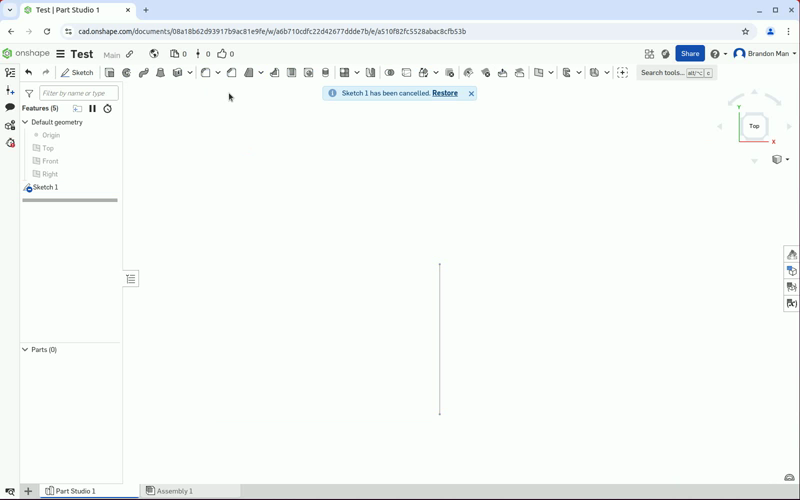
key(shift+h)
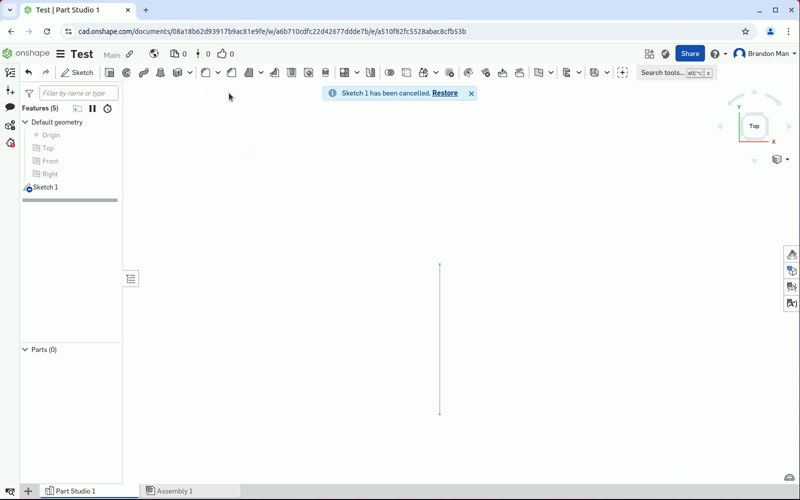
key(shift+s)
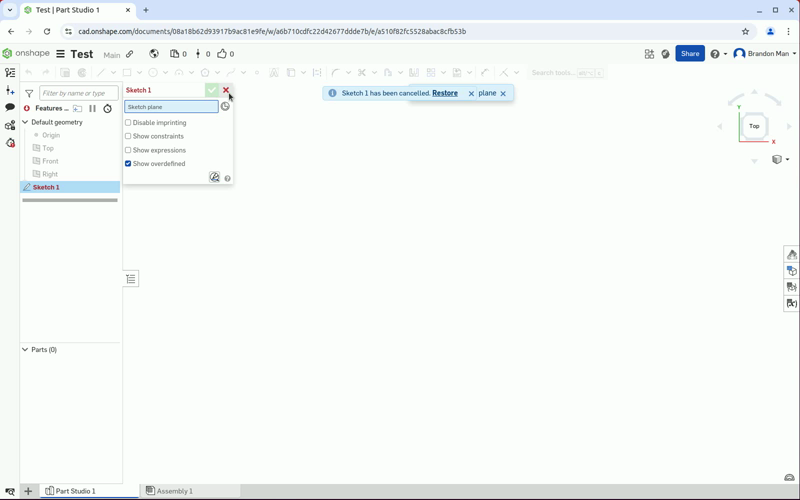
mouse_move(73, 150)
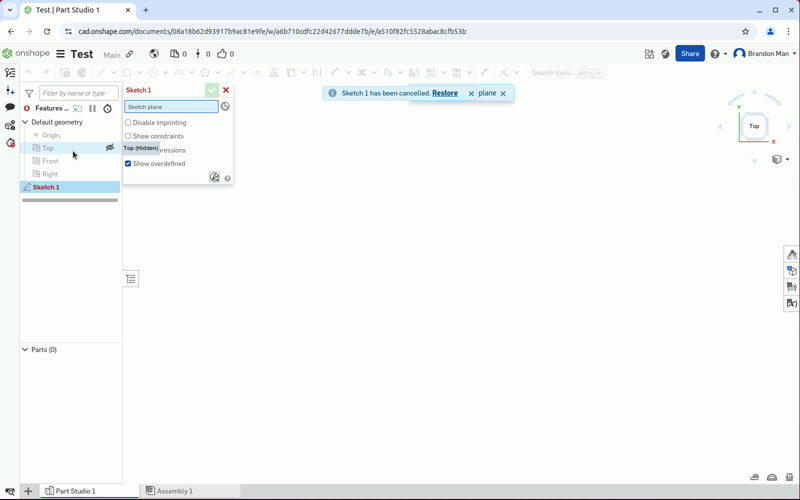
click(73, 150)
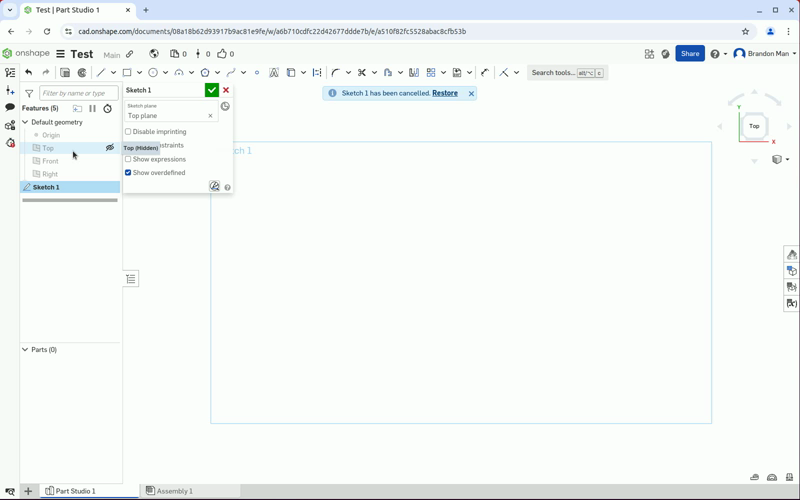
mouse_move(73, 352)
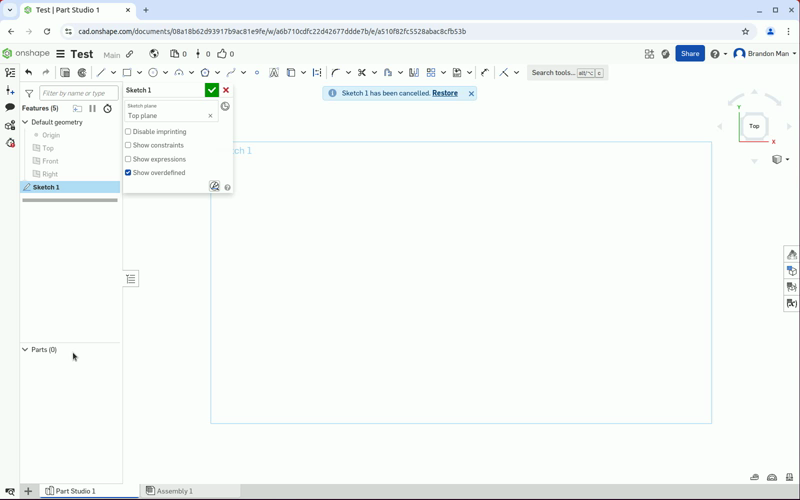
key(y)
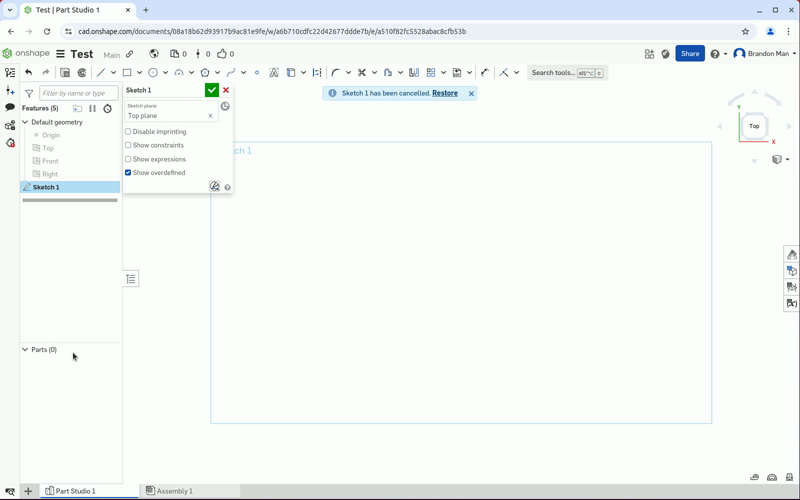
key(l)
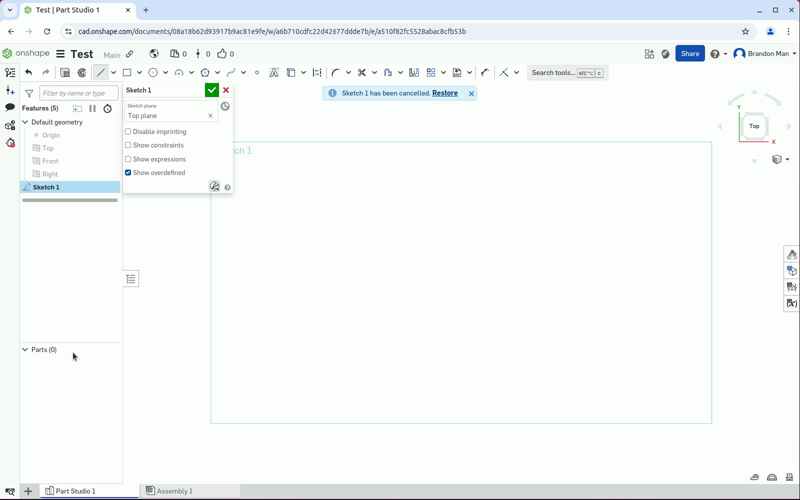
key_down(shift)
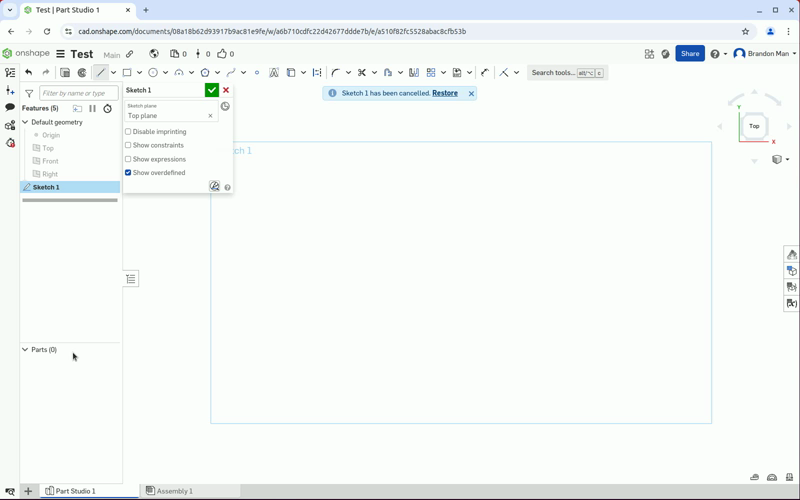
mouse_move(460, 395)
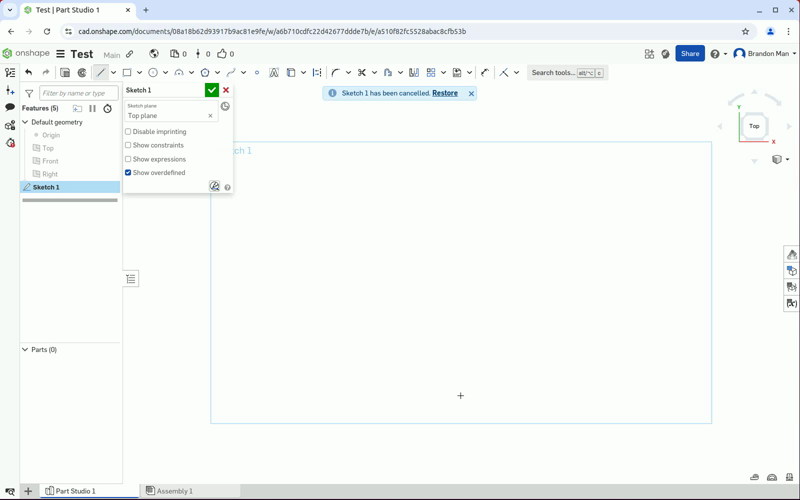
click(460, 395)
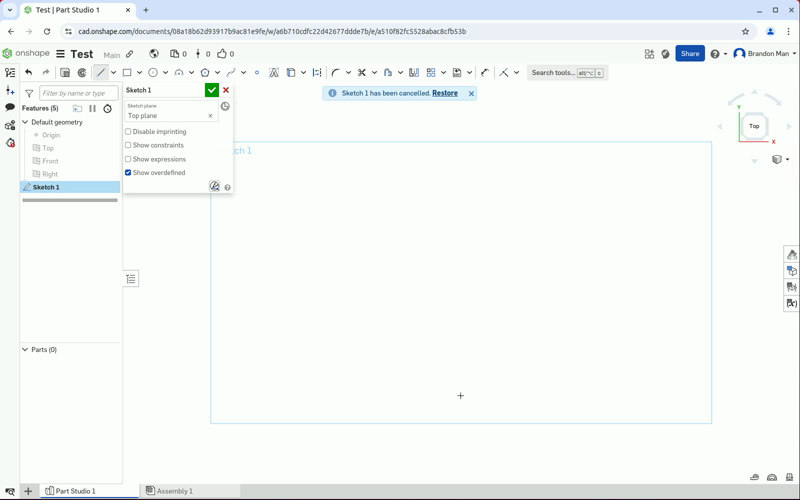
key_up(shift)
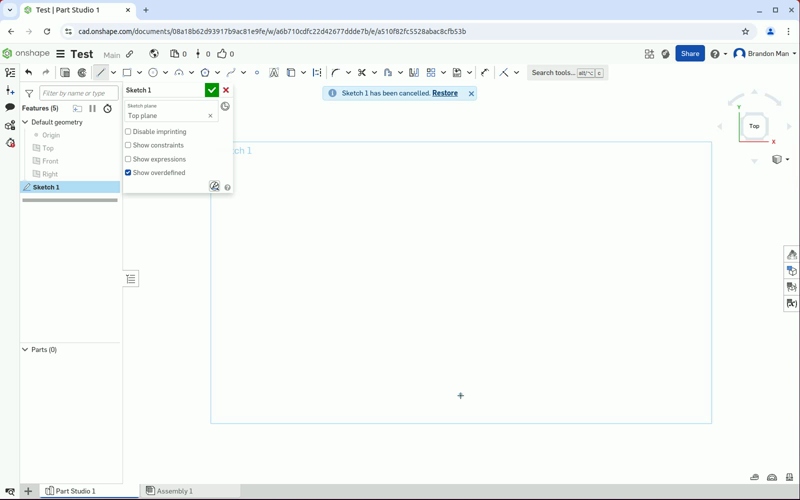
key_down(shift)
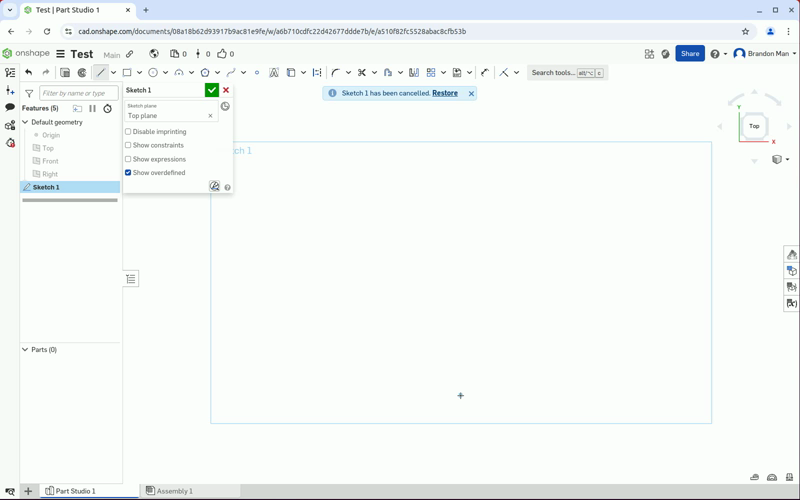
mouse_move(490, 395)
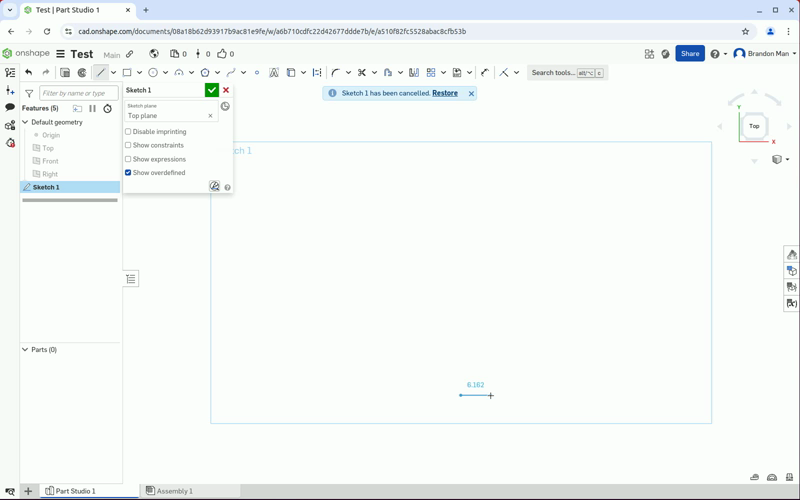
mouse_move(517, 395)
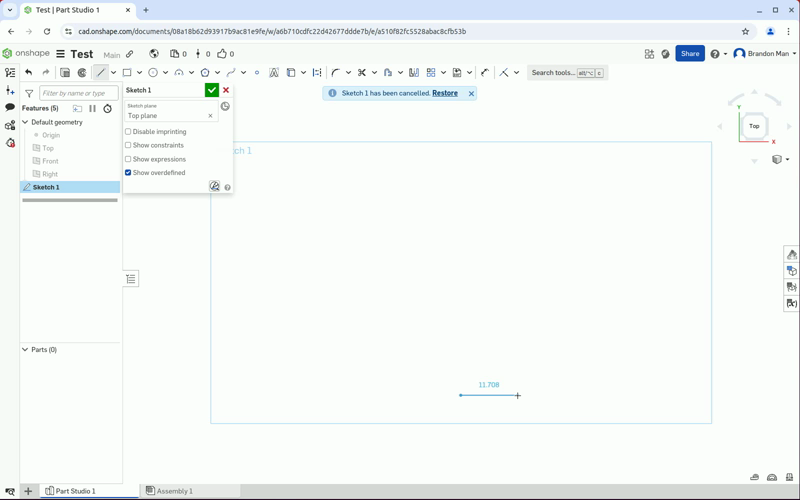
click(517, 395)
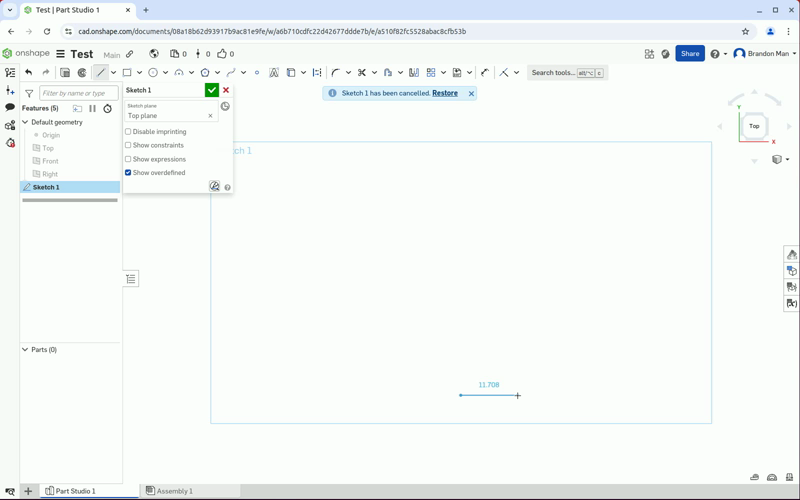
key_up(shift)
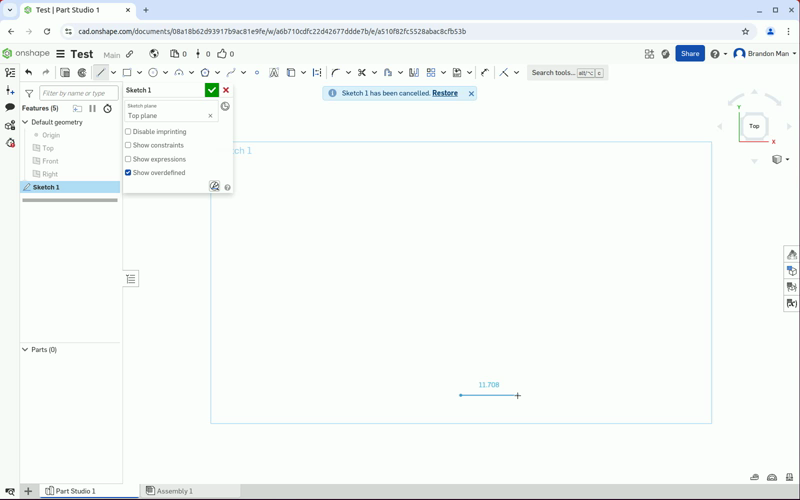
key_down(shift)
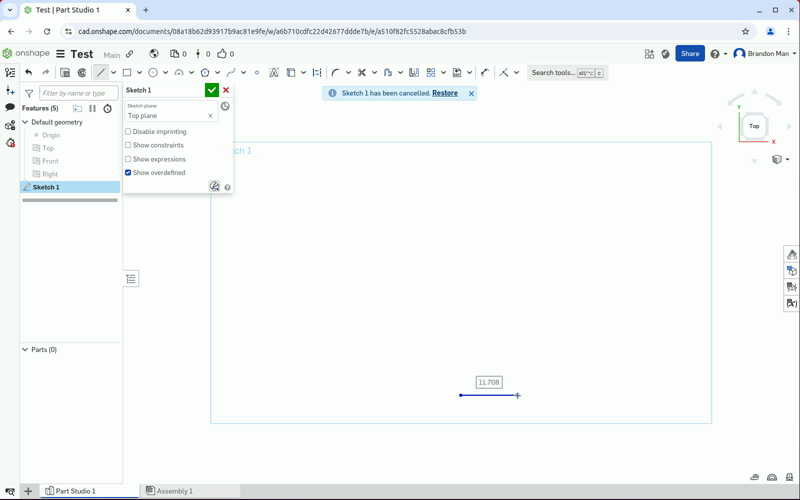
mouse_move(517, 282)
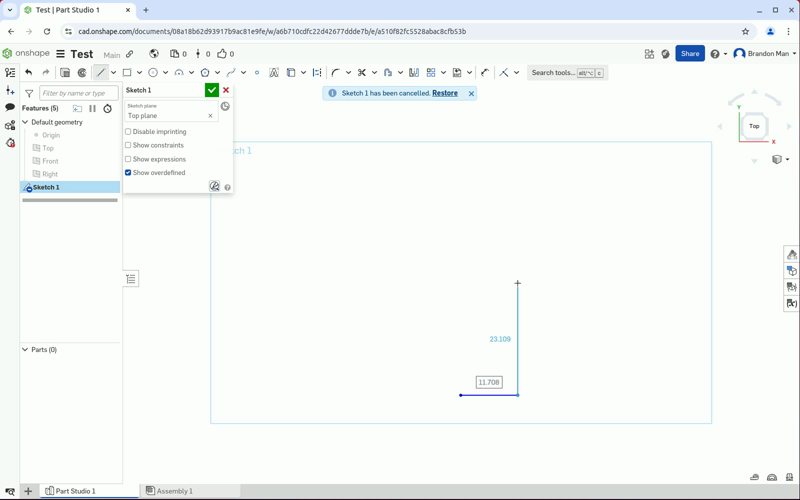
click(517, 282)
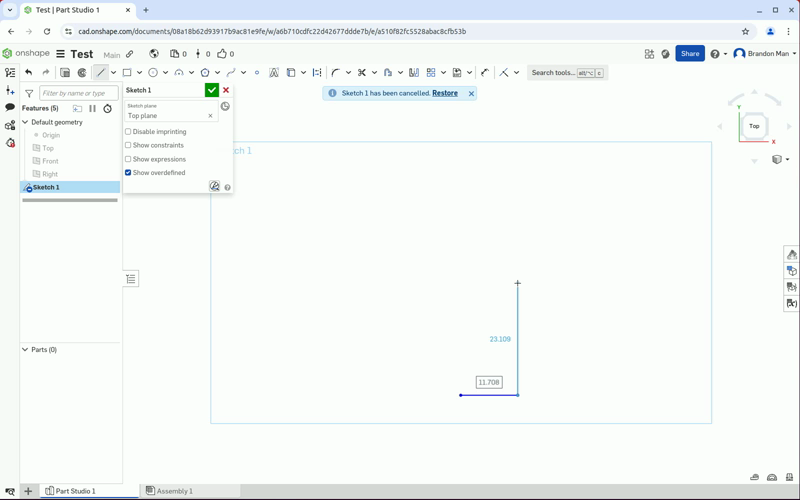
key_up(shift)
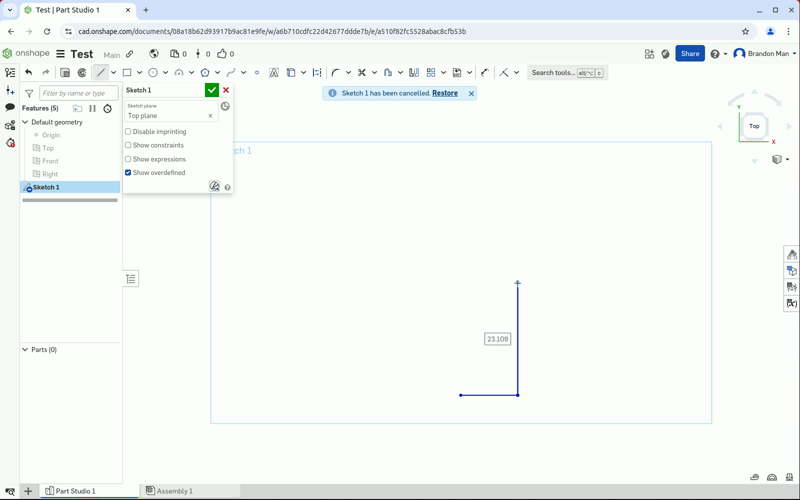
key_down(shift)
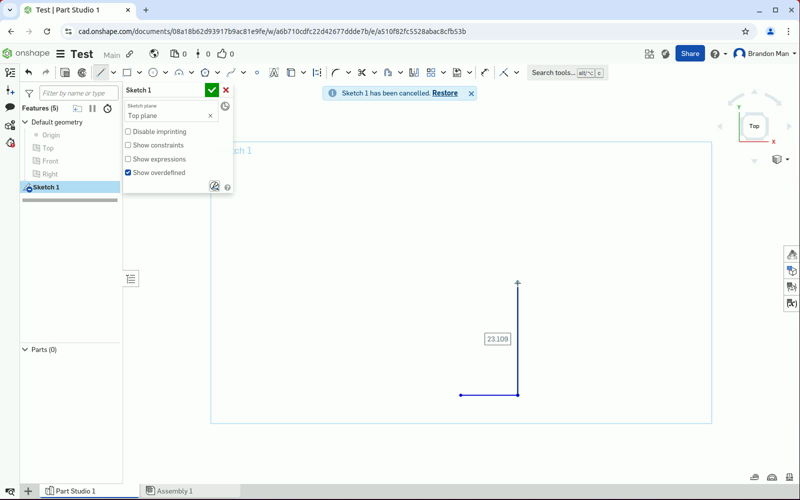
mouse_move(547, 282)
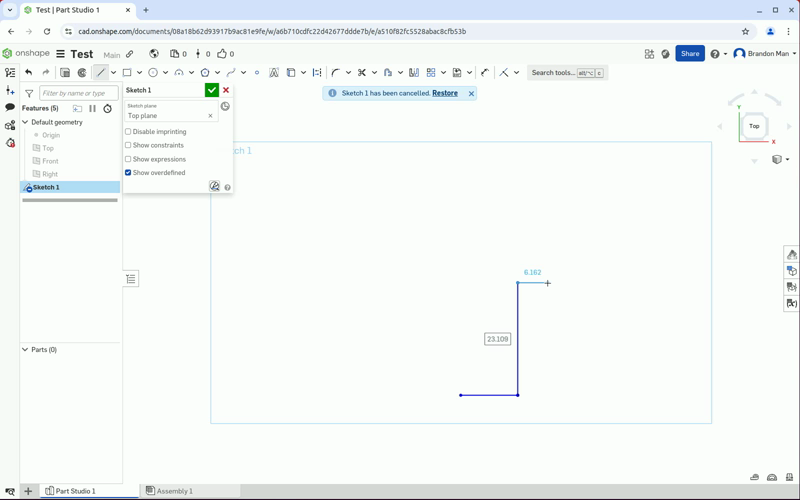
mouse_move(489, 282)
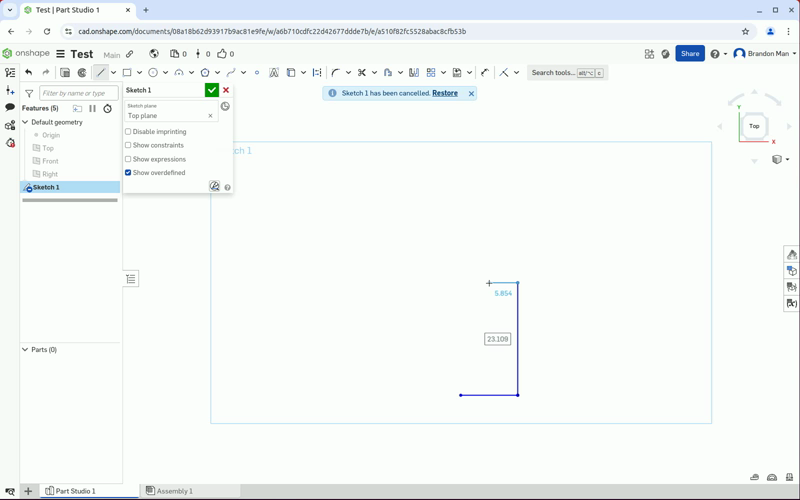
click(489, 282)
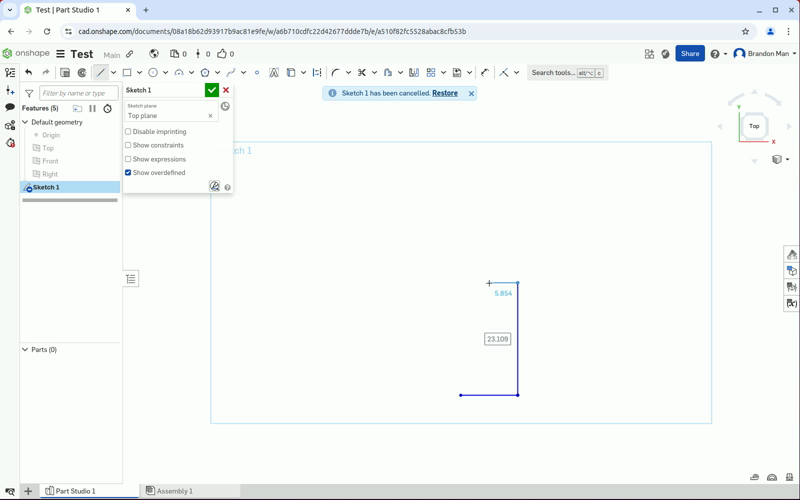
key_up(shift)
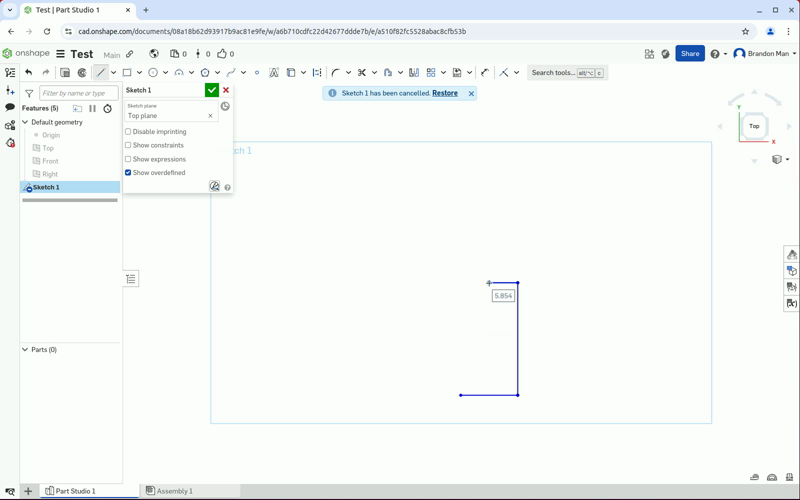
key_down(shift)
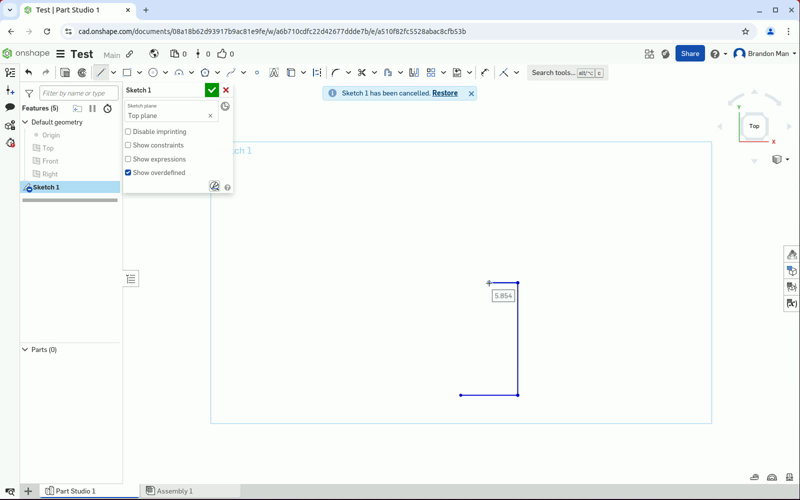
mouse_move(519, 282)
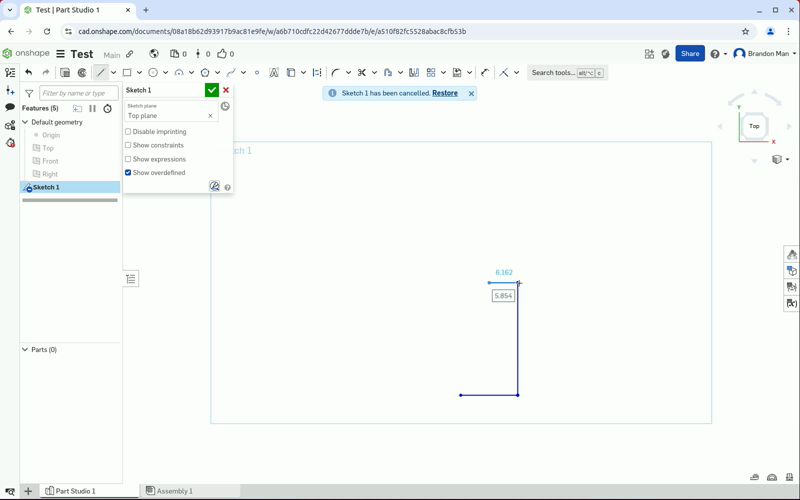
mouse_move(460, 282)
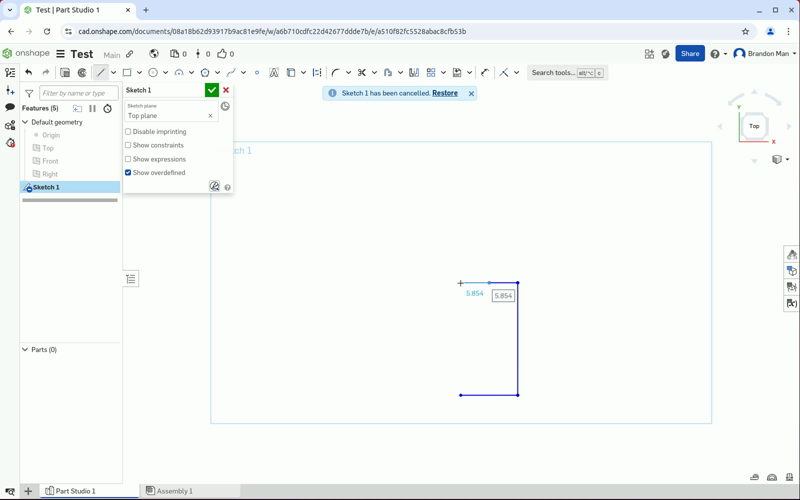
click(460, 282)
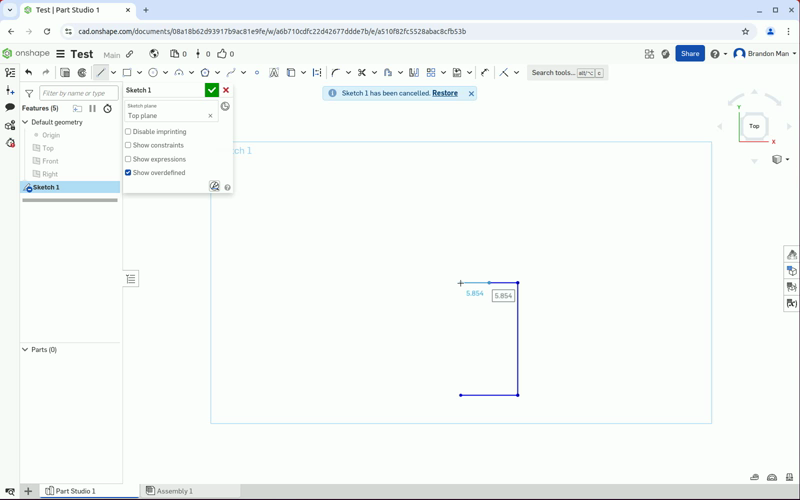
key_up(shift)
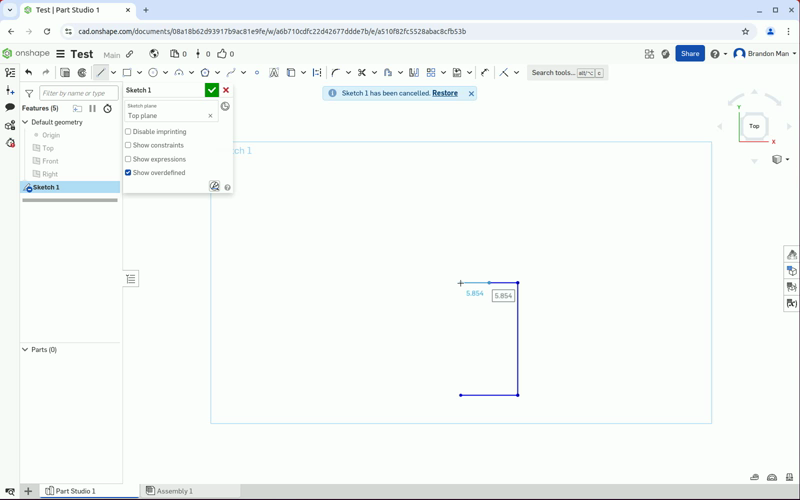
key_down(shift)
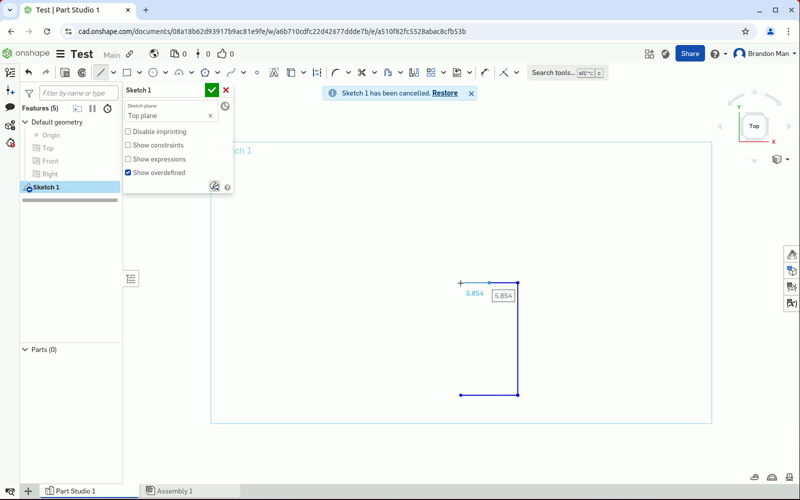
mouse_move(490, 282)
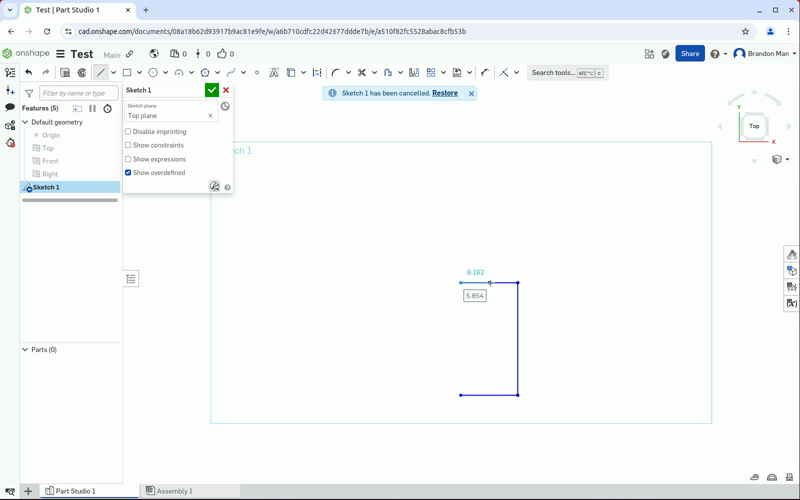
mouse_move(460, 340)
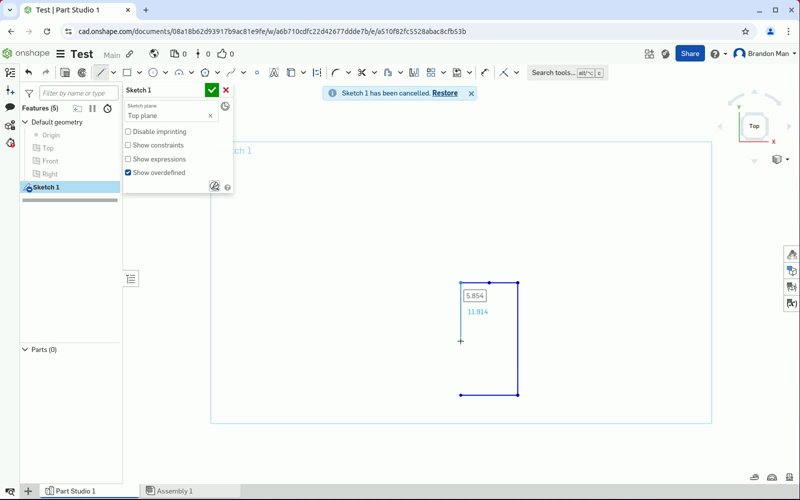
click(460, 340)
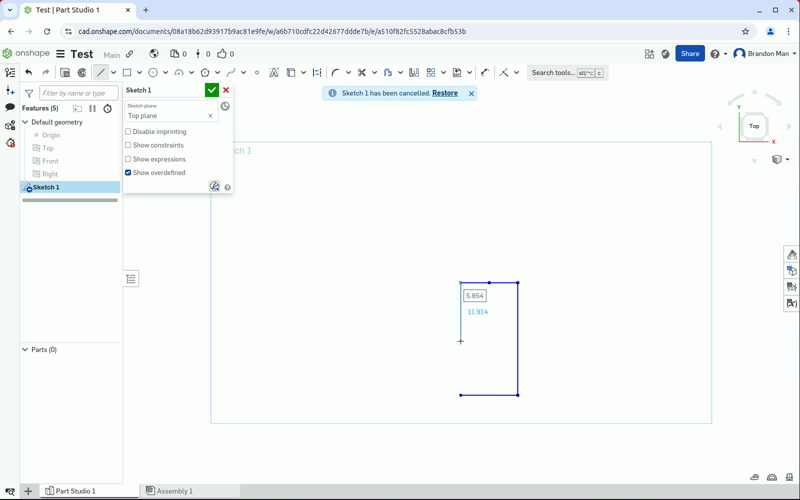
key_up(shift)
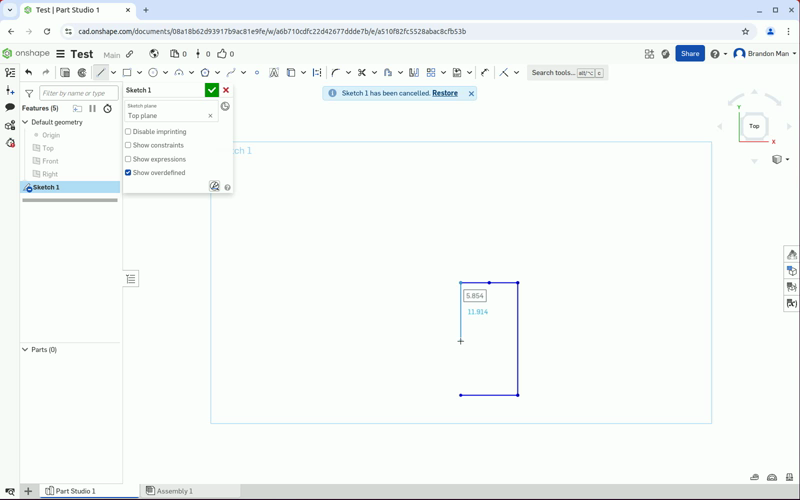
mouse_move(490, 340)
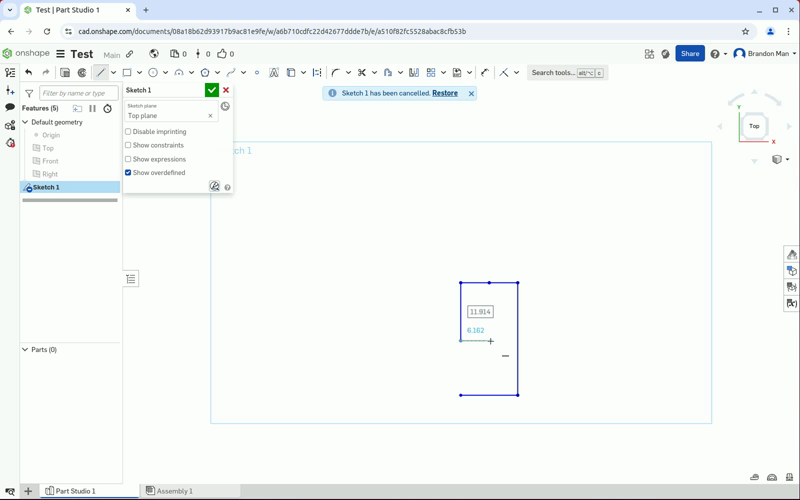
key_down(shift)
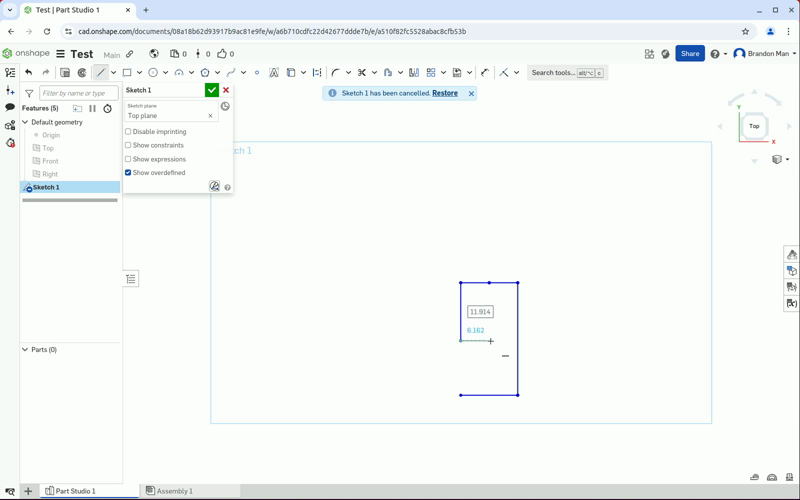
mouse_move(460, 395)
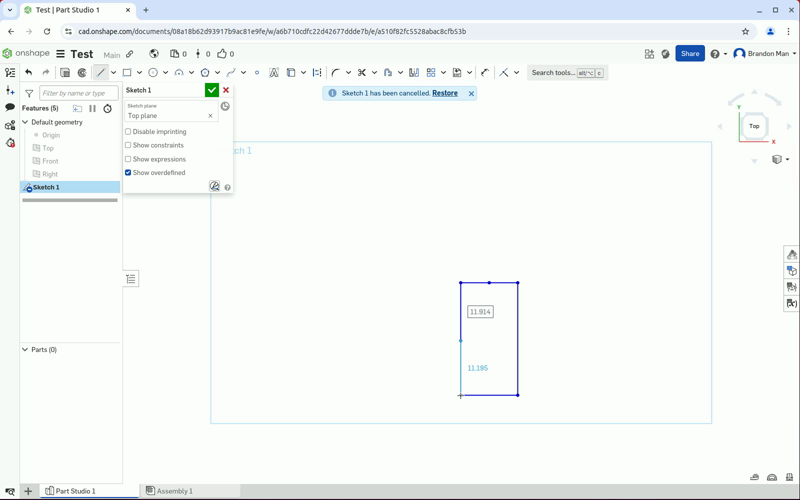
key_up(shift)
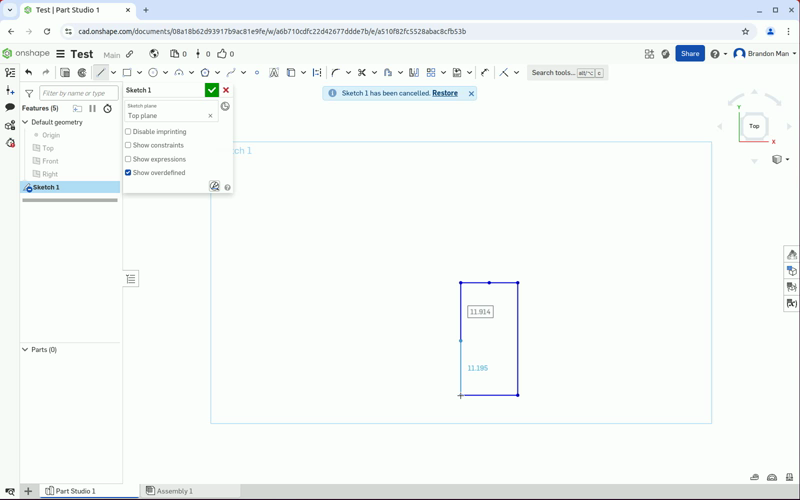
click(460, 395)
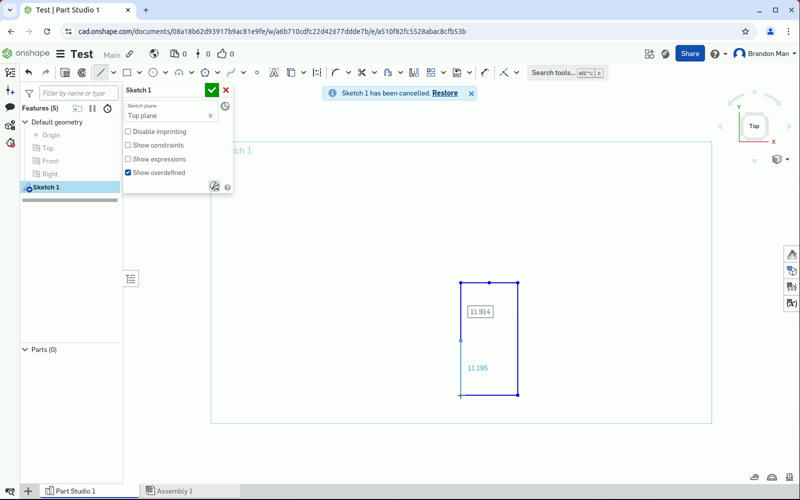
key(esc)
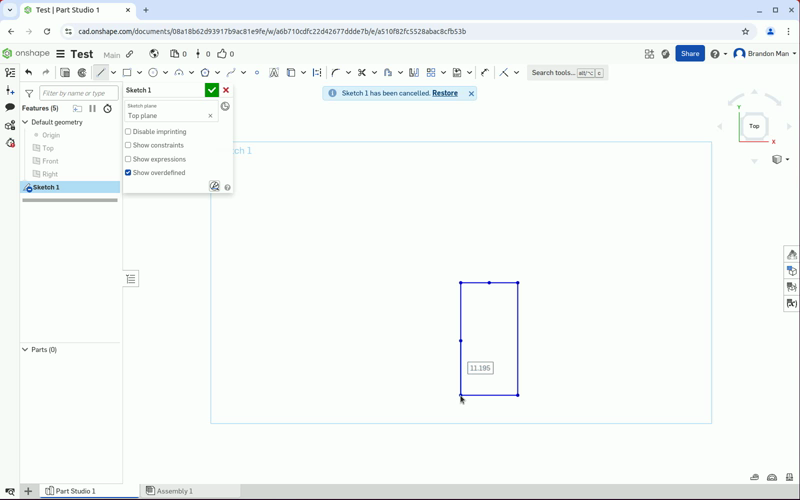
mouse_move(502, 327)
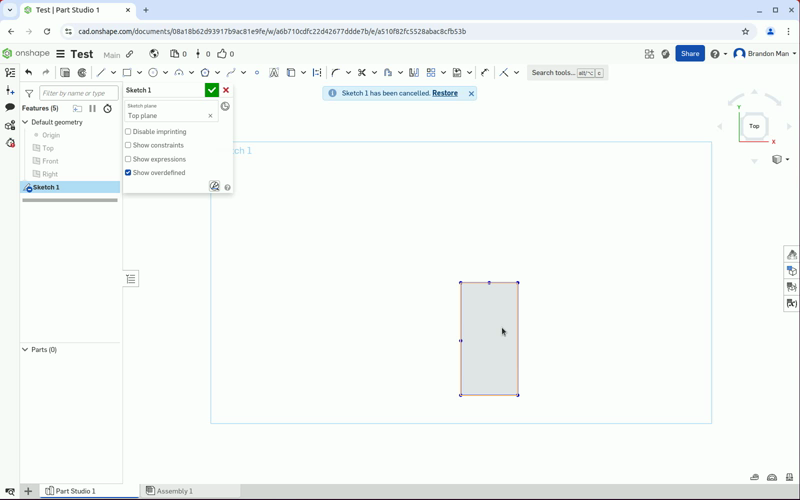
click(502, 327)
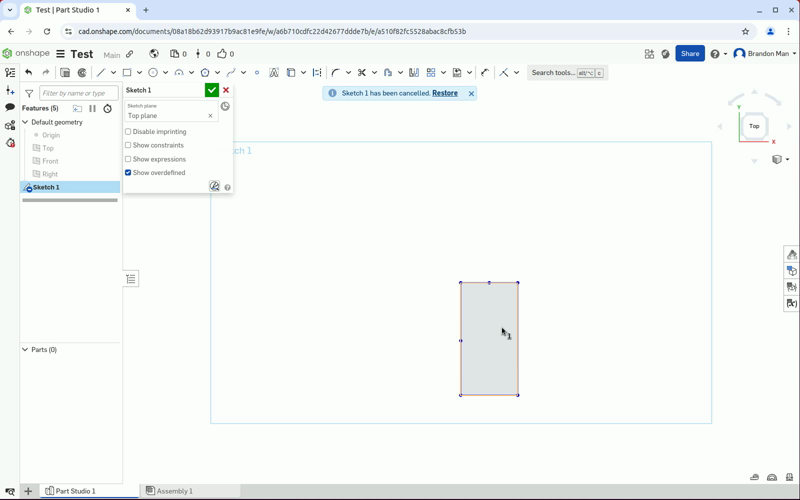
mouse_move(73, 352)
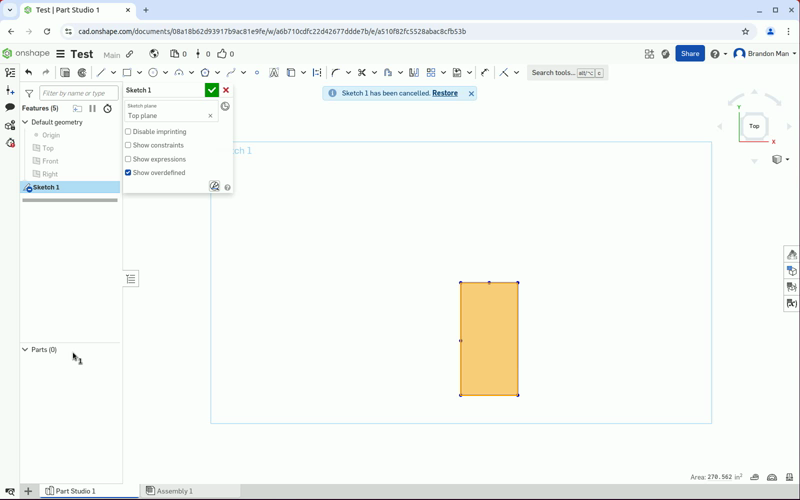
key(shift+y)
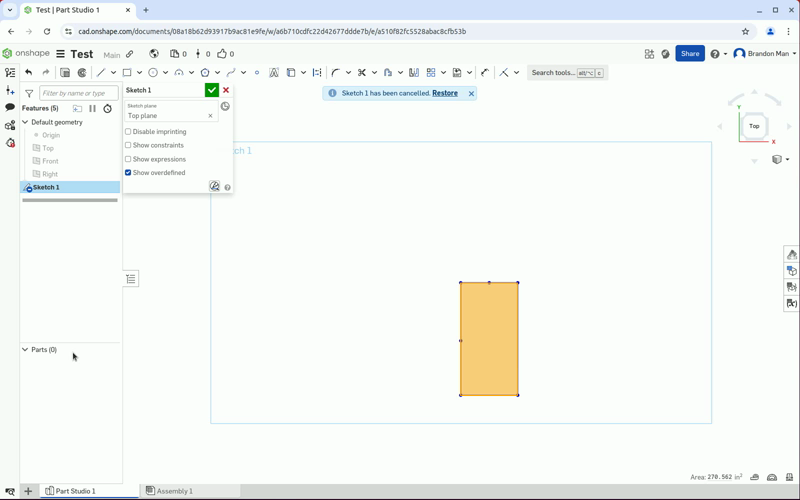
key(shift+e)
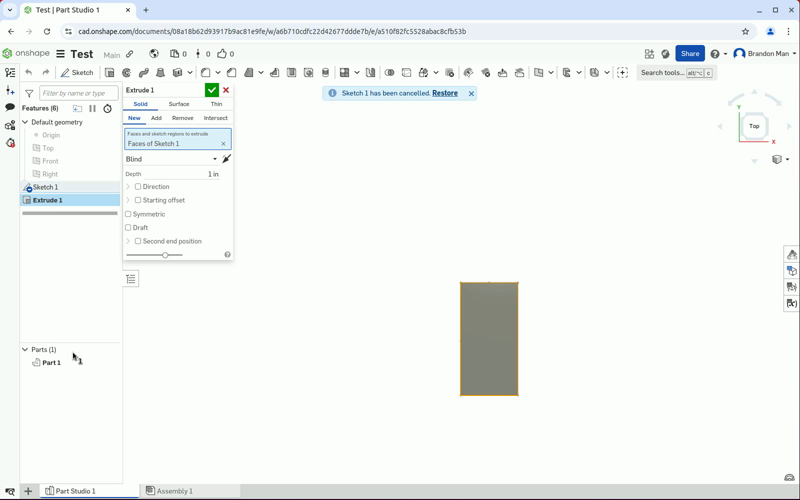
mouse_move(143, 106)
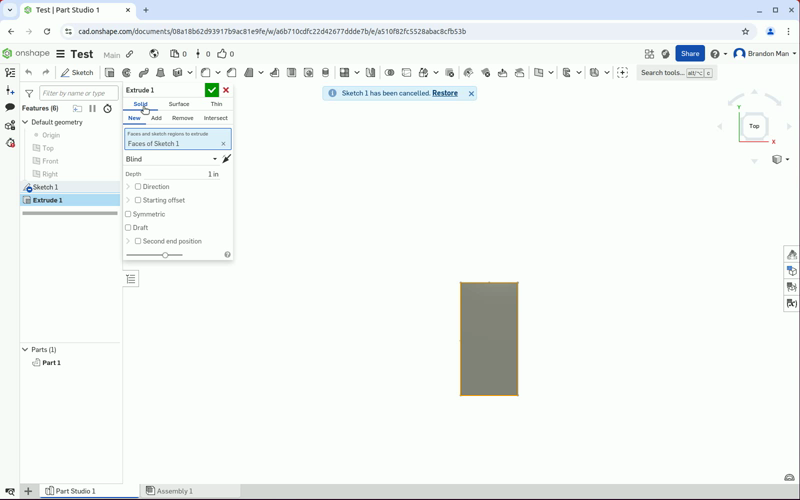
click(143, 106)
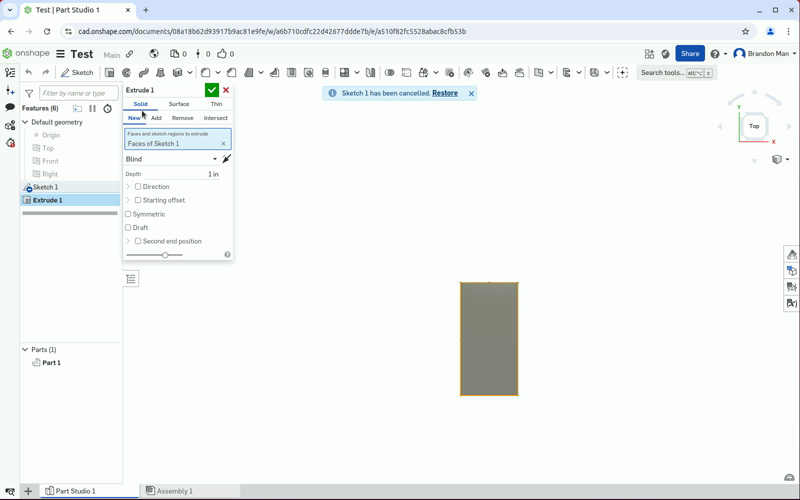
mouse_move(137, 120)
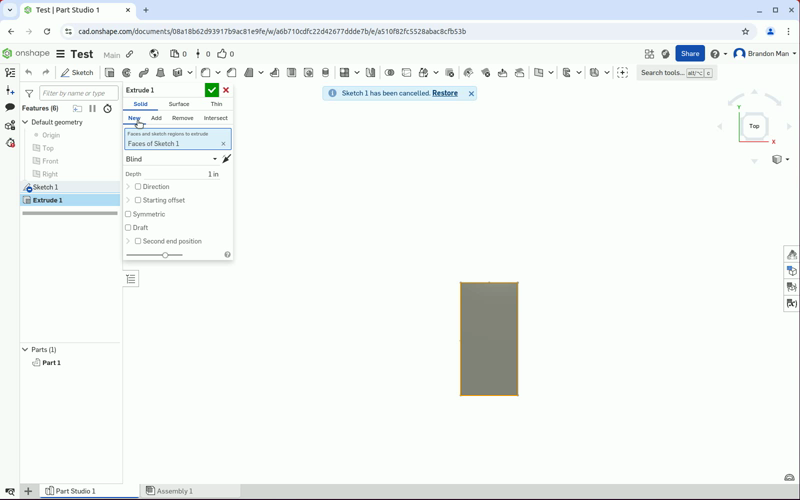
click(137, 120)
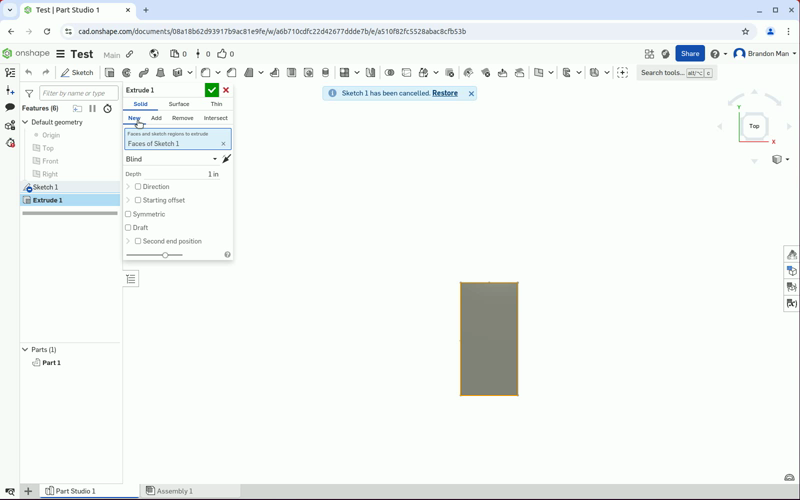
key(tab, 4)
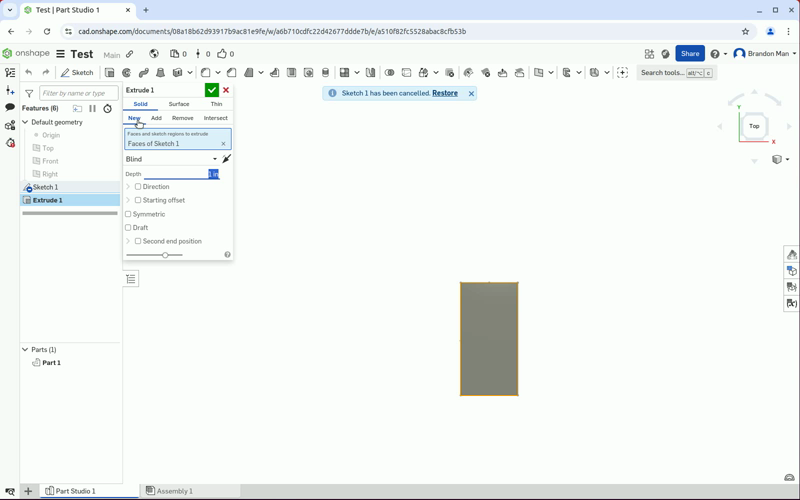
text(3.129)
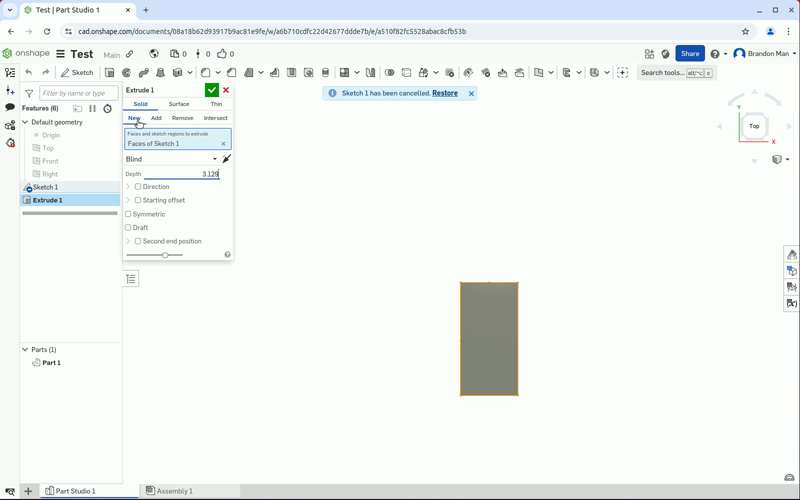
key(enter)
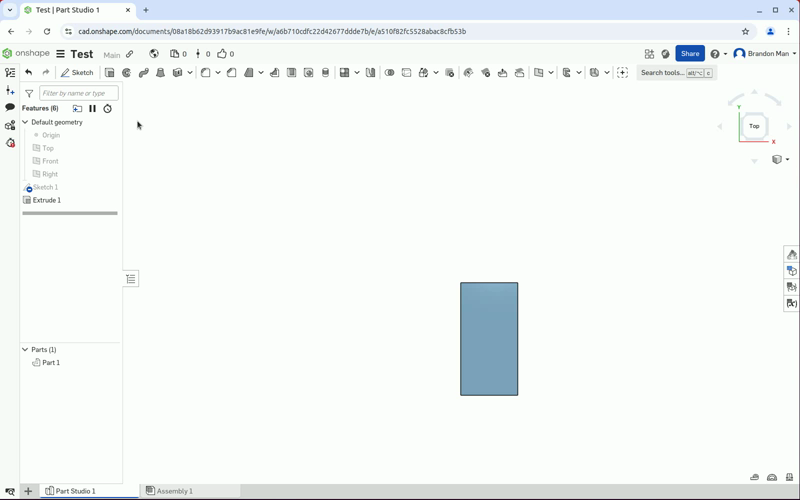
key(shift+h)
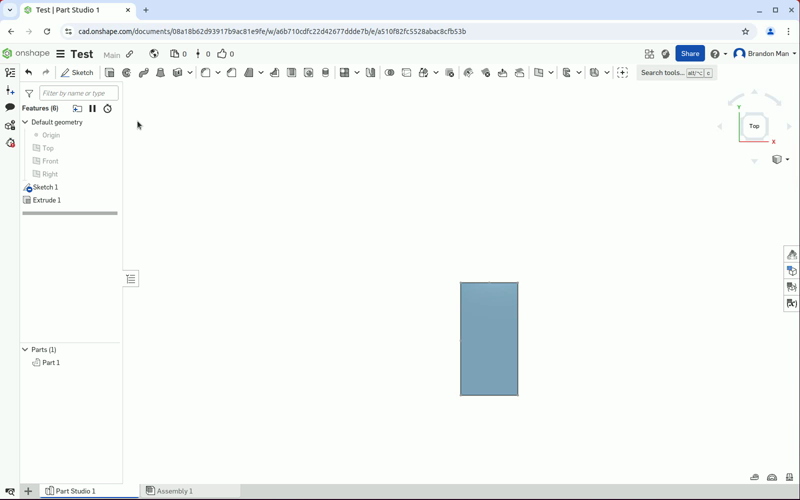
key(shift+h)
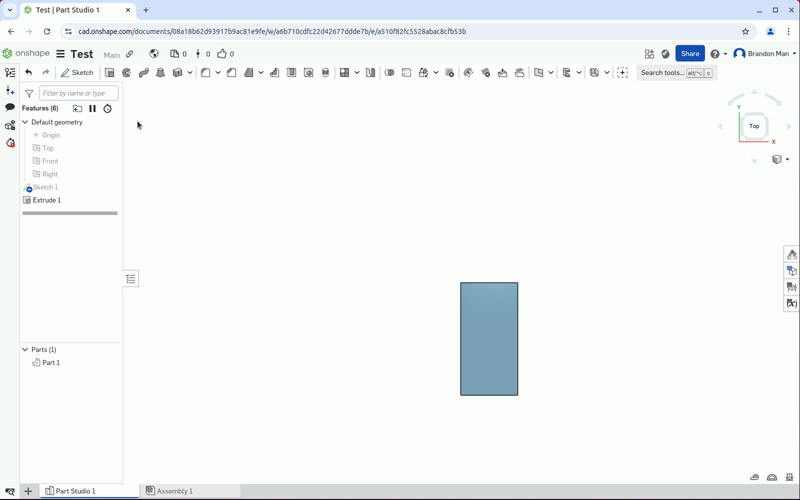
mouse_move(73, 189)
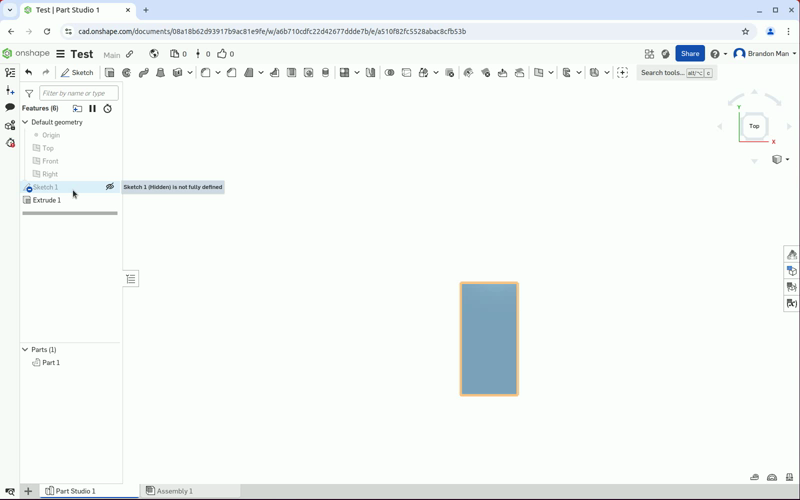
click(73, 189)
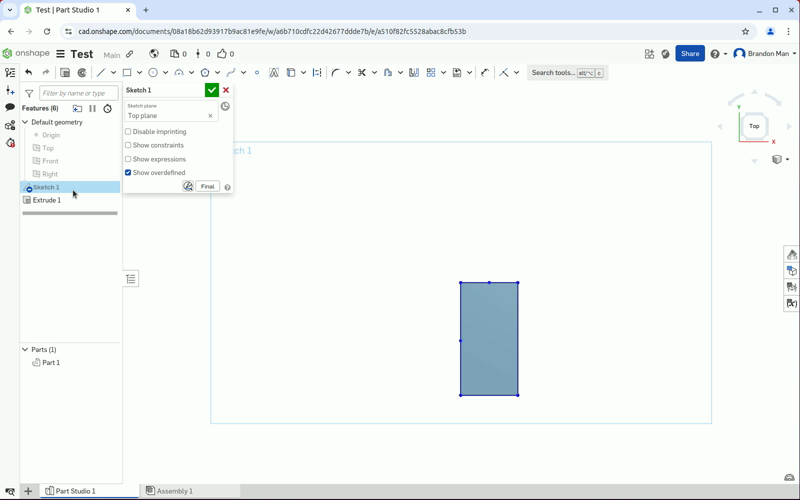
mouse_move(229, 92)
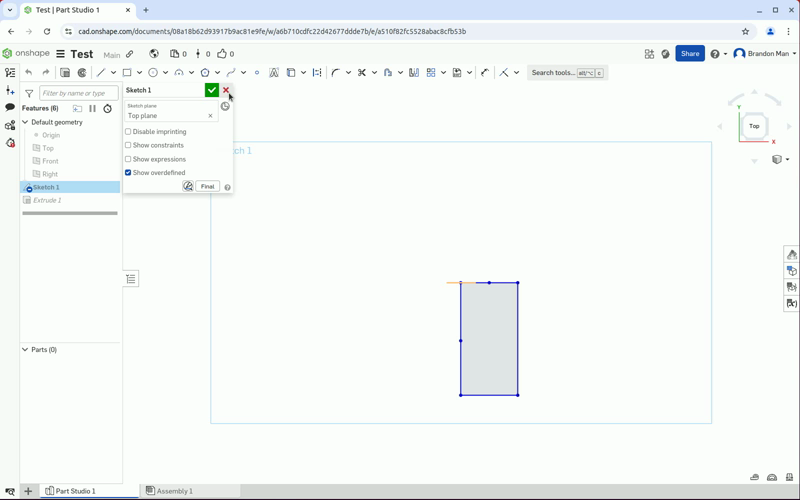
click(229, 92)
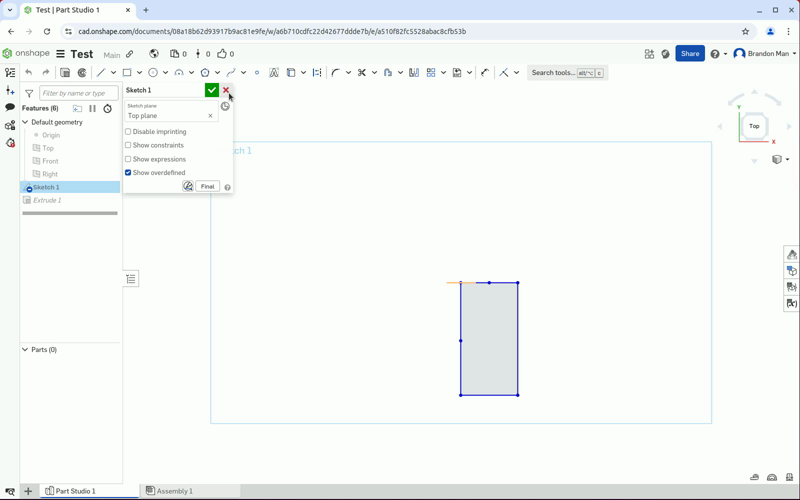
key(shift+s)
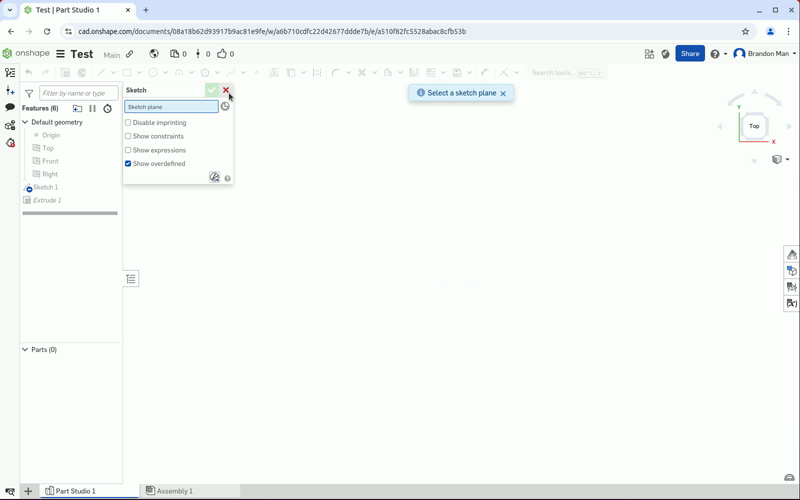
mouse_move(73, 150)
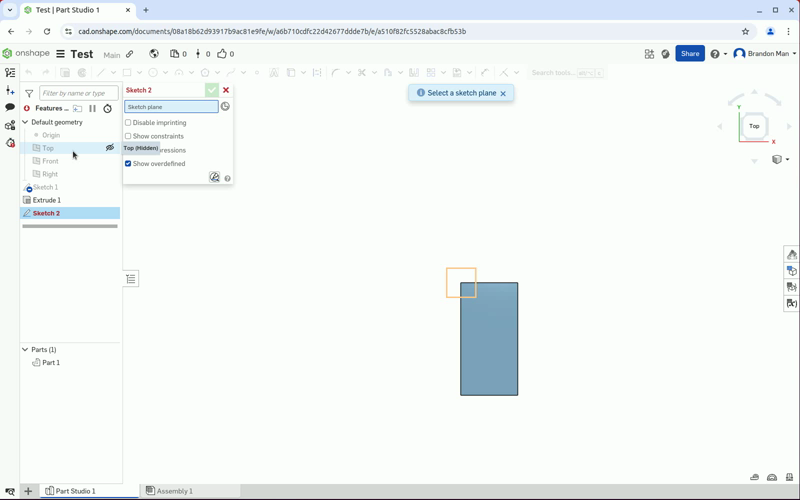
click(73, 150)
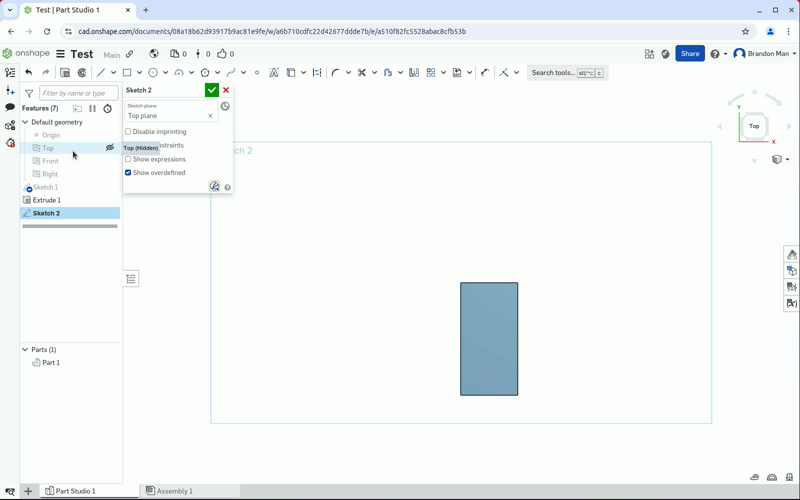
mouse_move(73, 352)
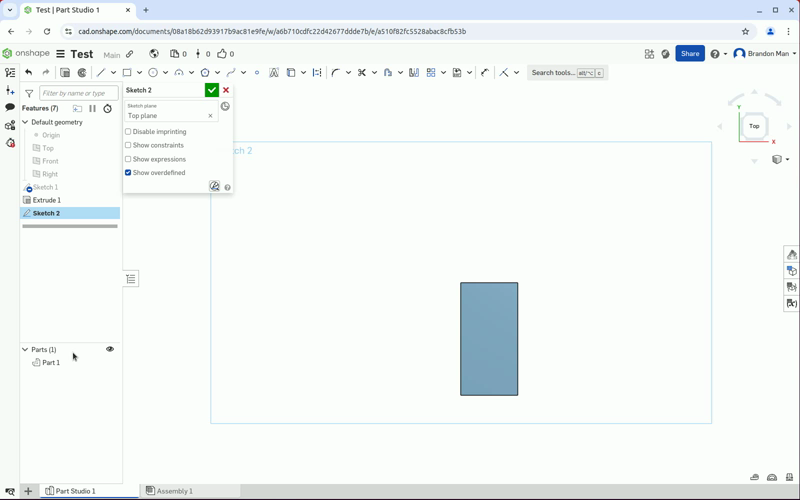
key(y)
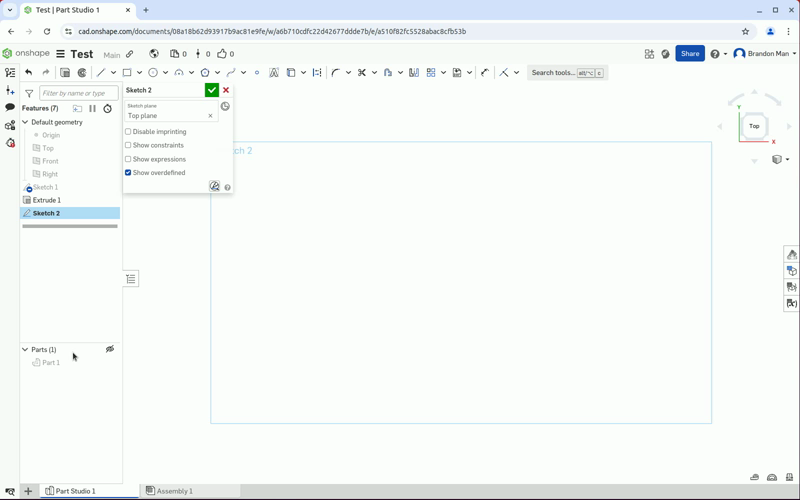
key(l)
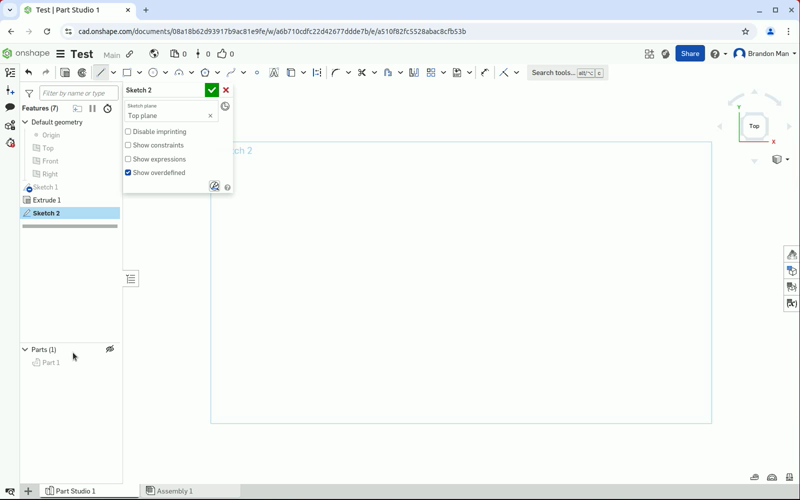
key_down(shift)
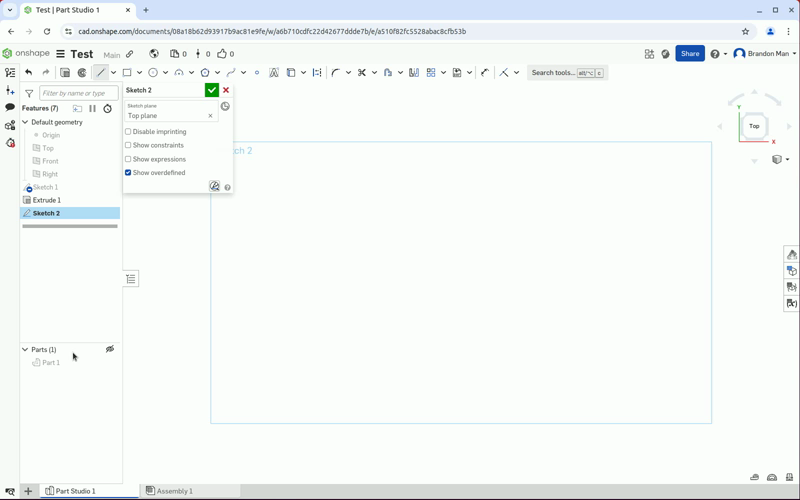
mouse_move(403, 395)
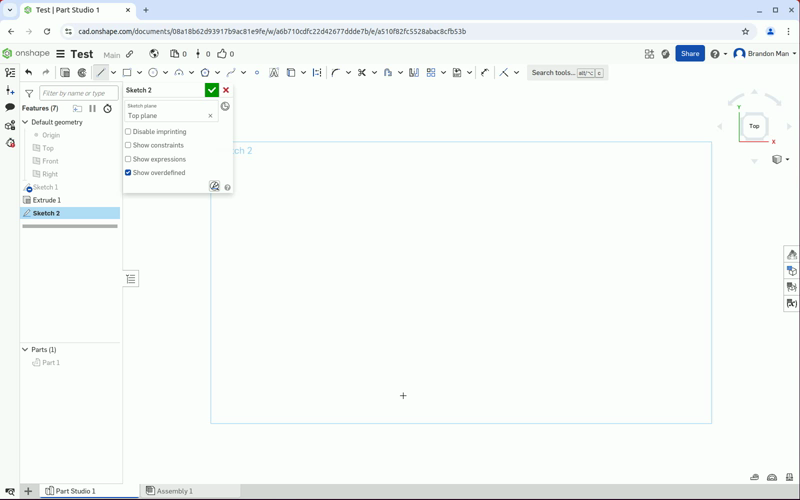
click(403, 395)
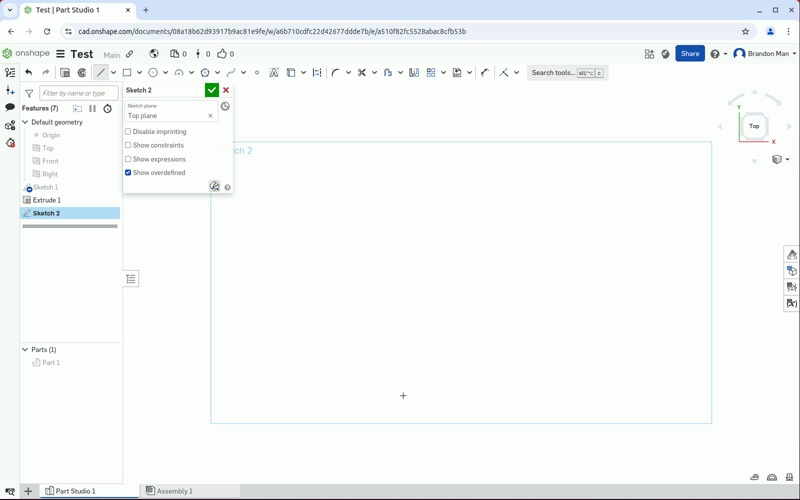
key_up(shift)
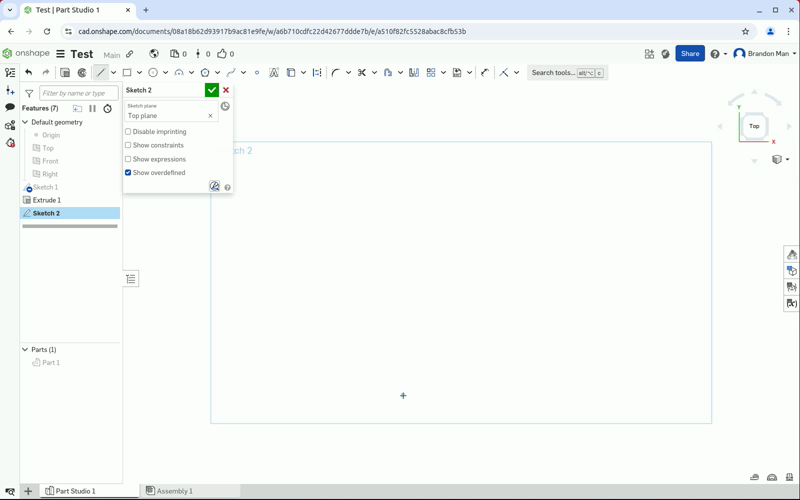
key_down(shift)
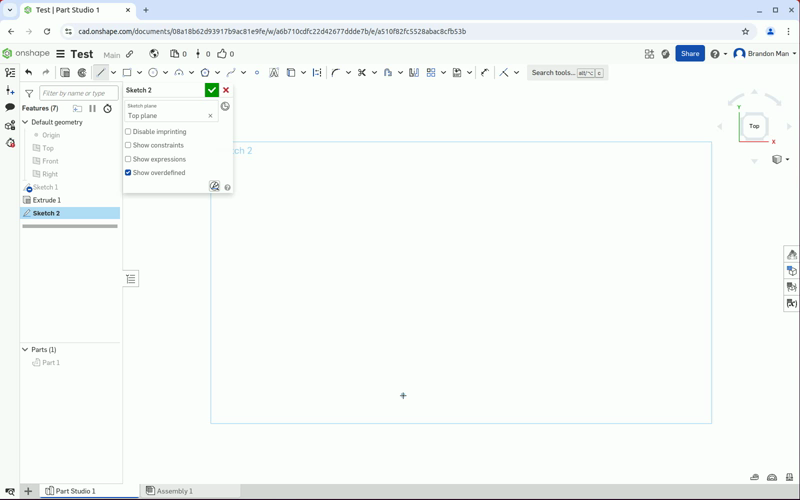
mouse_move(433, 395)
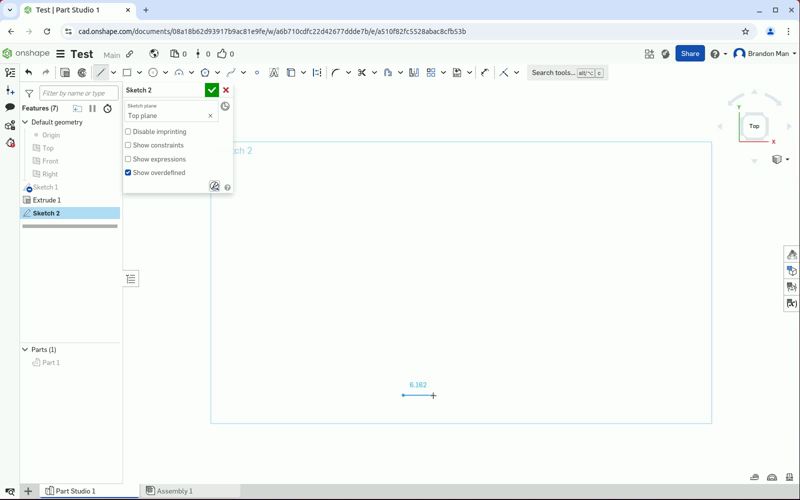
mouse_move(436, 395)
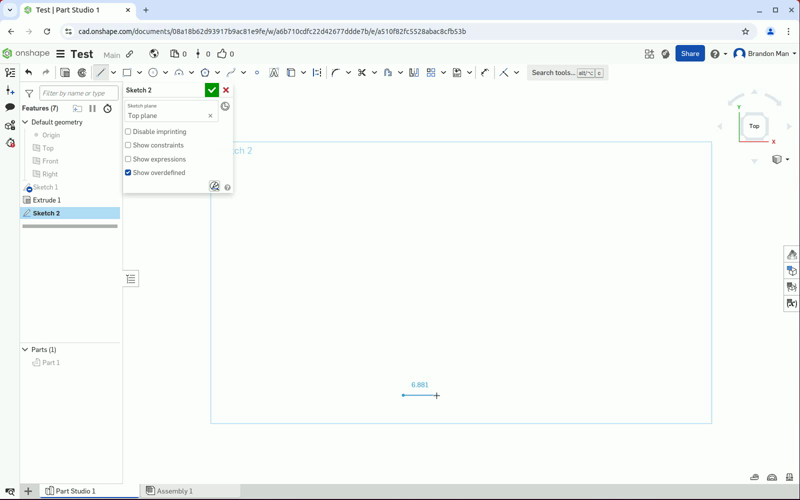
click(436, 395)
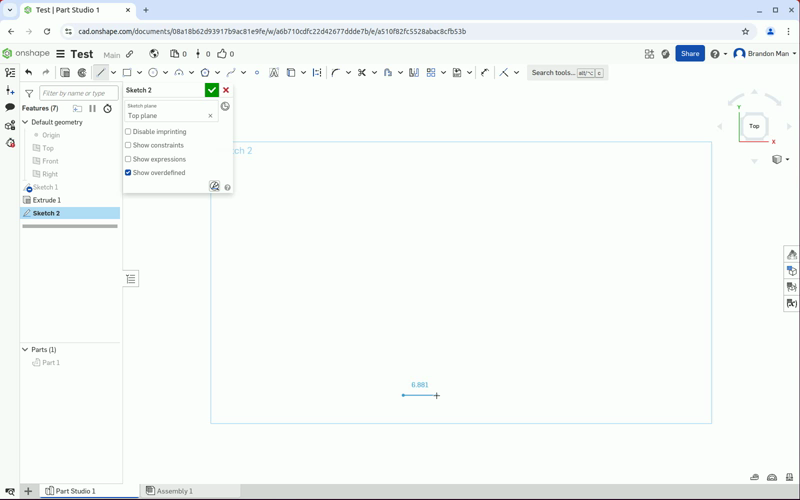
key_up(shift)
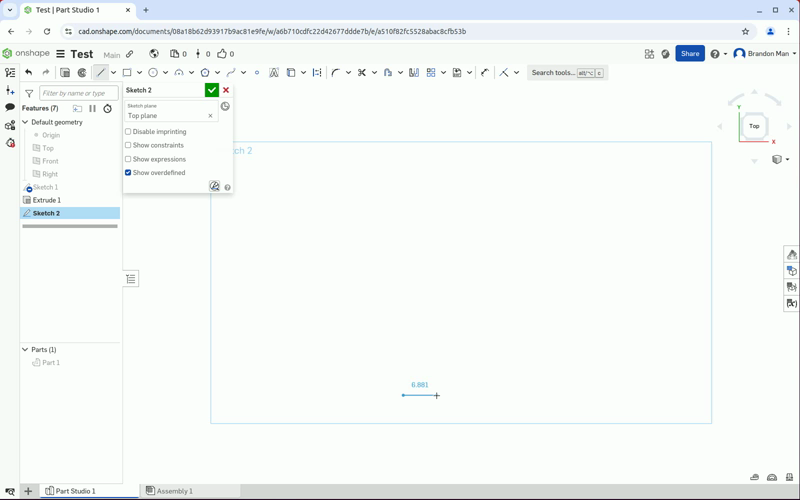
key_down(shift)
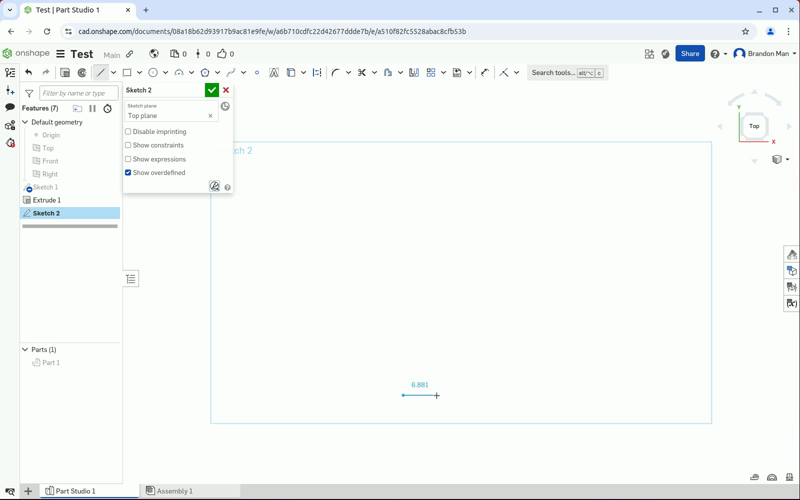
mouse_move(466, 395)
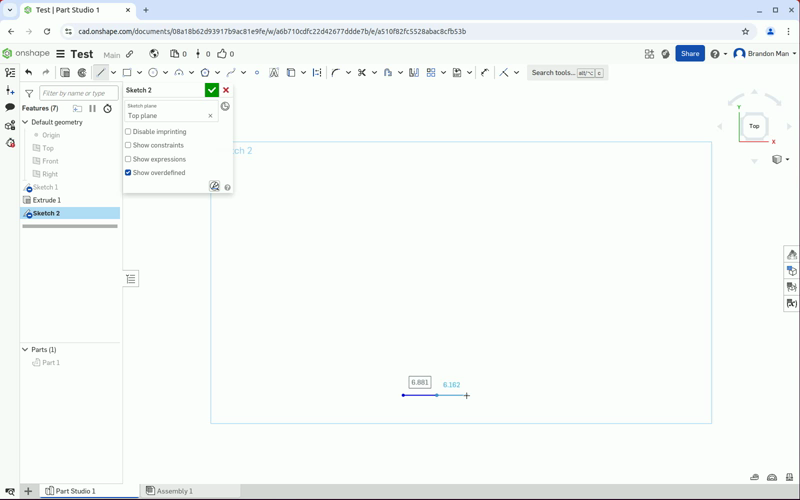
mouse_move(436, 339)
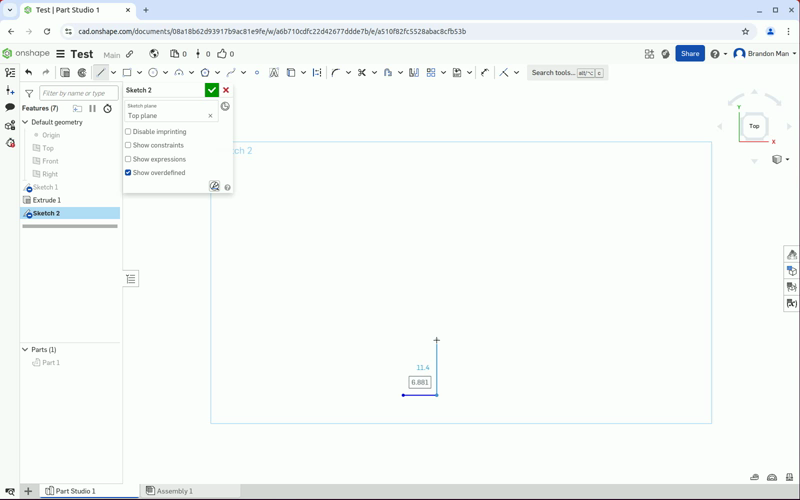
click(436, 339)
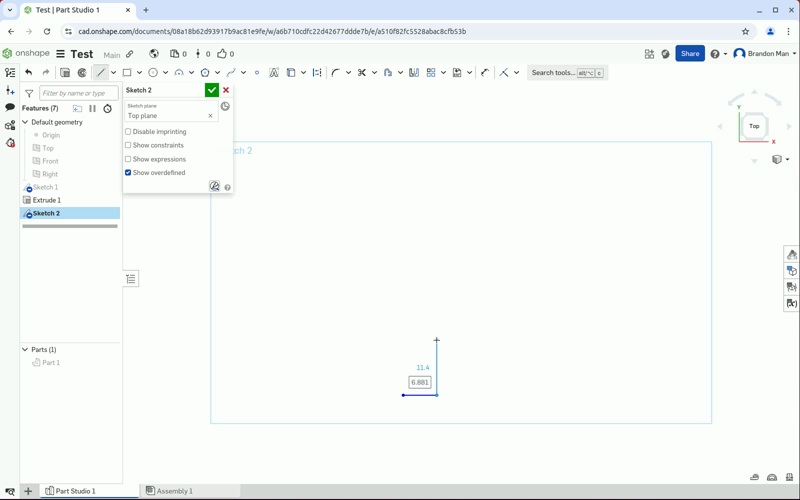
key_up(shift)
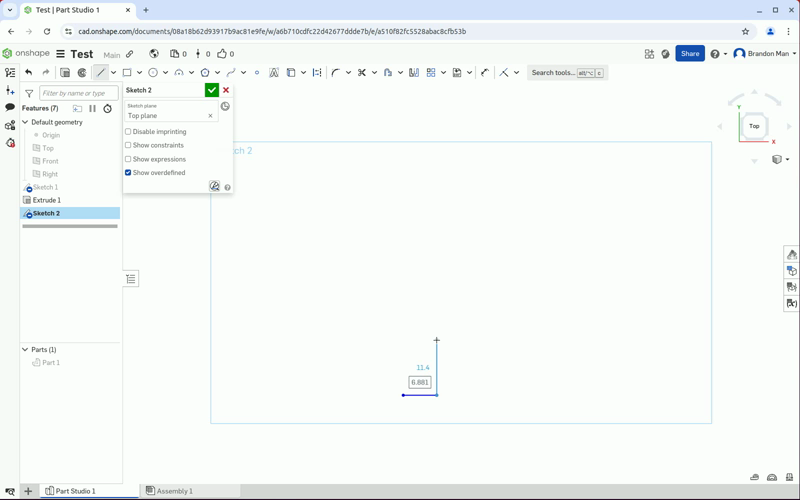
key_down(shift)
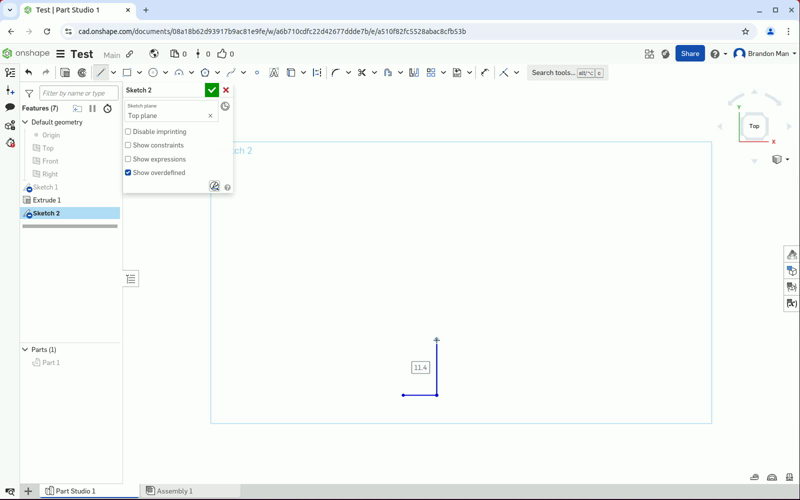
mouse_move(466, 339)
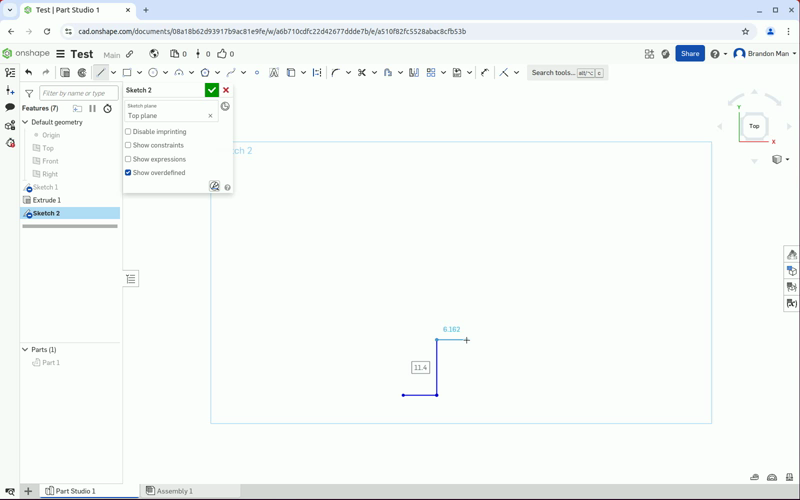
mouse_move(403, 339)
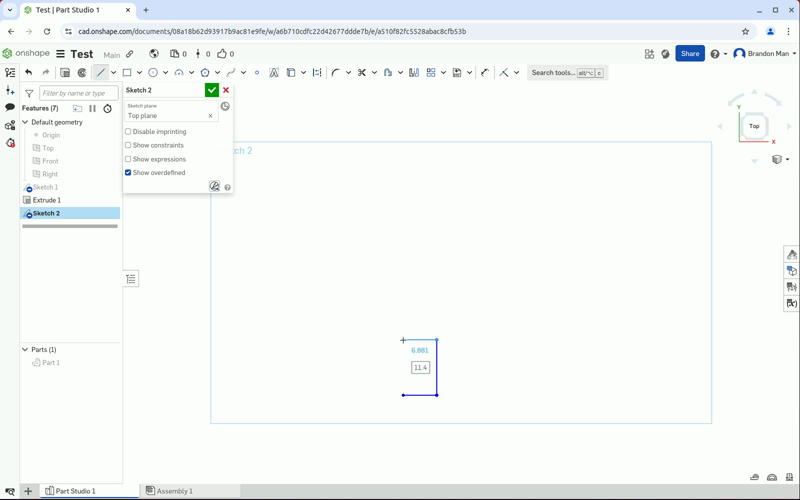
click(403, 339)
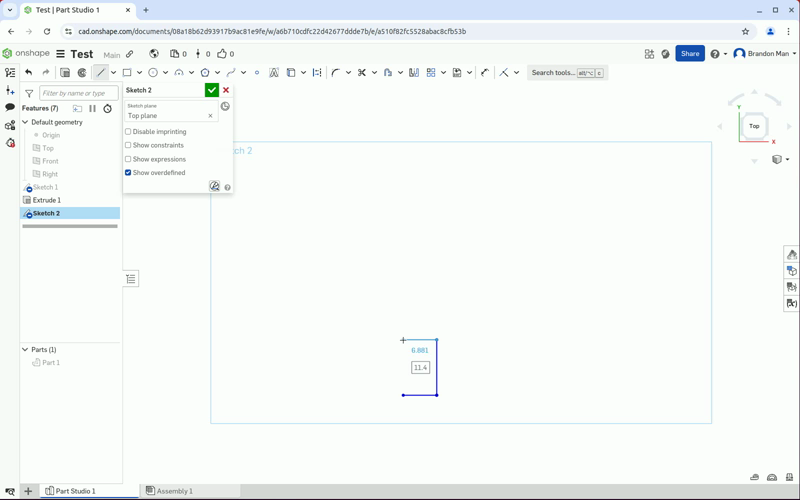
key_up(shift)
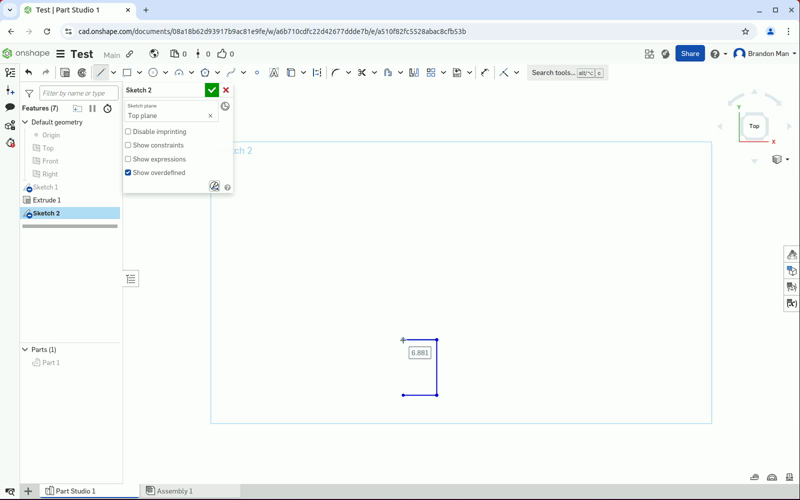
mouse_move(433, 339)
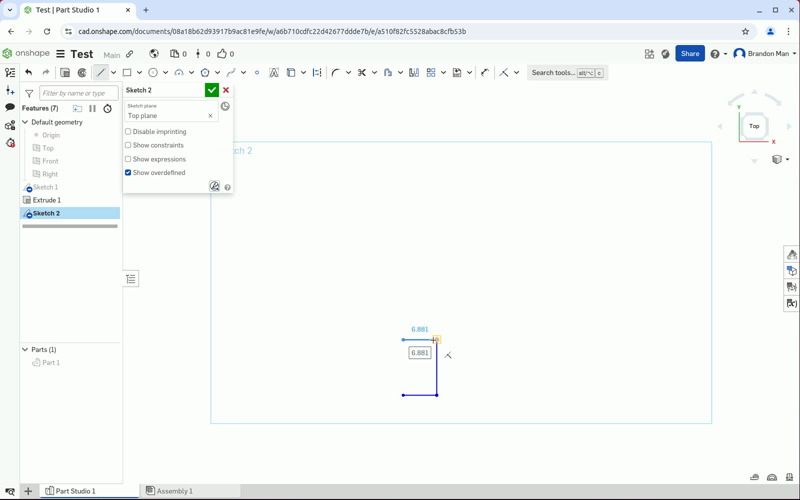
key_down(shift)
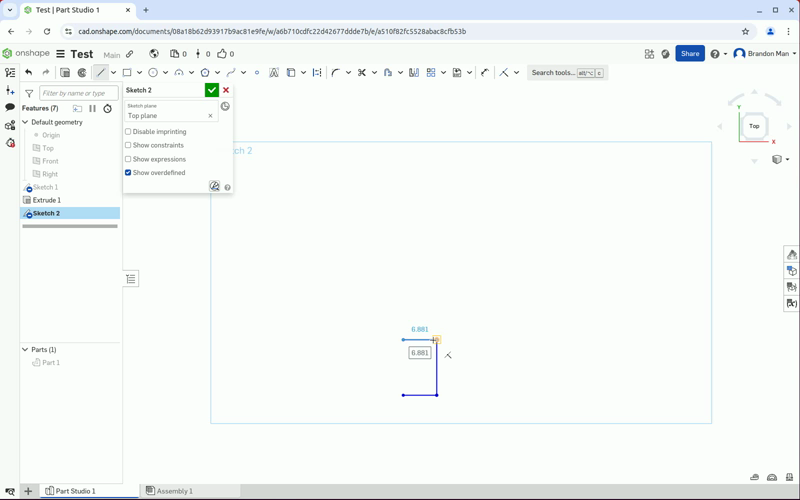
mouse_move(403, 395)
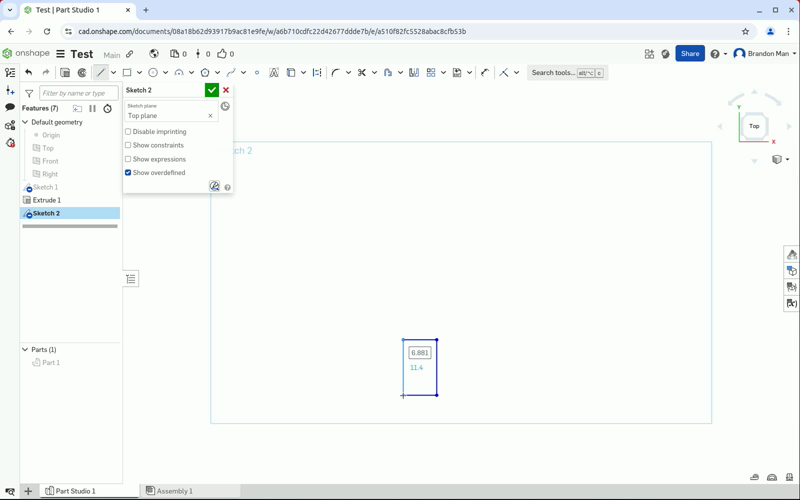
key_up(shift)
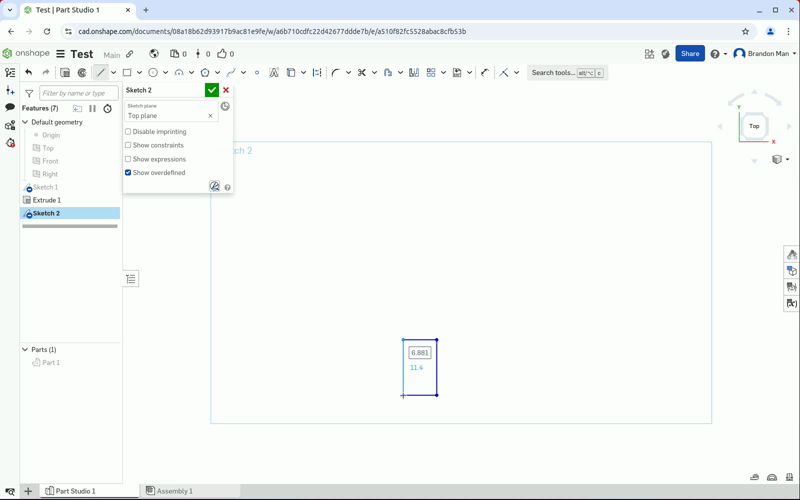
click(403, 395)
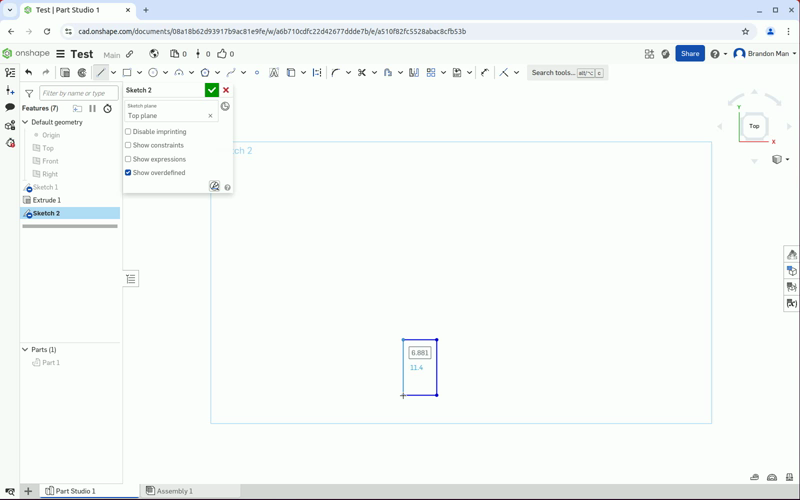
key(esc)
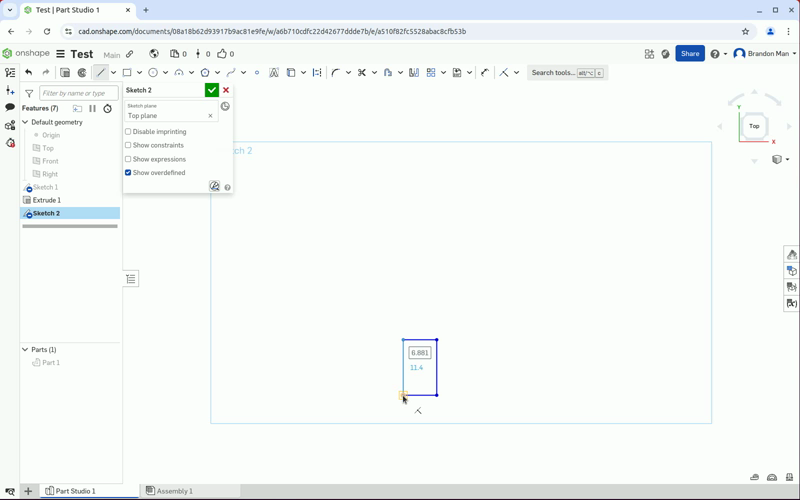
mouse_move(423, 365)
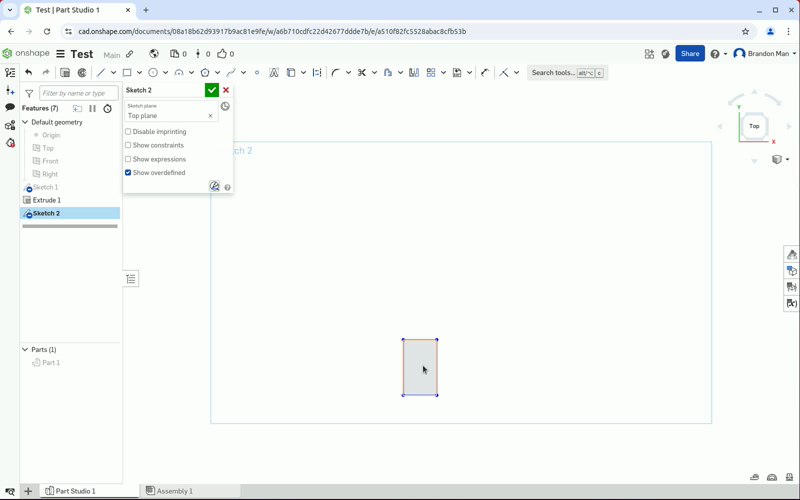
click(423, 365)
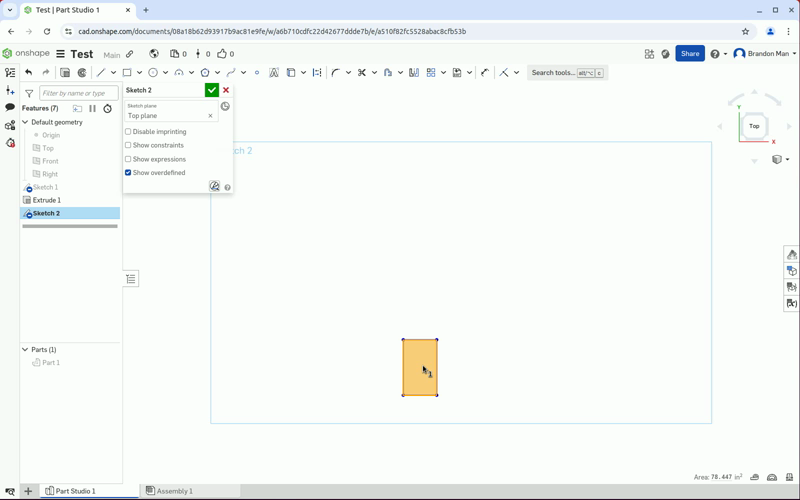
mouse_move(73, 352)
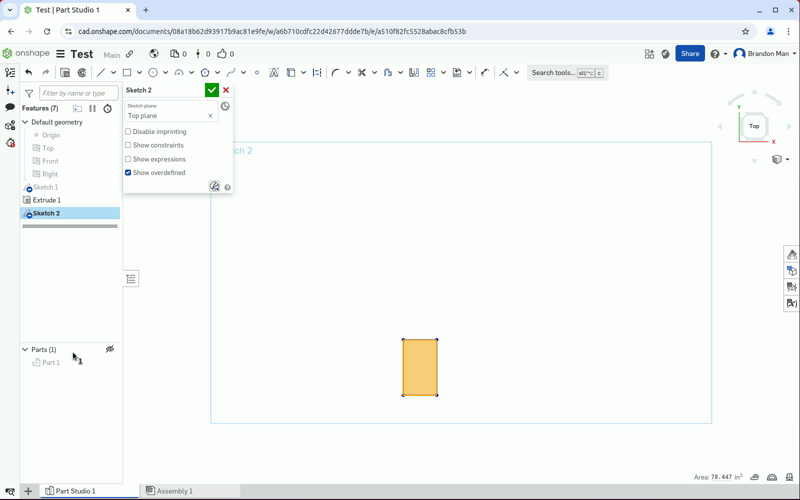
key(shift+y)
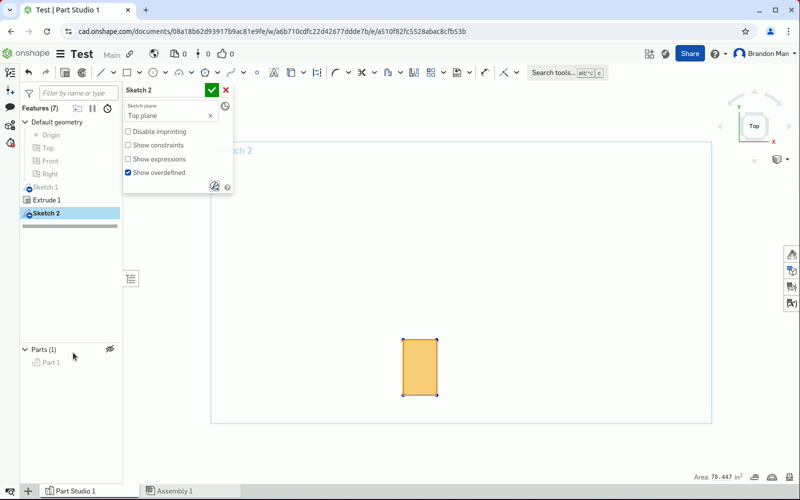
key(shift+e)
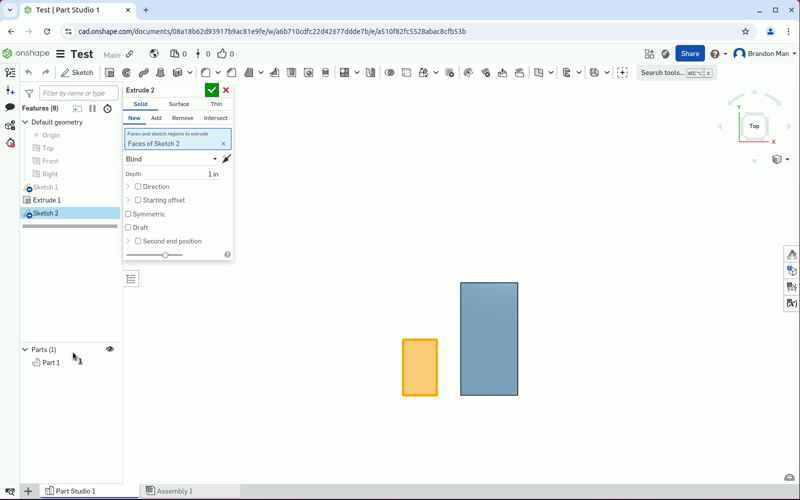
mouse_move(143, 106)
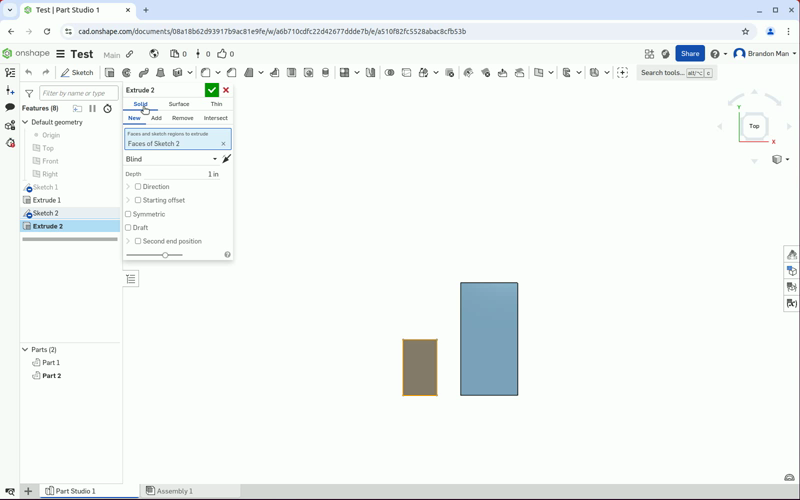
click(143, 106)
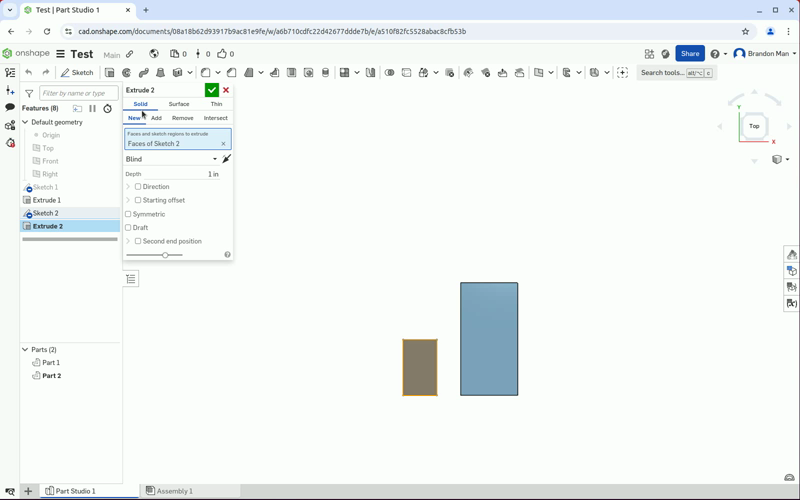
mouse_move(137, 120)
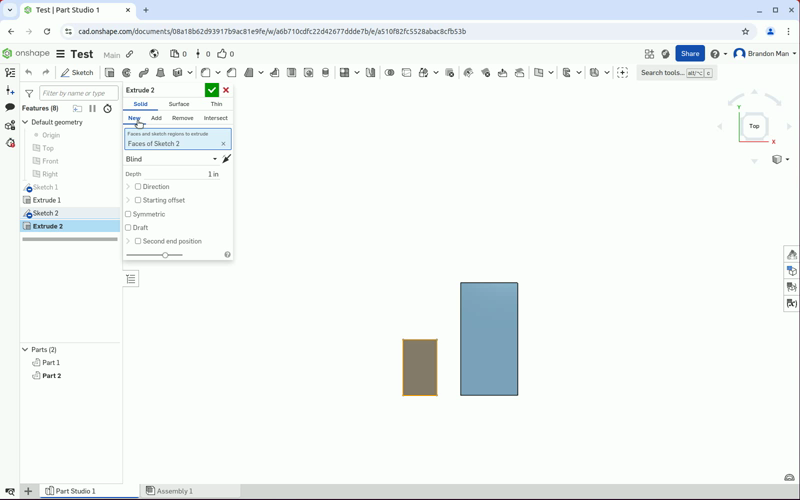
click(137, 120)
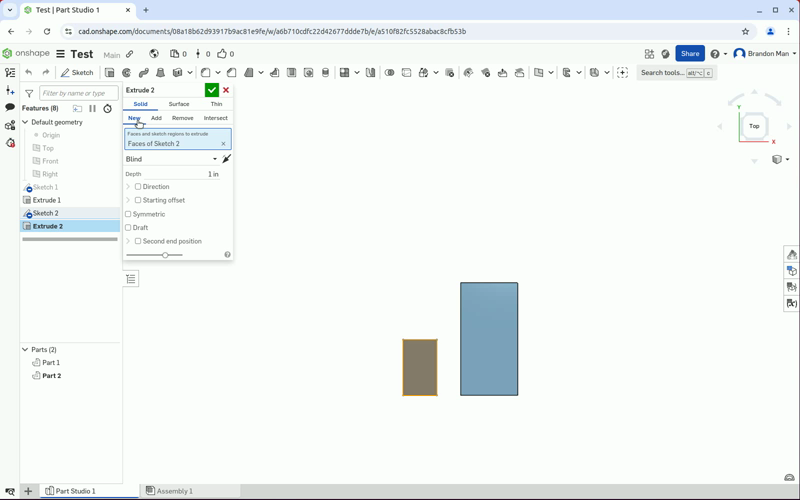
key(tab, 4)
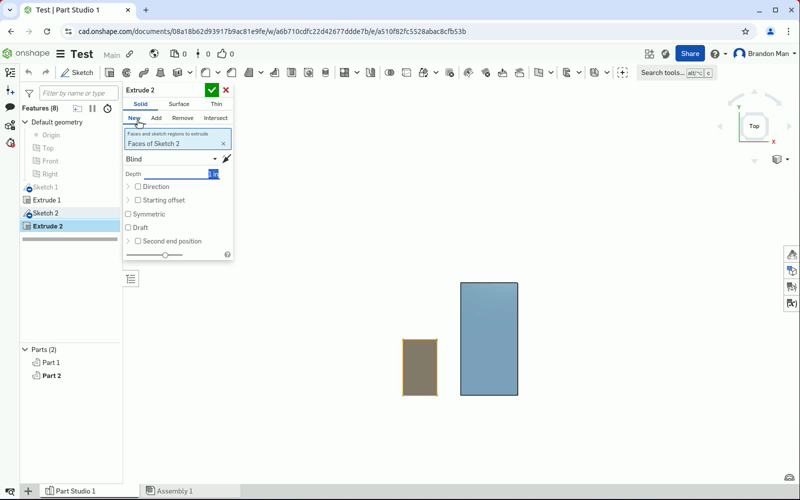
text(3.129)
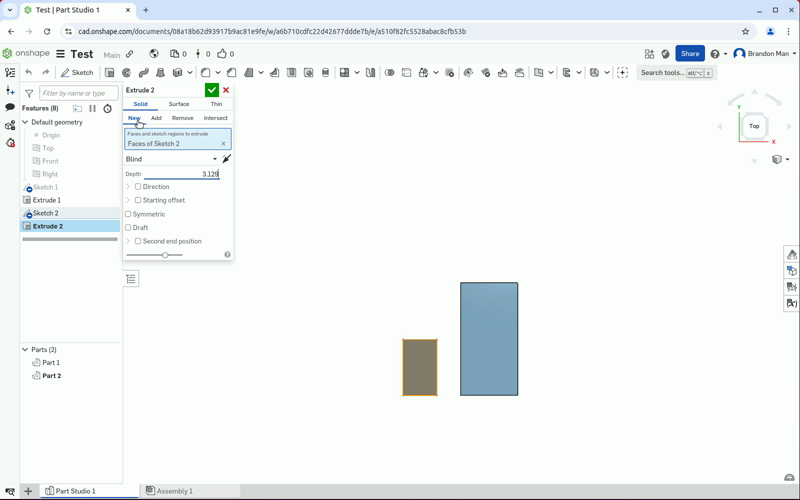
key(enter)
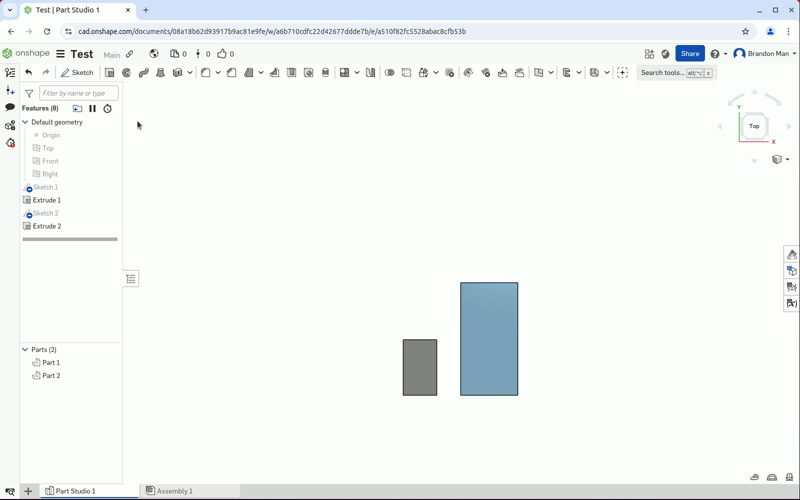
key(shift+h)
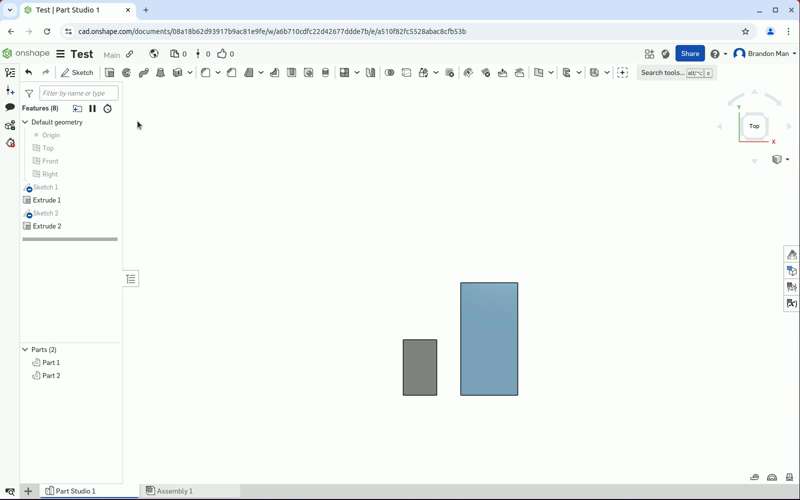
key(shift+h)
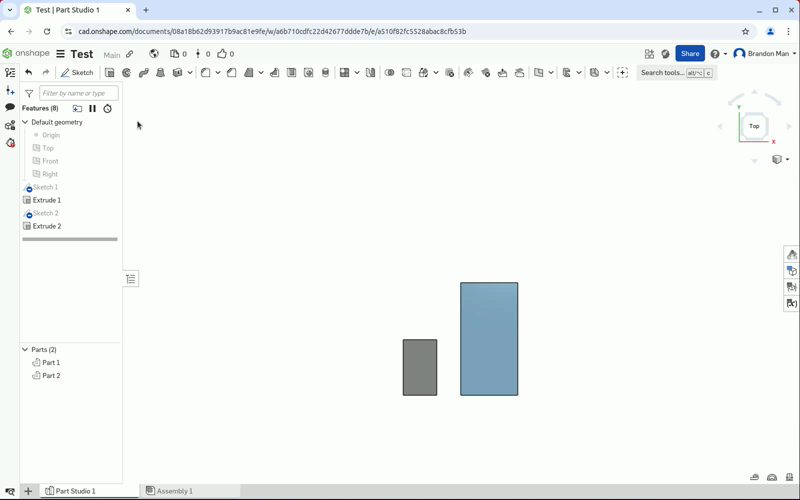
mouse_move(73, 189)
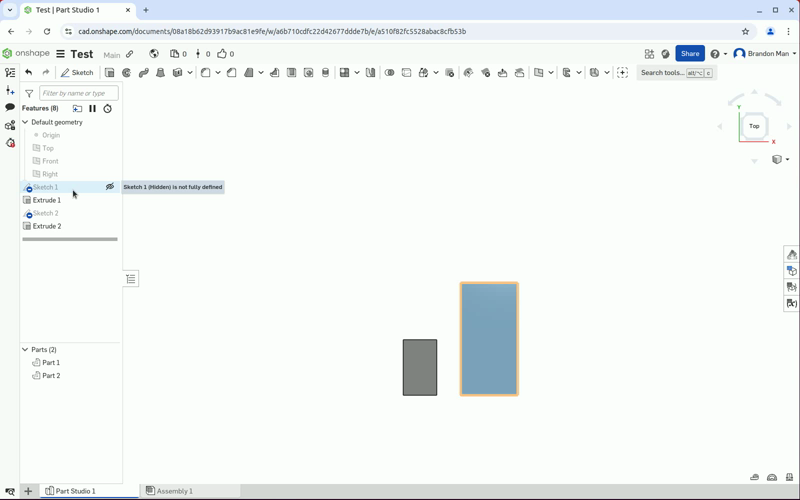
click(73, 189)
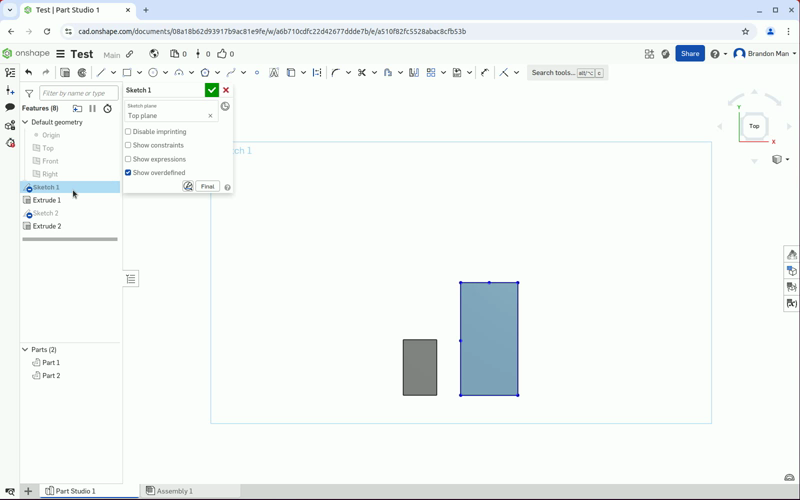
mouse_move(229, 92)
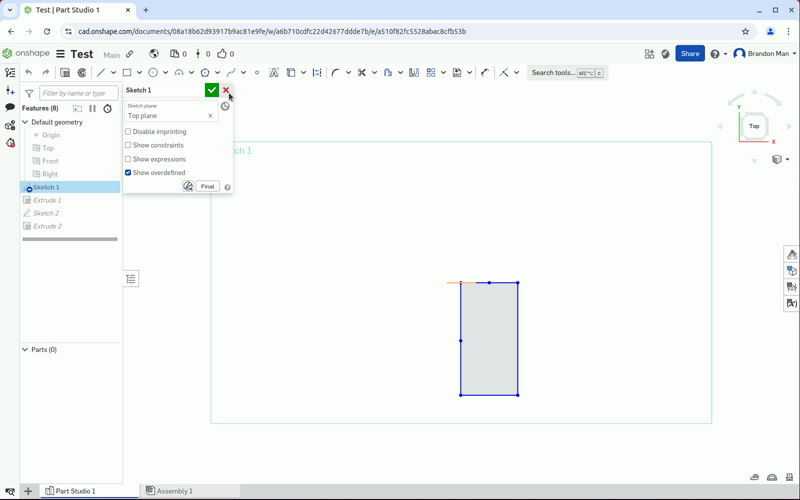
click(229, 92)
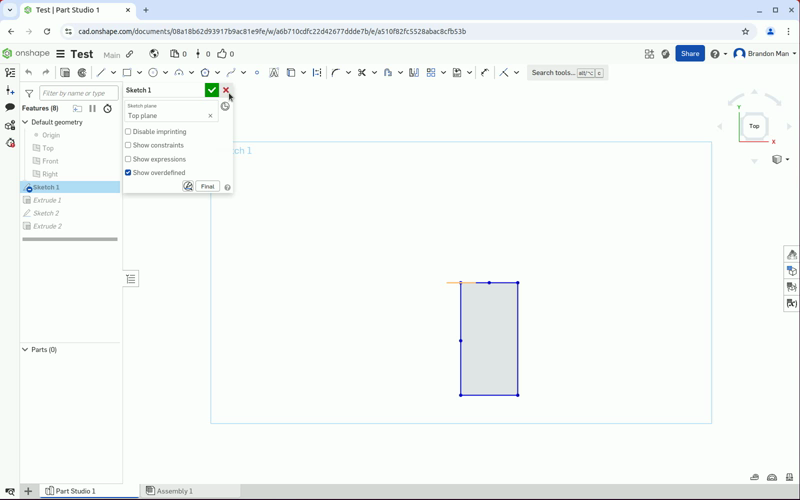
key(shift+s)
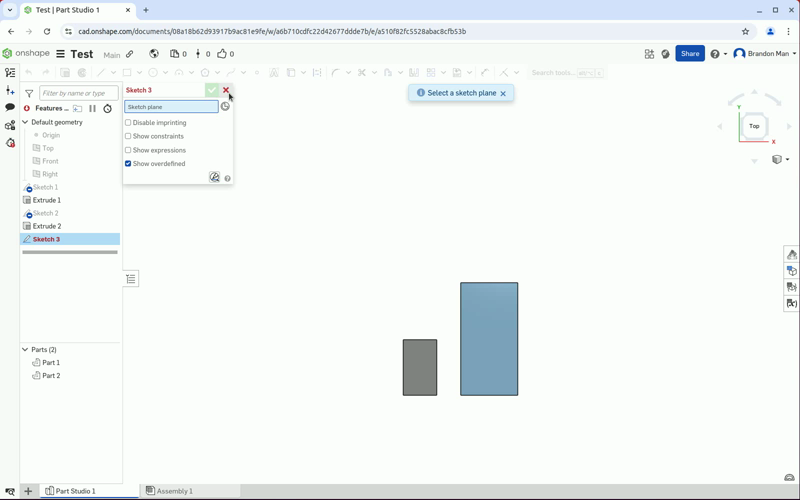
mouse_move(73, 150)
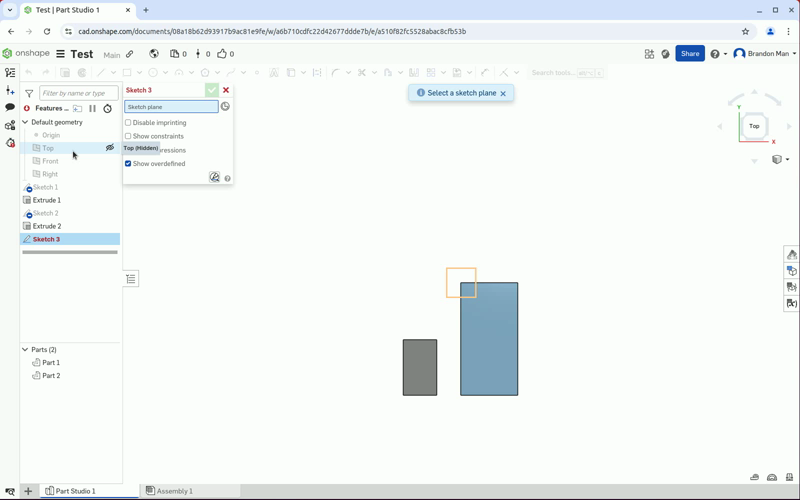
click(73, 150)
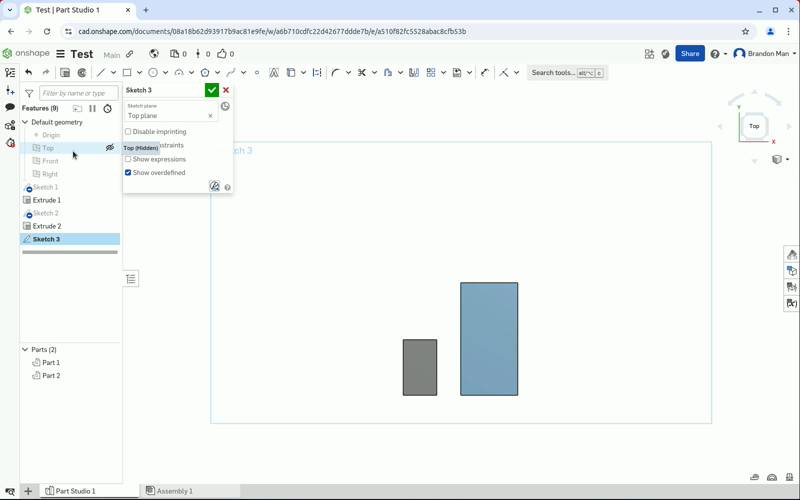
mouse_move(73, 352)
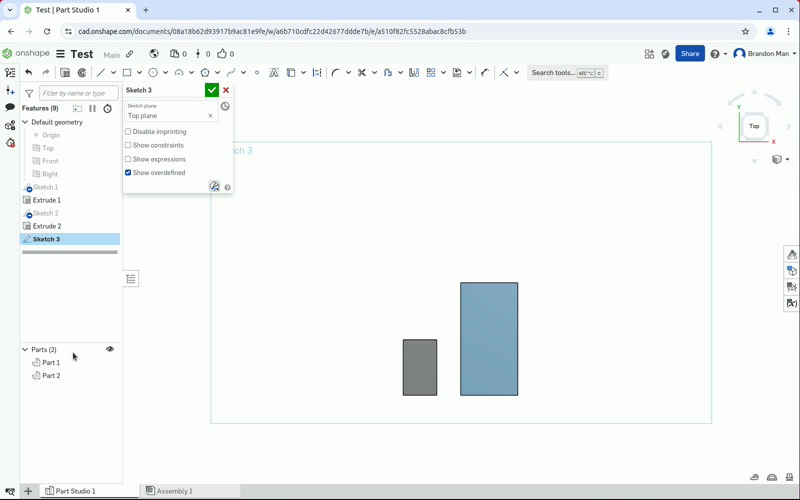
key(y)
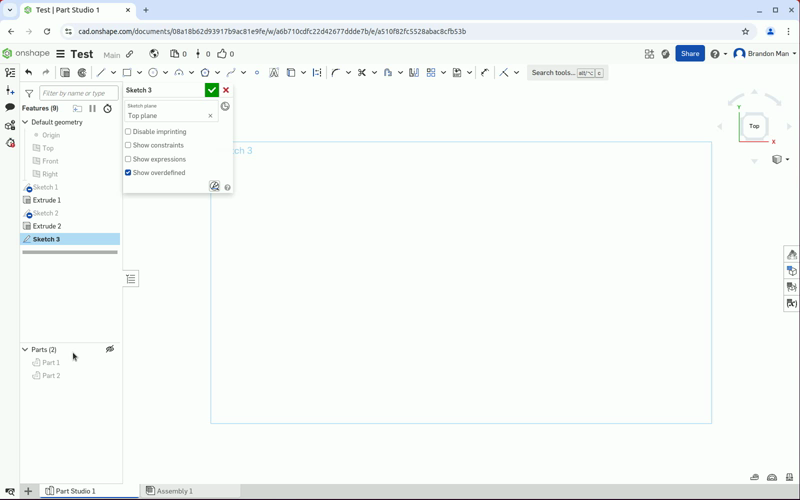
key(l)
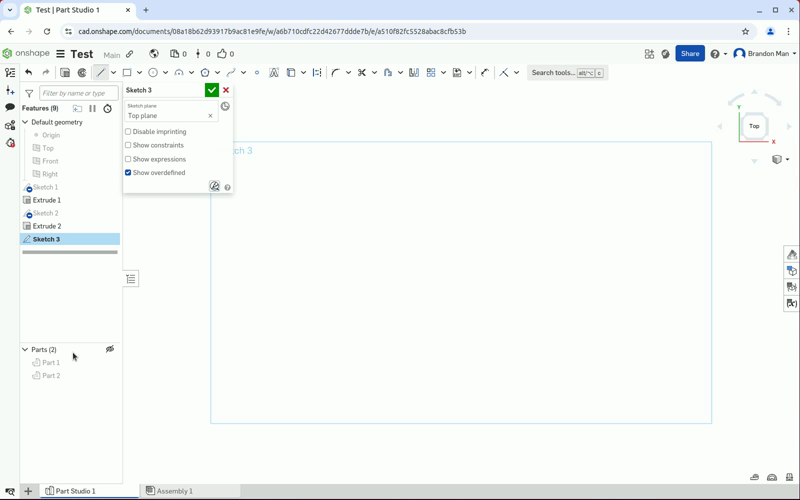
key_down(shift)
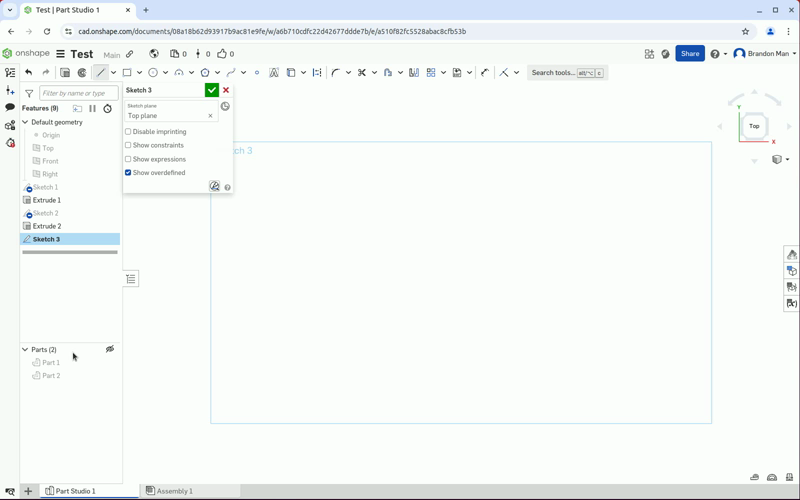
mouse_move(403, 340)
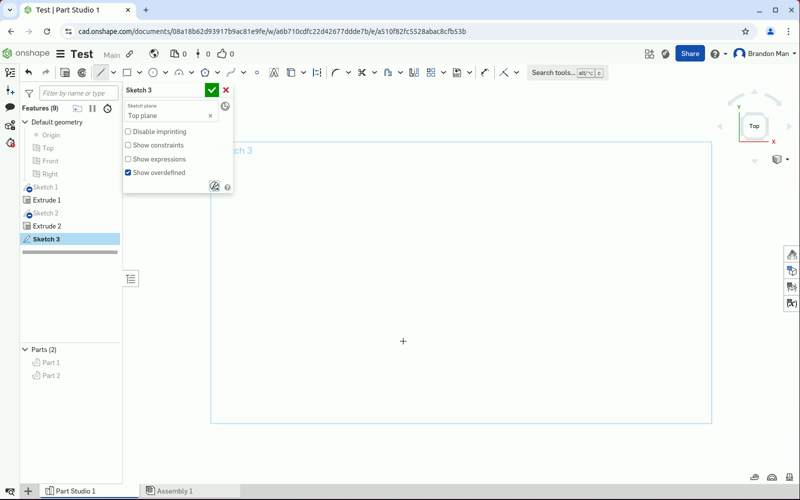
click(403, 340)
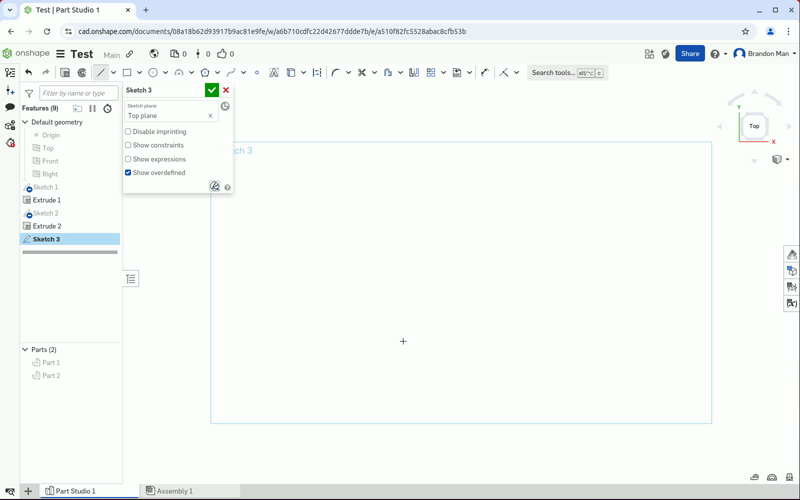
key_up(shift)
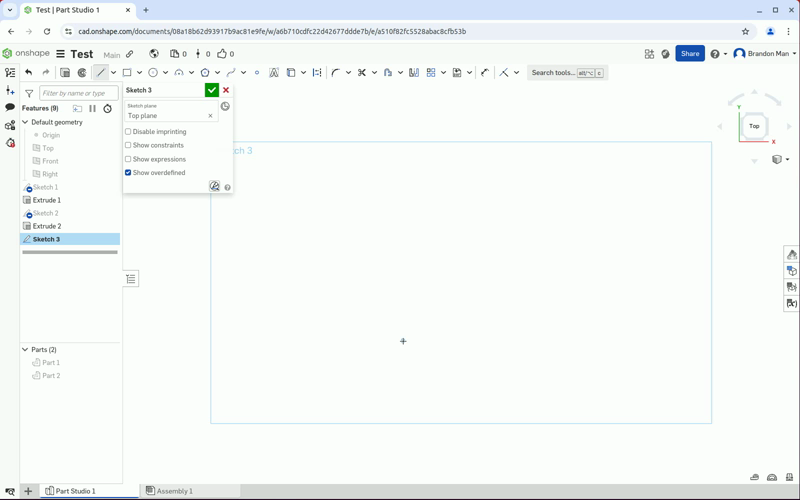
key_down(shift)
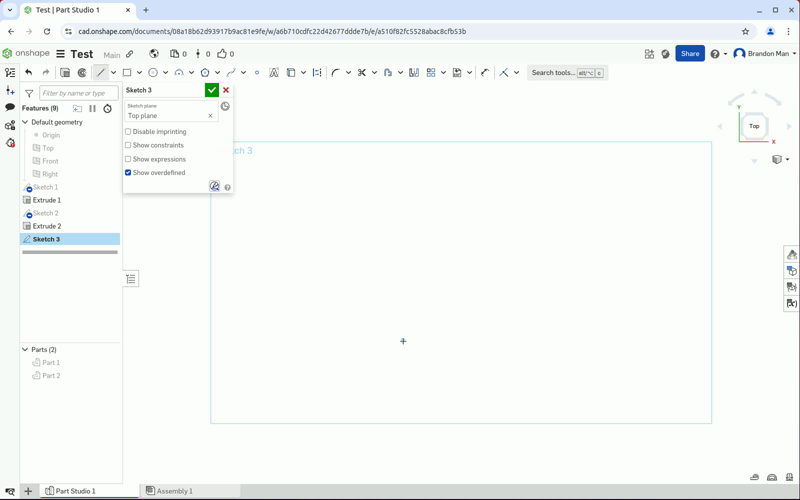
mouse_move(433, 340)
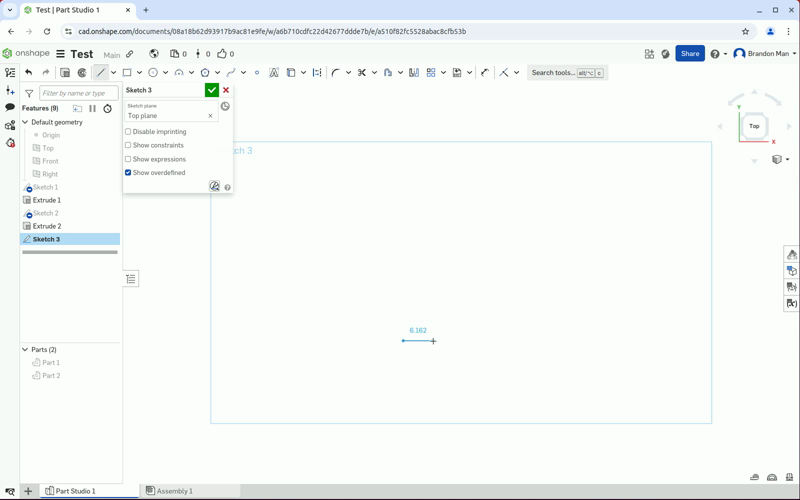
mouse_move(436, 340)
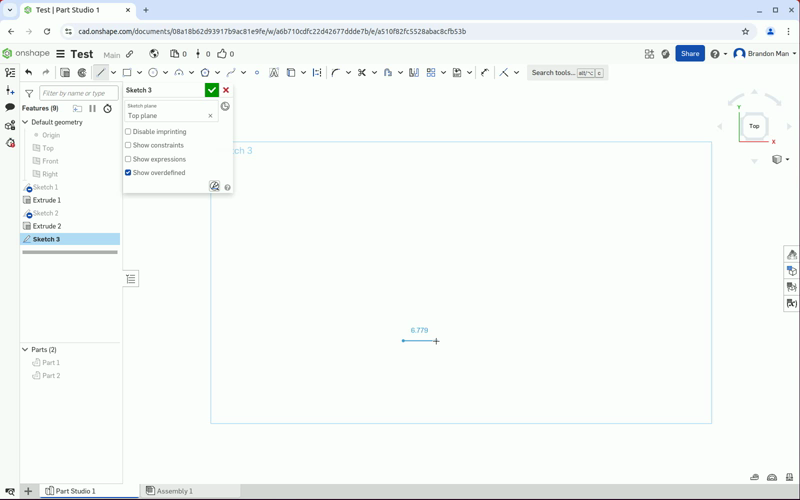
click(436, 340)
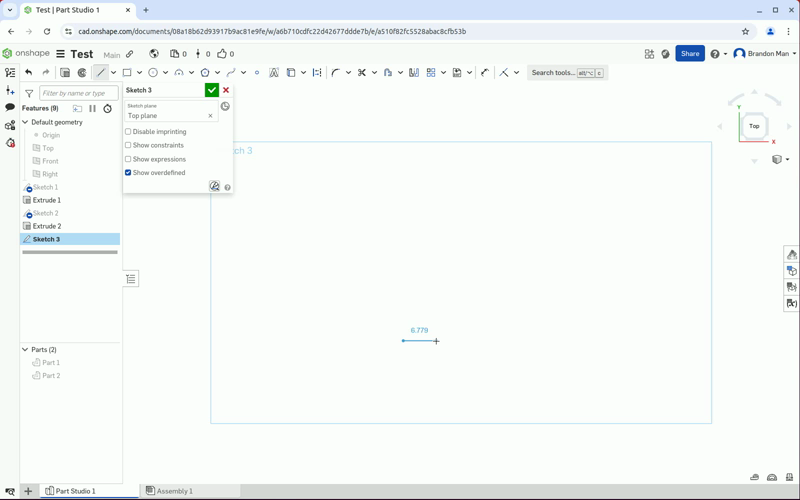
key_up(shift)
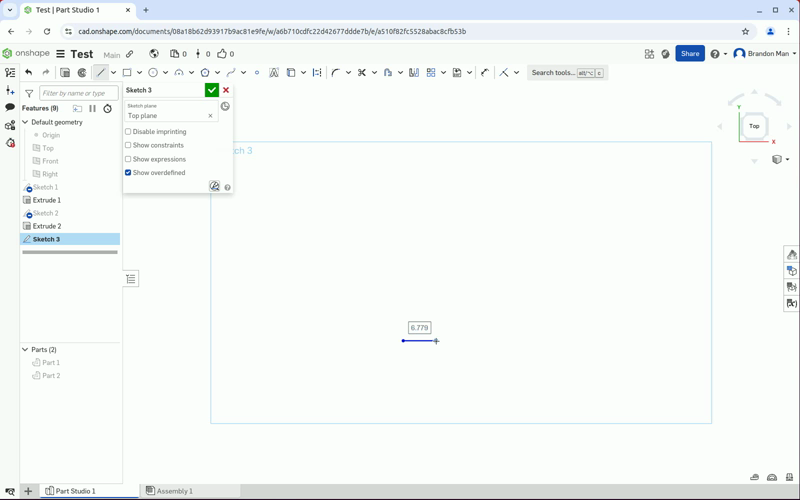
key_down(shift)
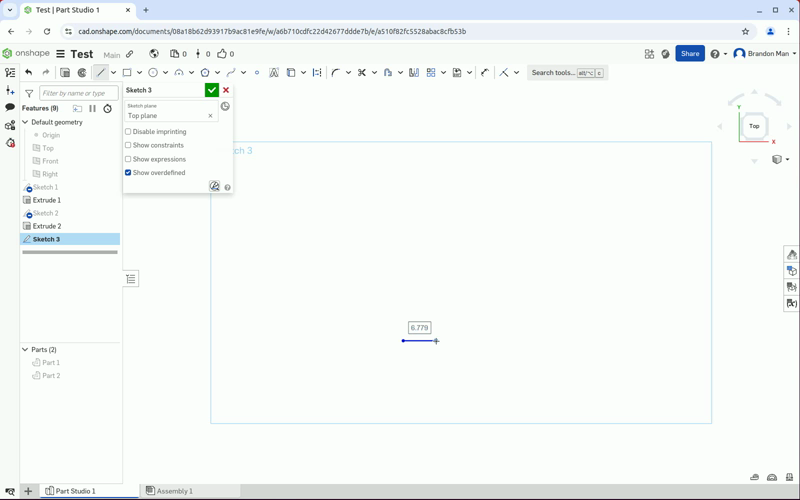
mouse_move(466, 340)
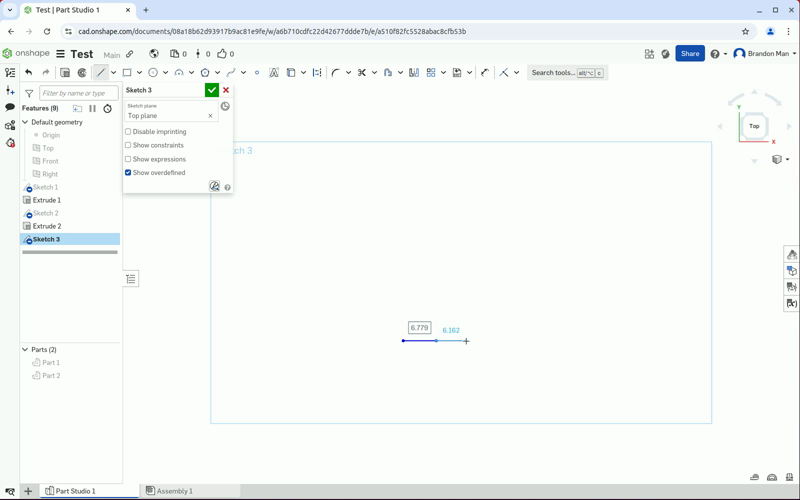
mouse_move(436, 282)
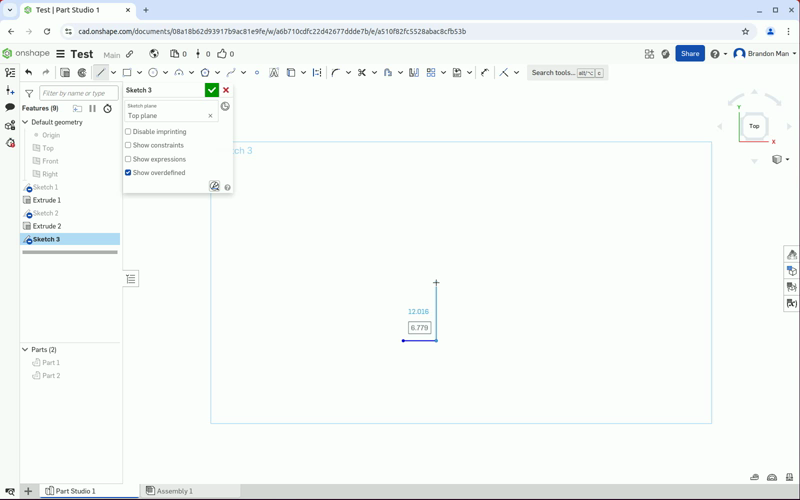
click(436, 282)
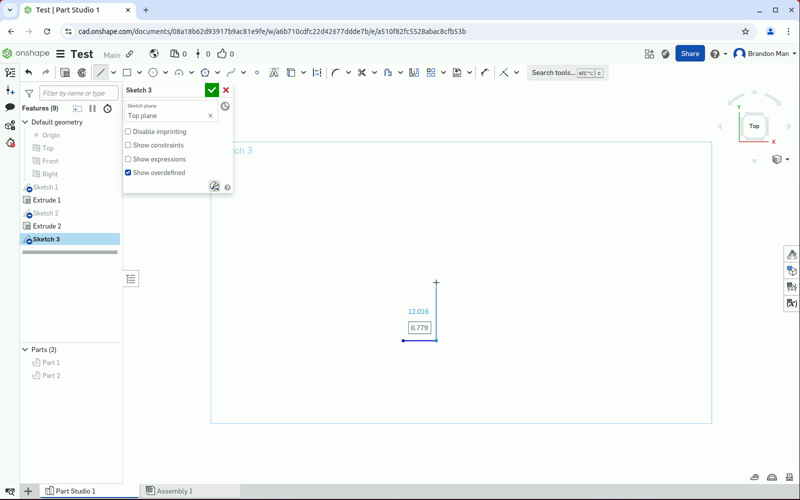
key_up(shift)
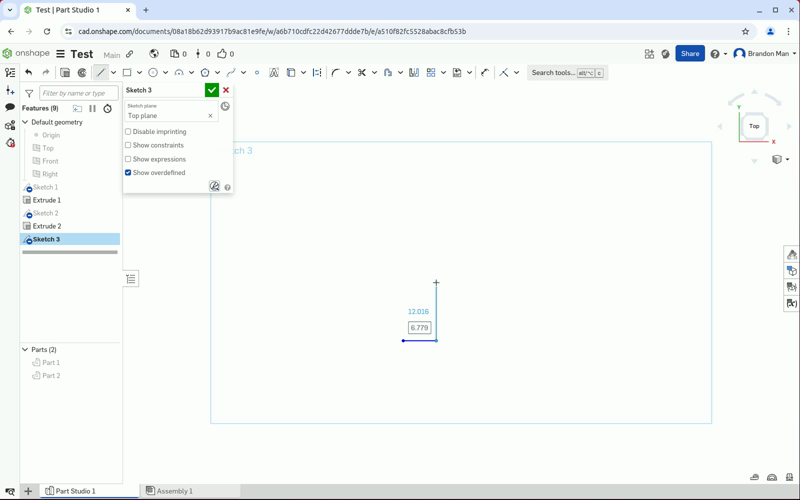
key_down(shift)
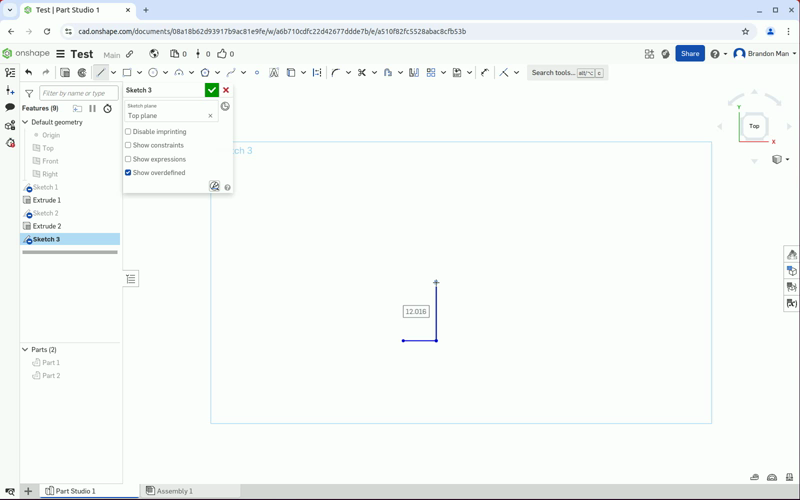
mouse_move(466, 282)
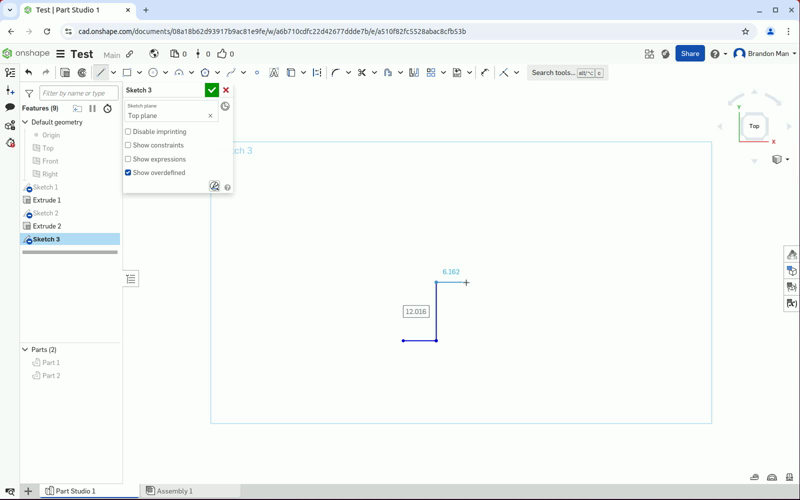
mouse_move(403, 282)
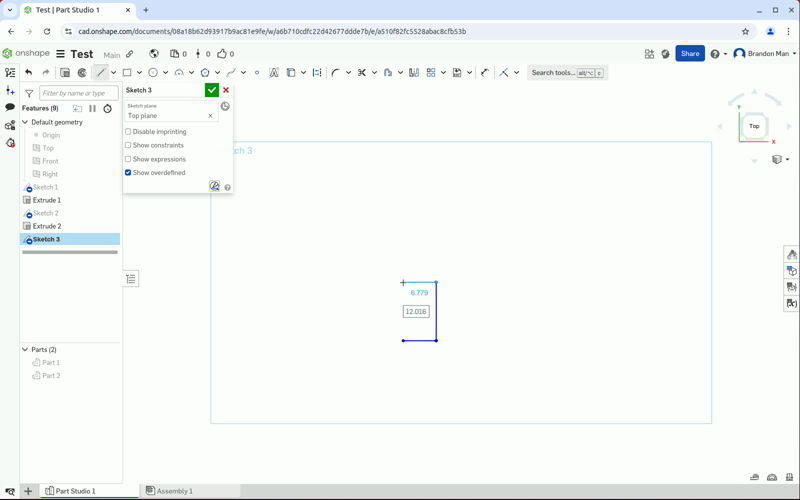
click(403, 282)
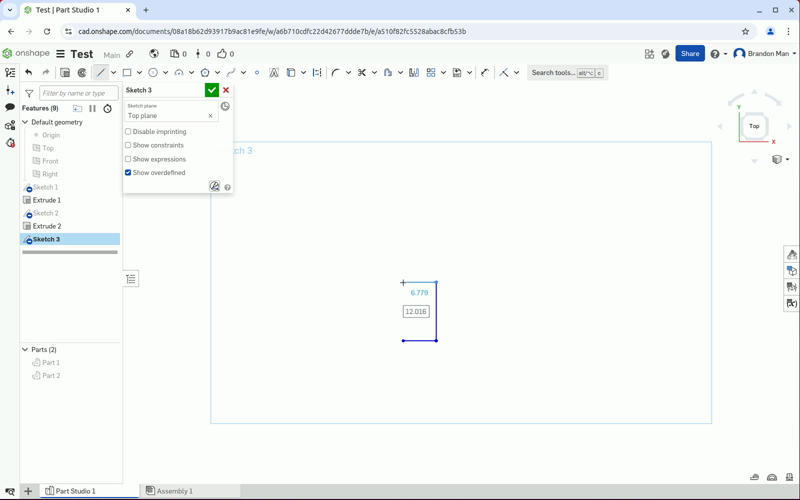
key_up(shift)
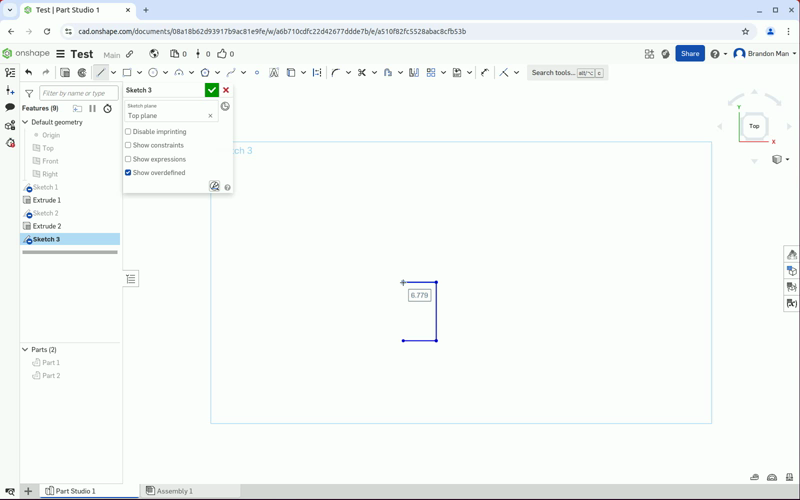
mouse_move(433, 282)
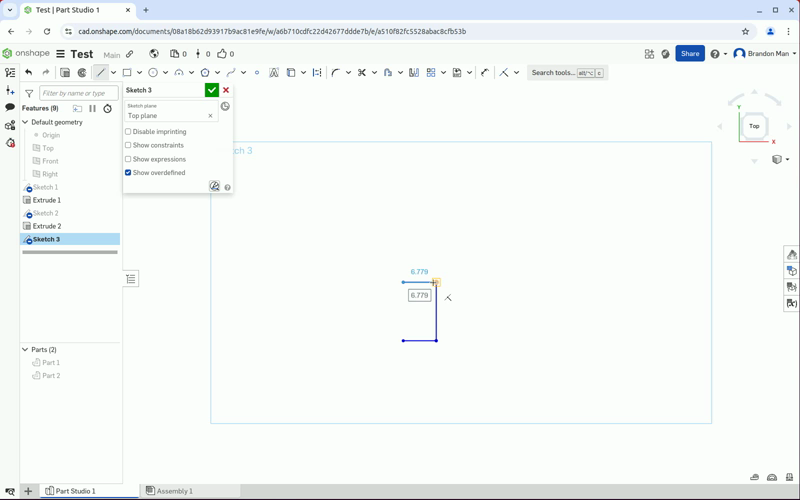
key_down(shift)
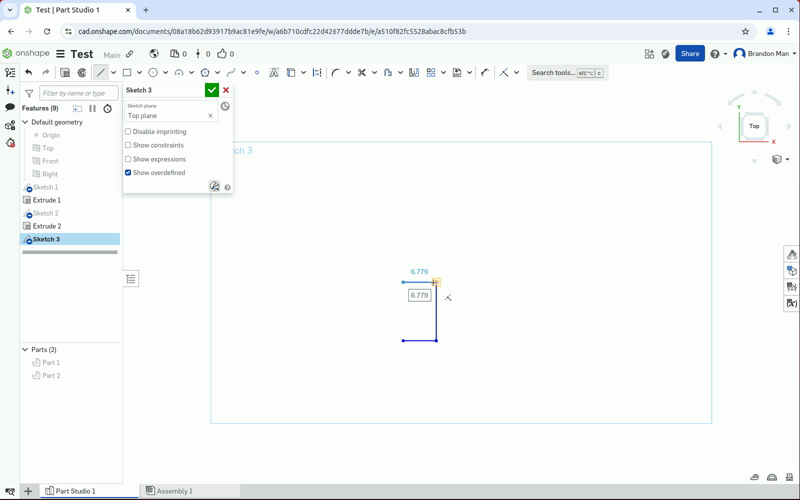
mouse_move(403, 340)
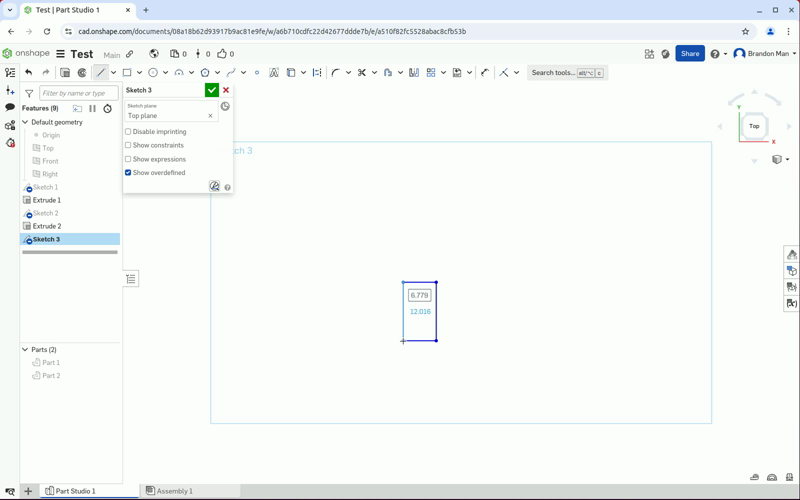
key_up(shift)
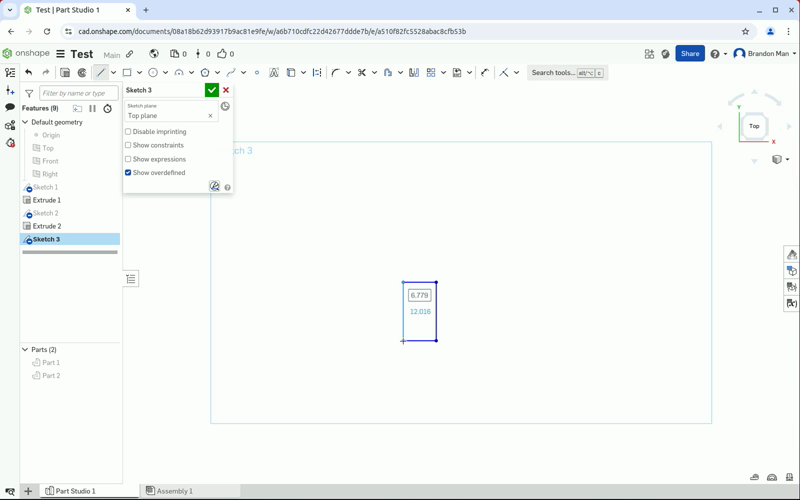
click(403, 340)
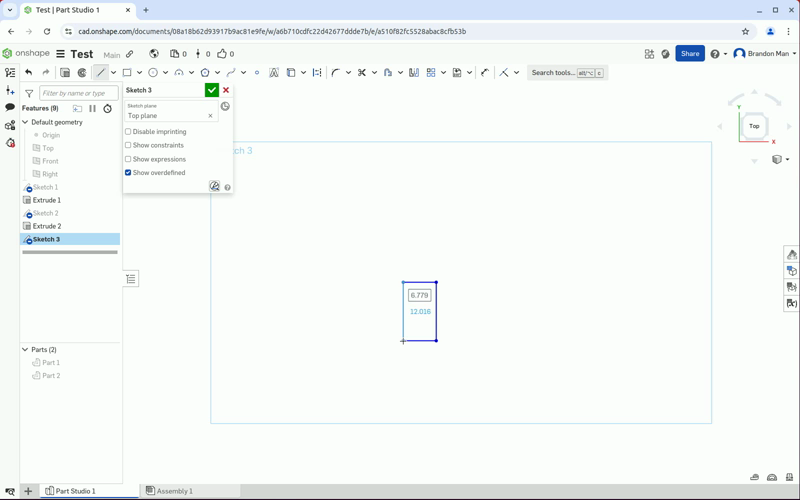
key(esc)
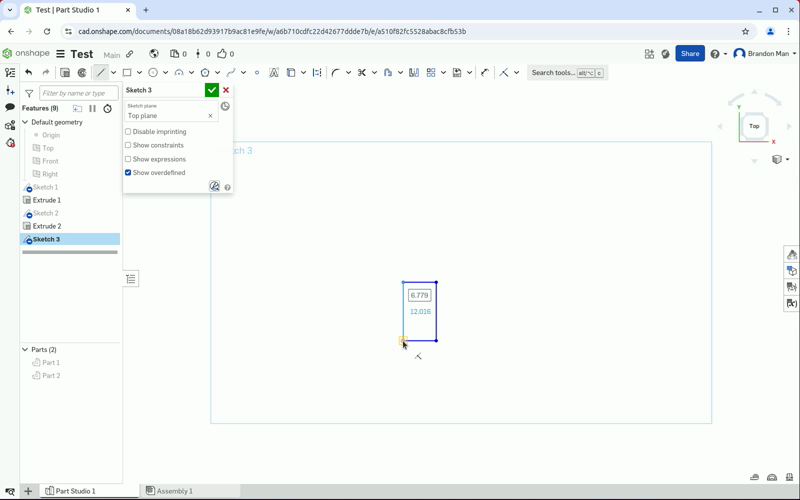
mouse_move(422, 323)
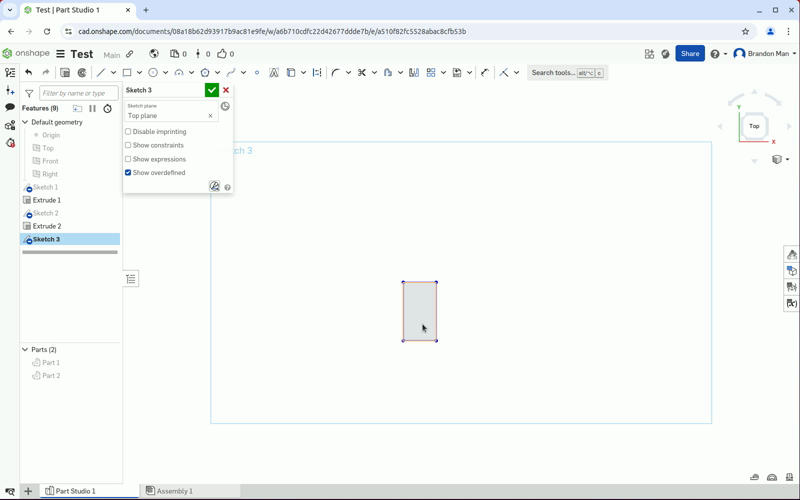
click(422, 323)
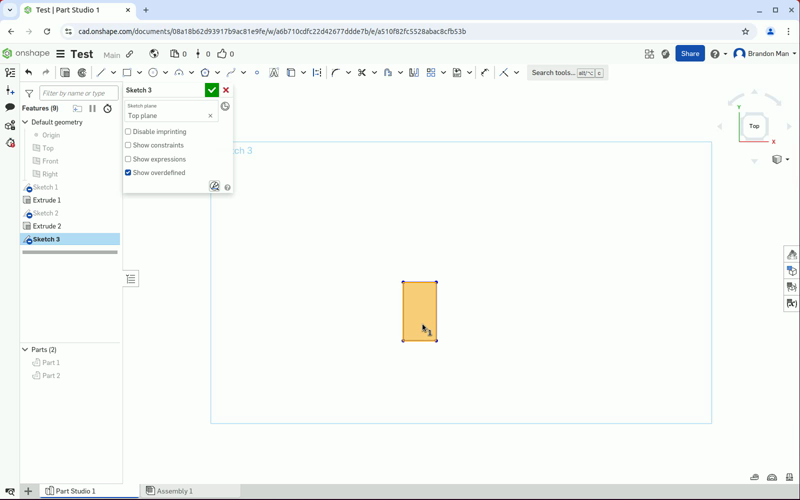
mouse_move(73, 352)
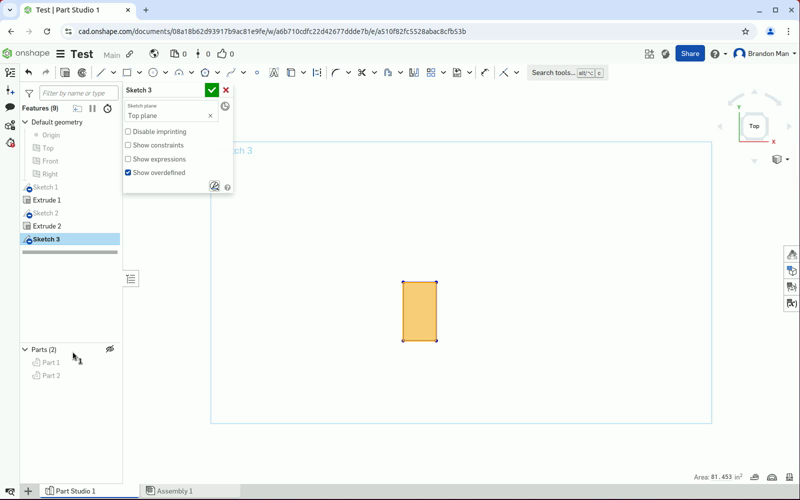
key(shift+y)
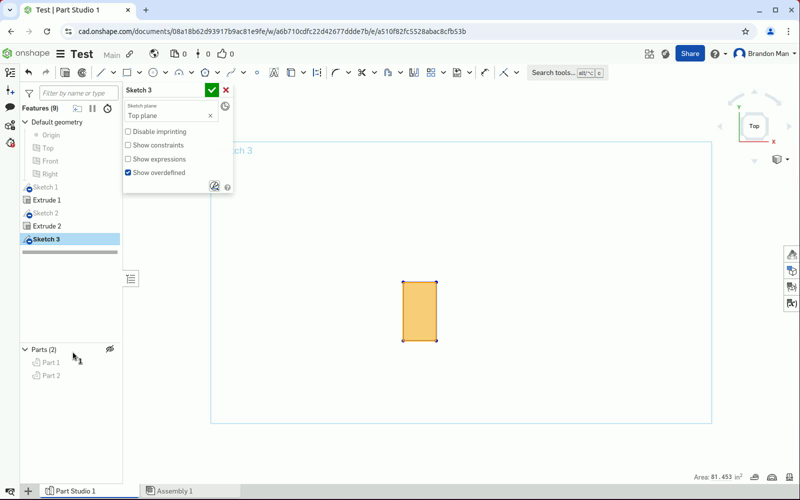
key(shift+e)
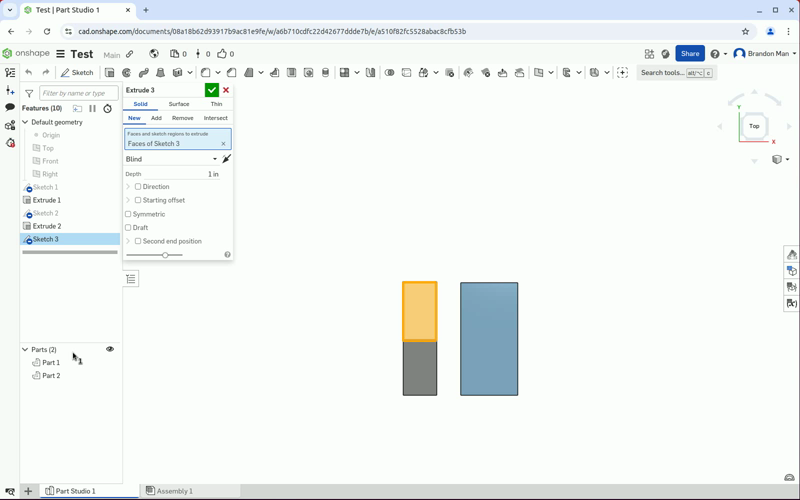
mouse_move(143, 106)
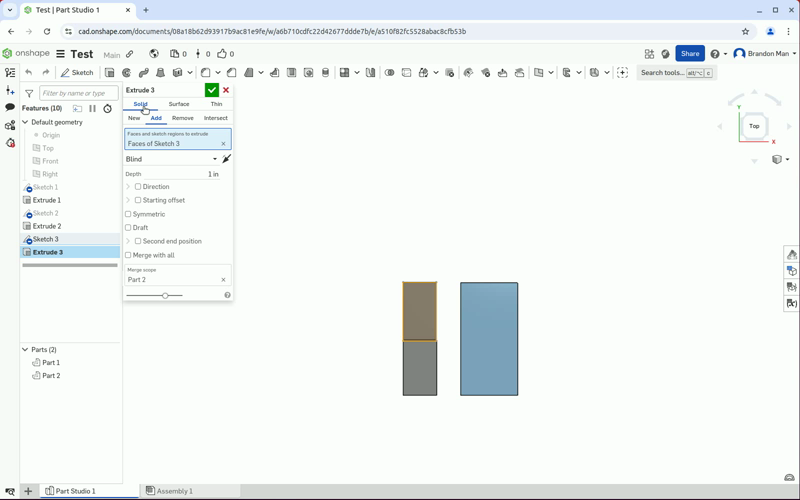
click(143, 106)
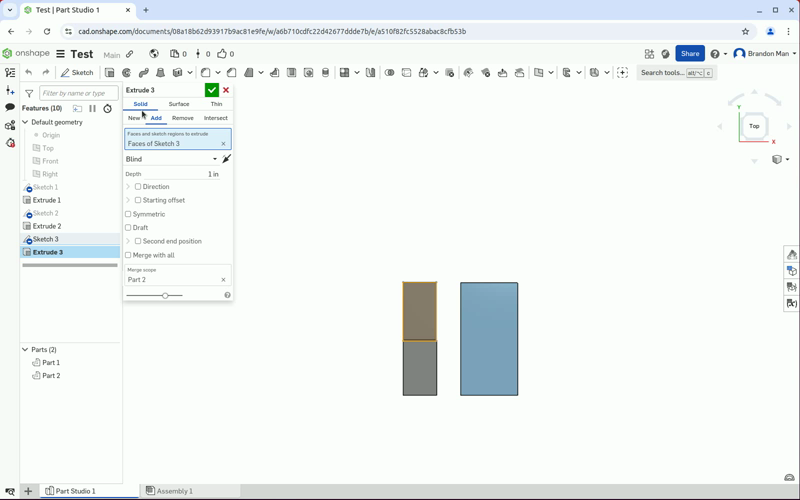
mouse_move(137, 120)
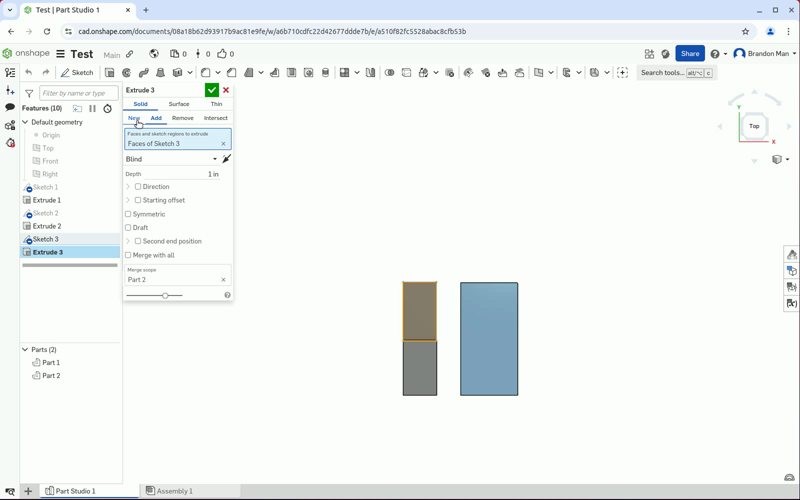
click(137, 120)
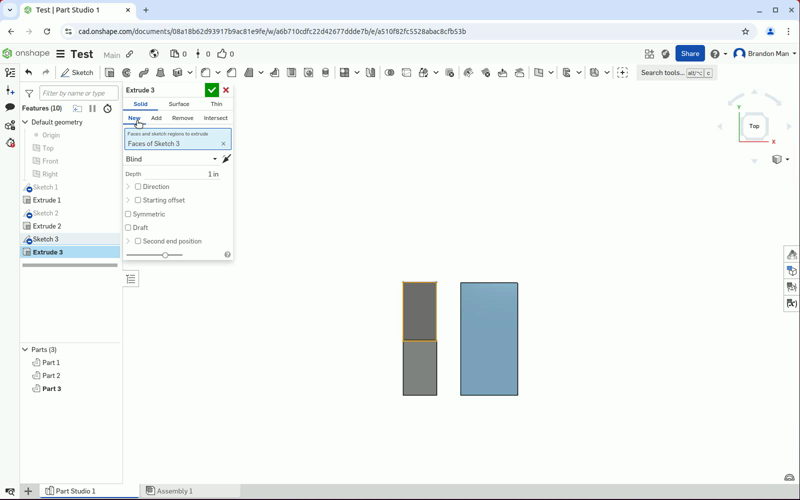
key(tab, 4)
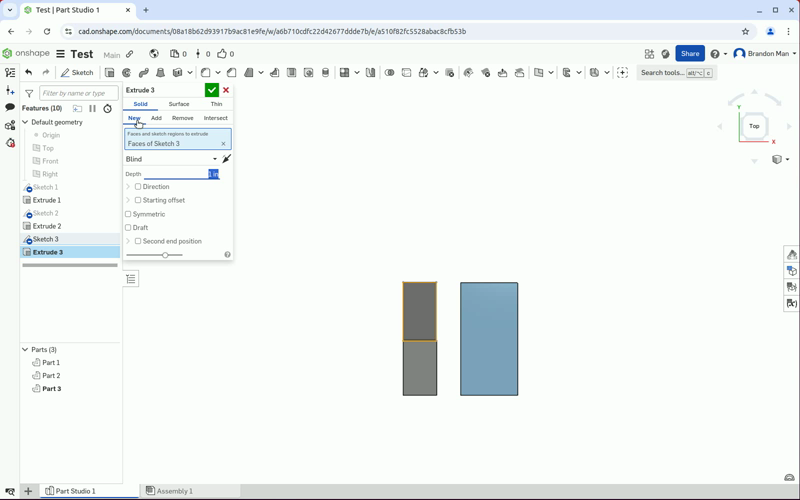
text(3.129)
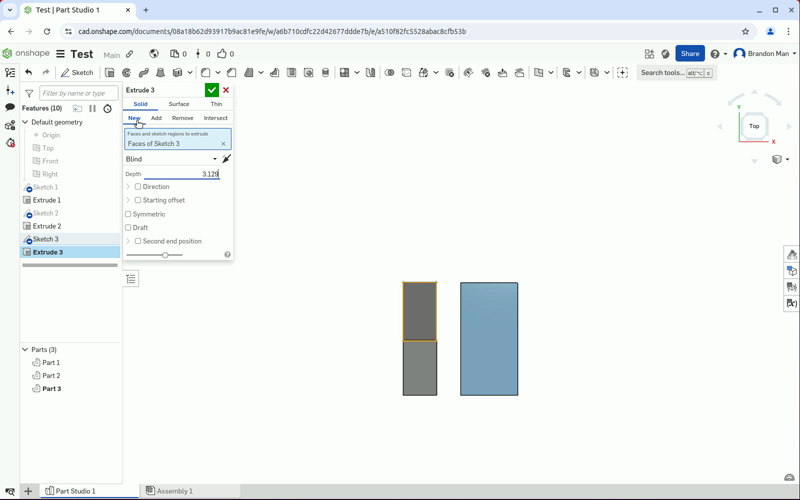
key(enter)
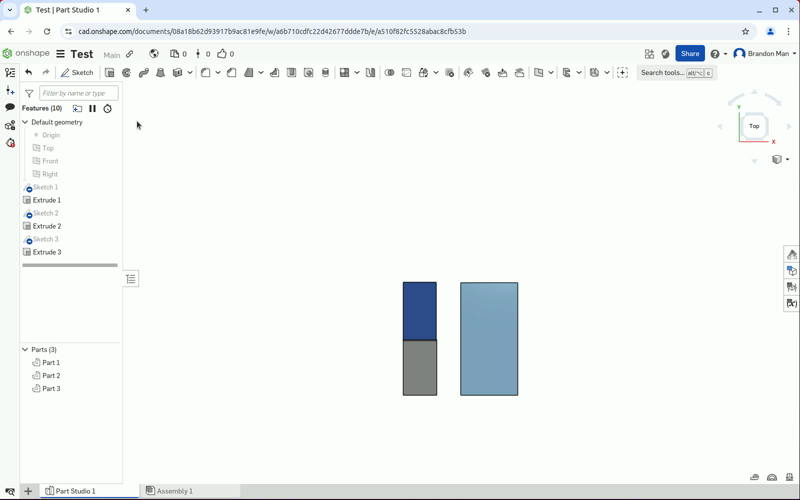
key(shift+h)
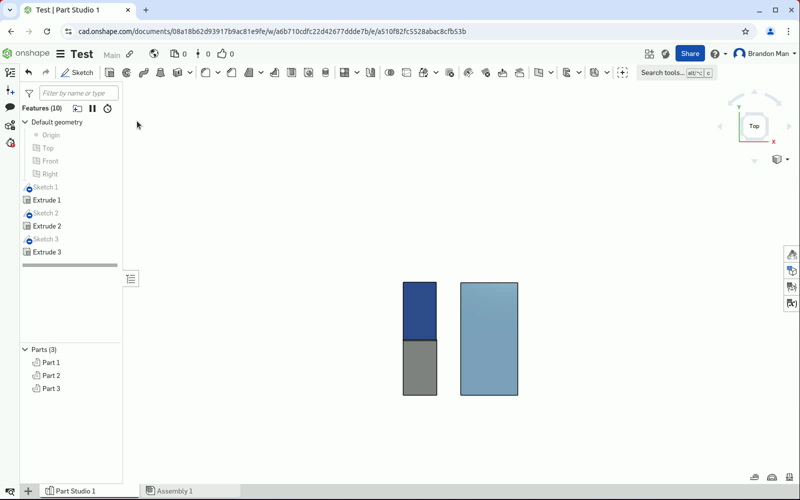
key(shift+h)
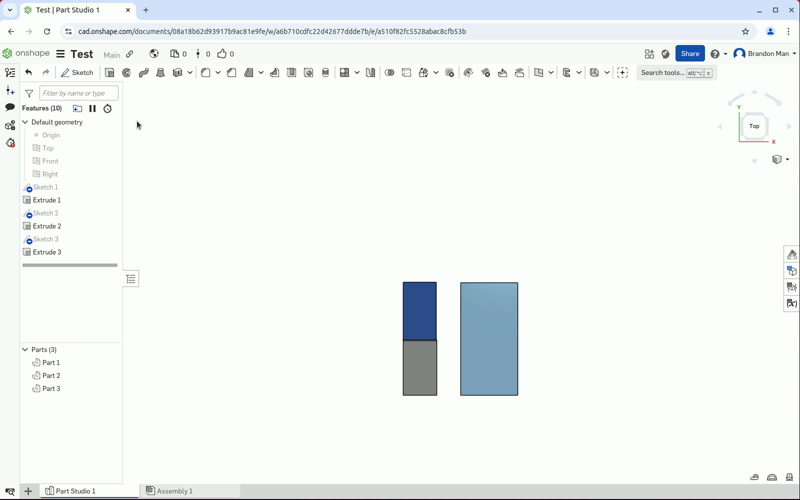
mouse_move(73, 189)
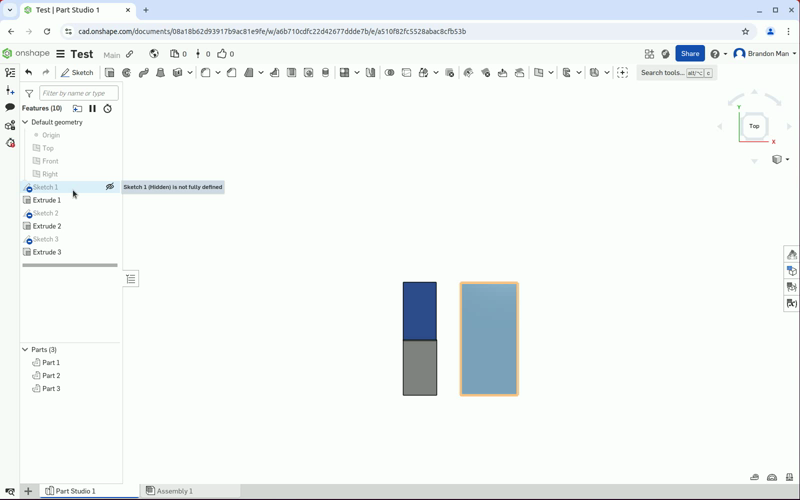
click(73, 189)
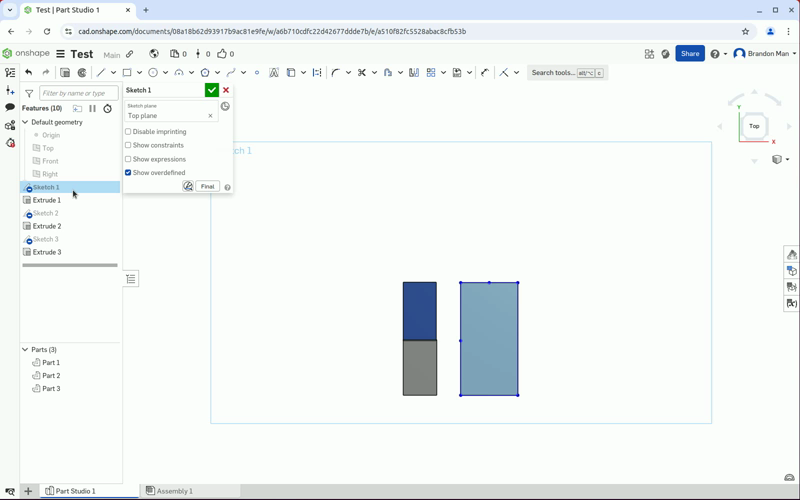
mouse_move(229, 92)
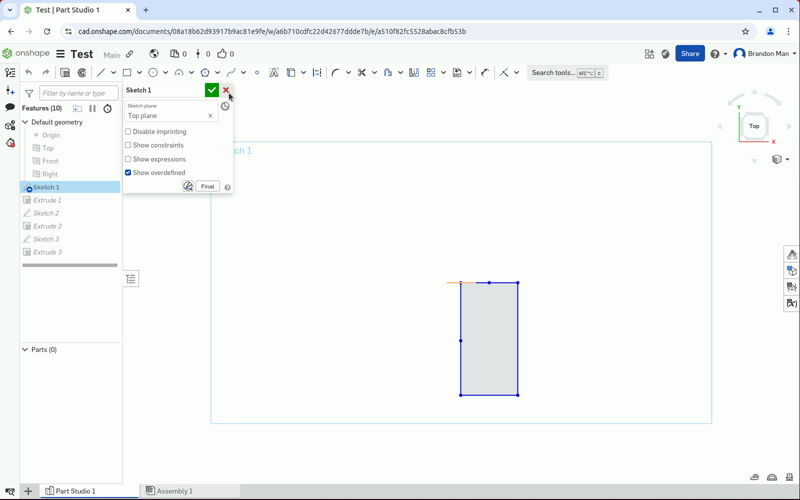
click(229, 92)
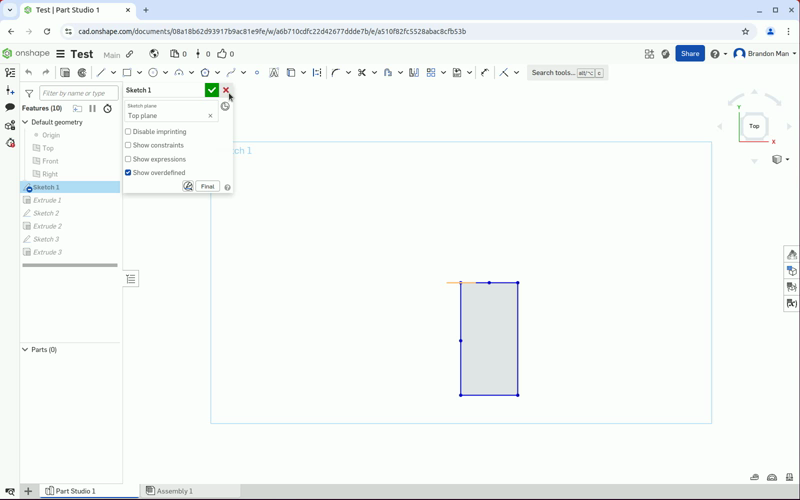
key(shift+s)
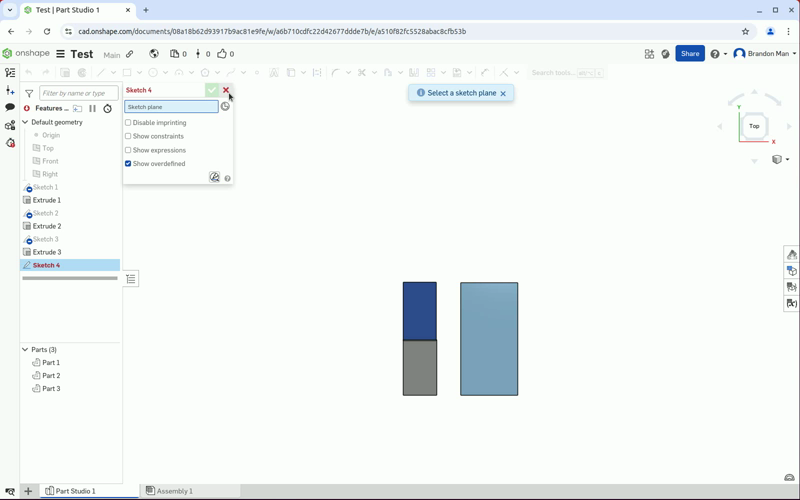
mouse_move(73, 150)
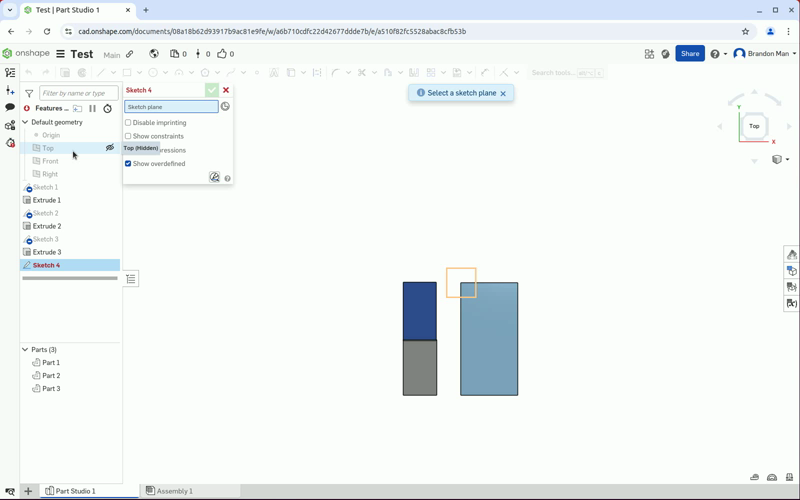
click(73, 150)
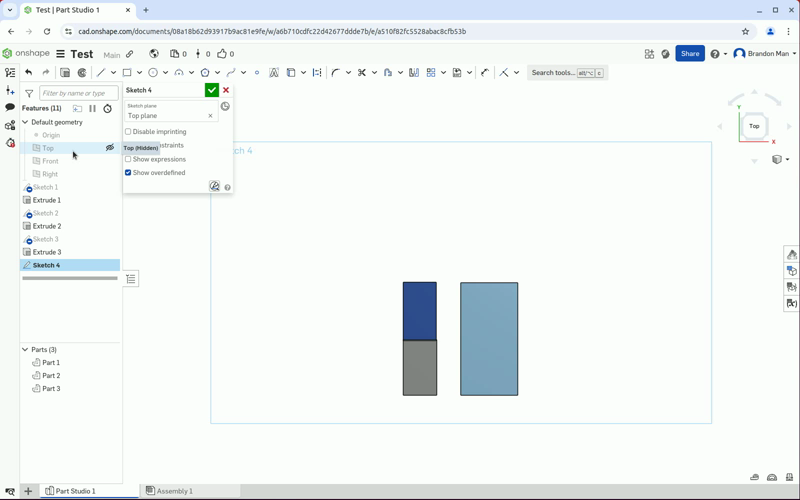
mouse_move(73, 352)
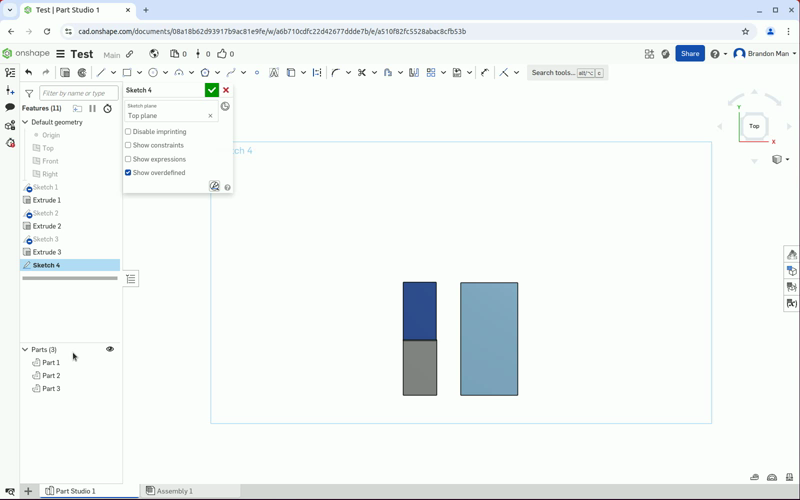
key(y)
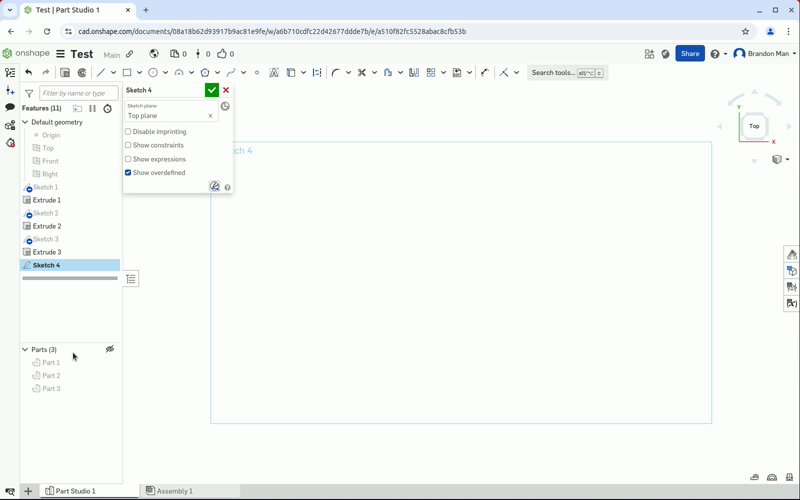
key(l)
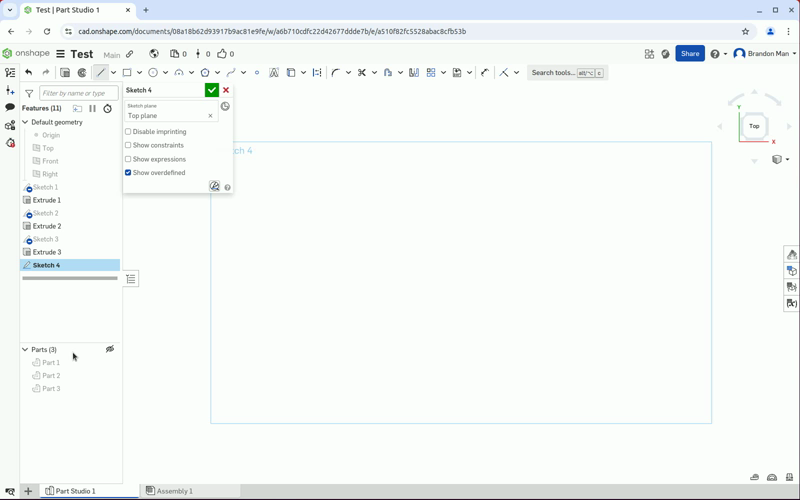
key_down(shift)
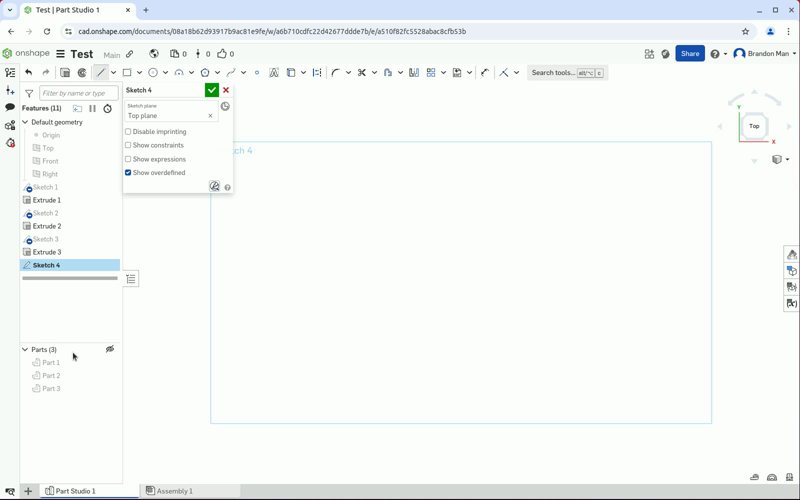
mouse_move(436, 395)
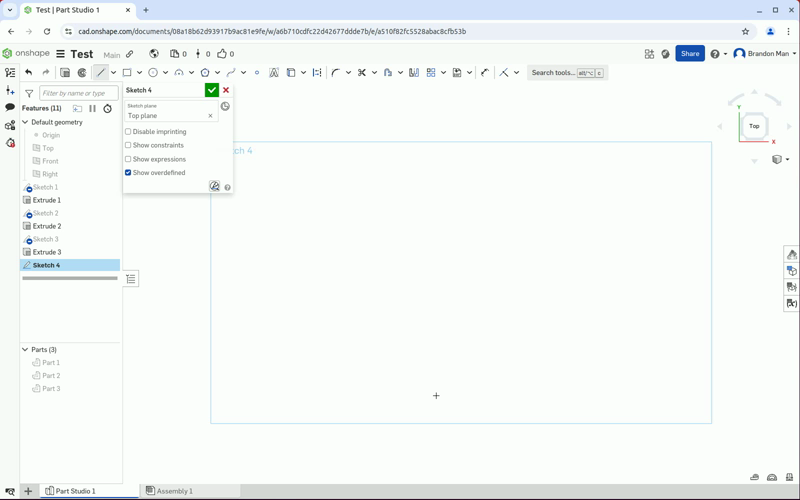
click(436, 395)
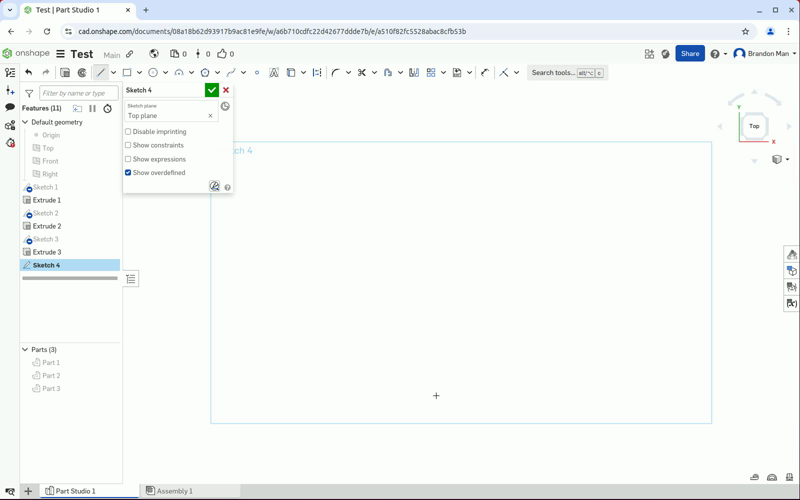
key_up(shift)
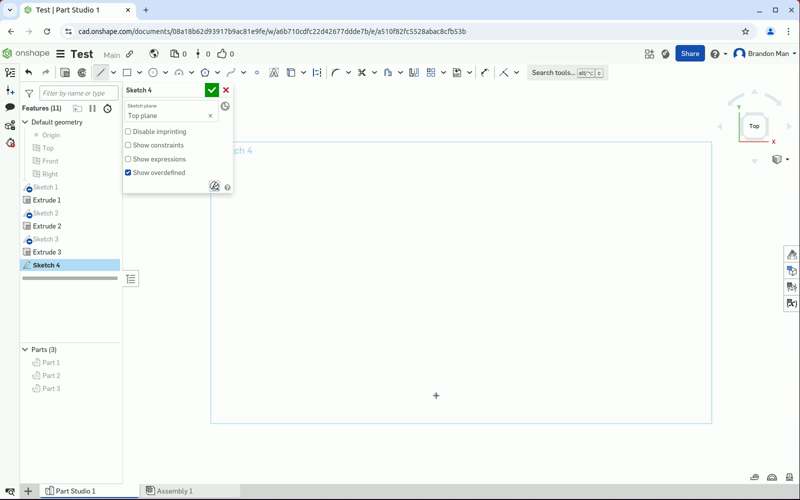
key_down(shift)
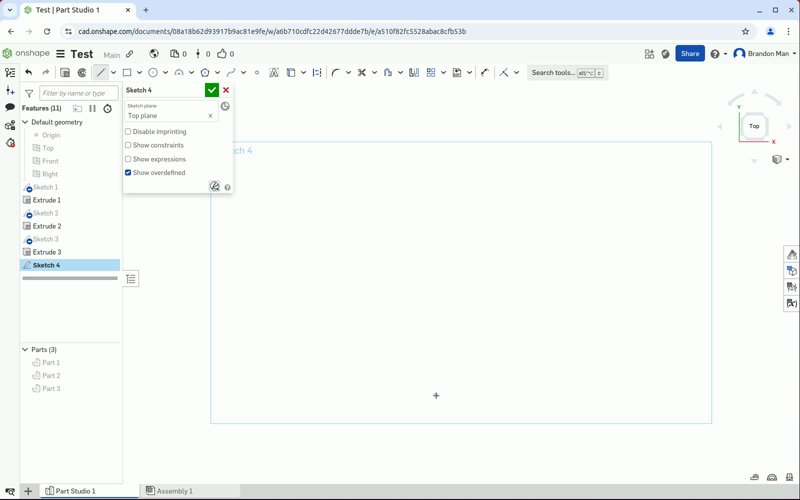
mouse_move(466, 395)
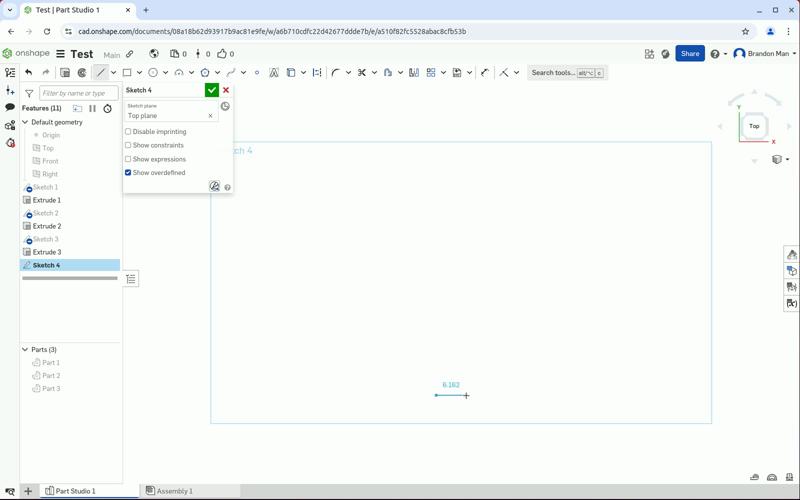
mouse_move(460, 395)
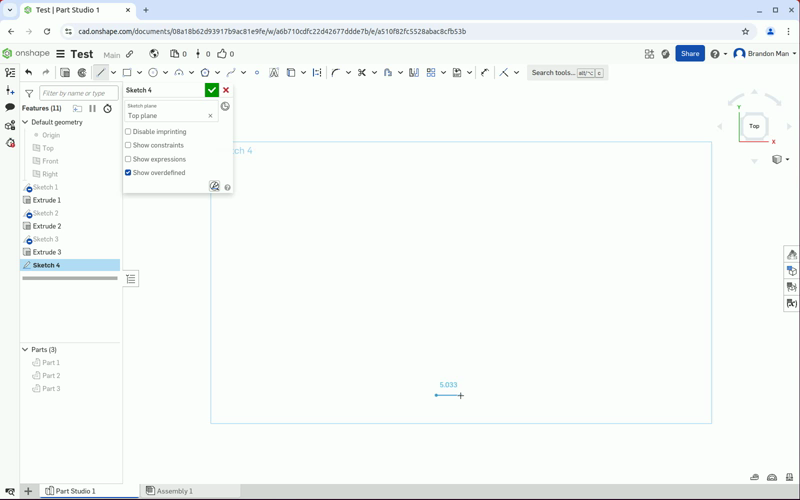
click(460, 395)
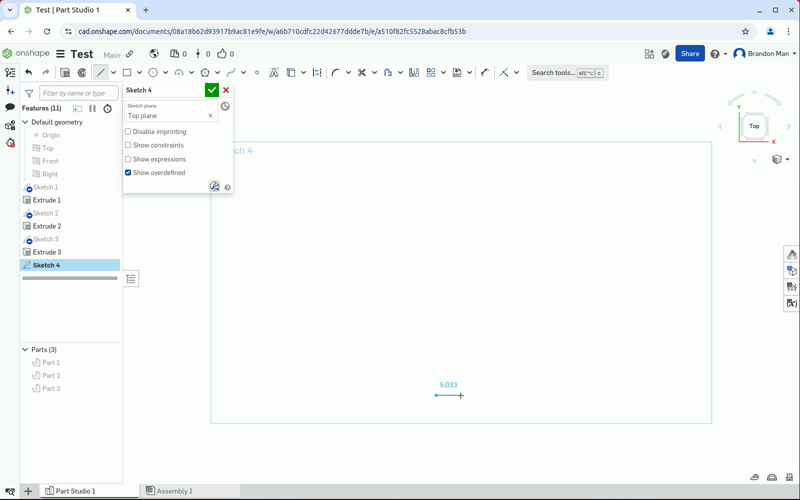
key_up(shift)
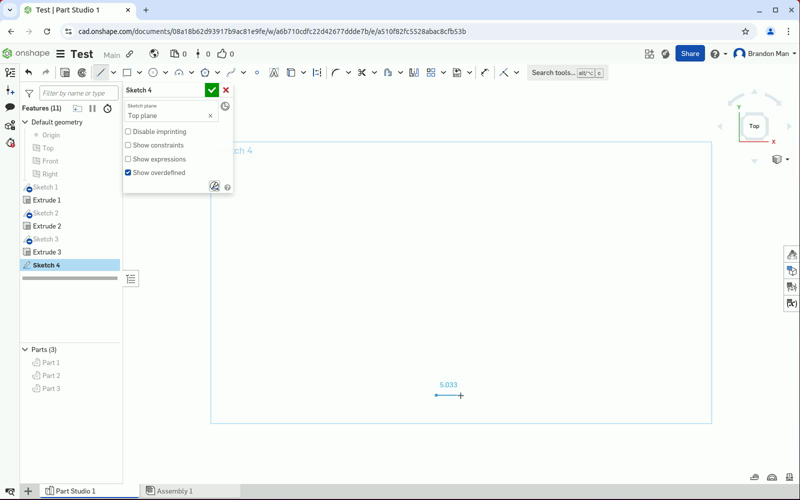
key_down(shift)
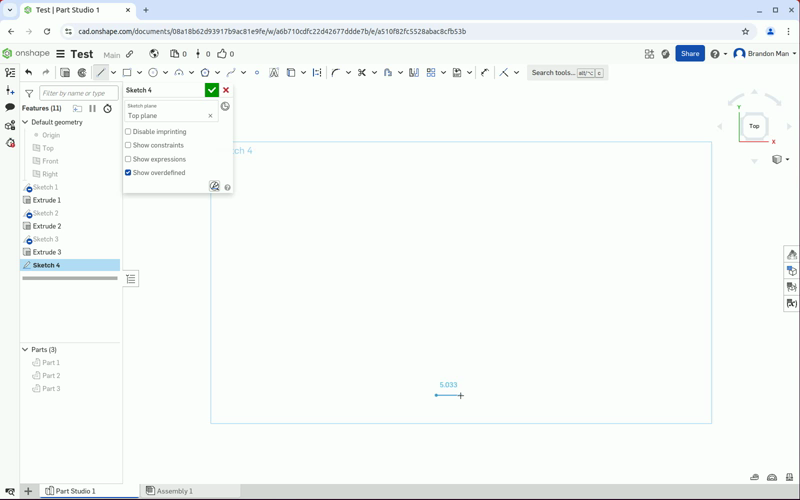
mouse_move(490, 395)
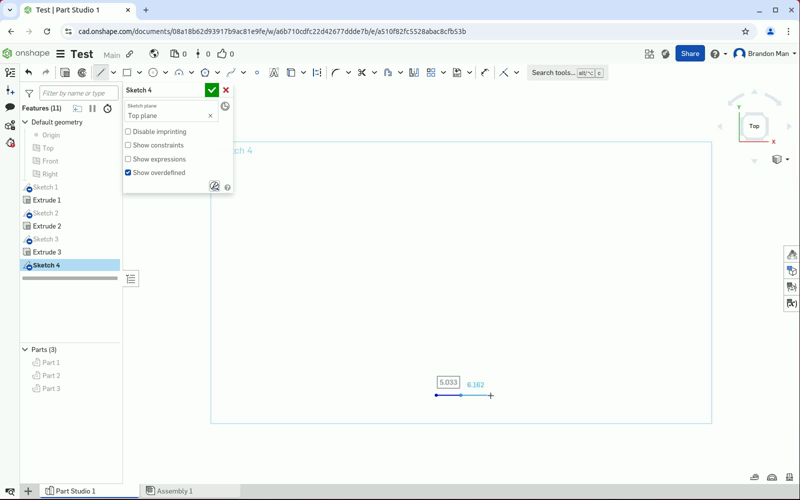
mouse_move(460, 339)
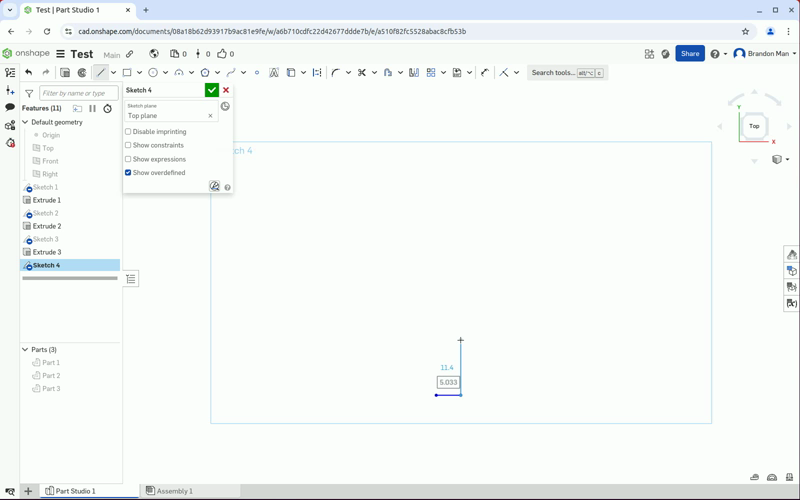
click(460, 339)
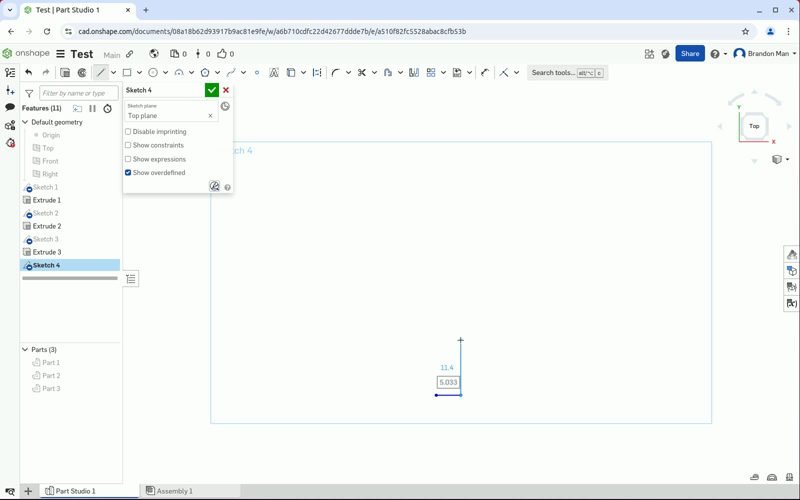
key_up(shift)
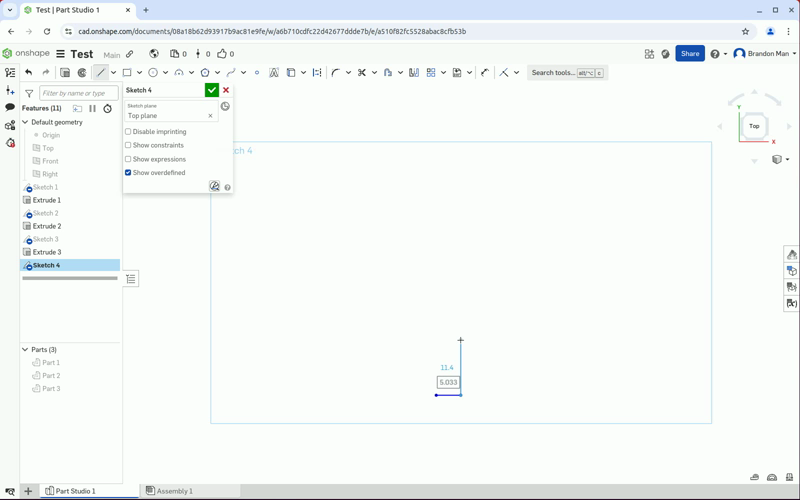
key_down(shift)
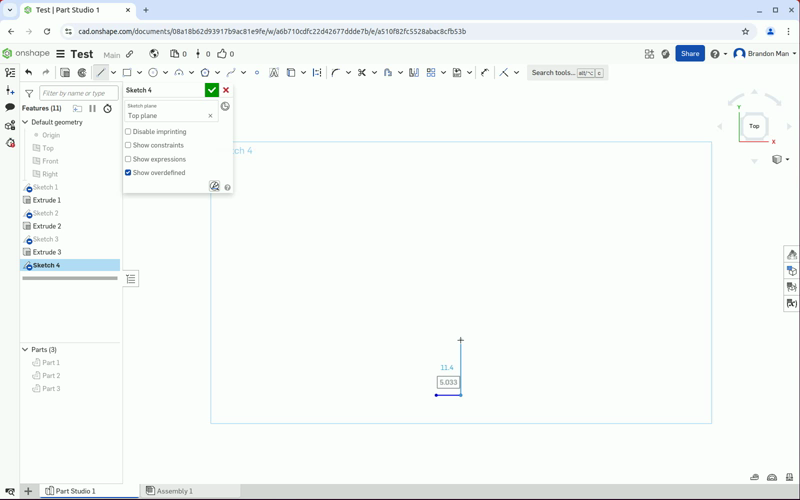
mouse_move(490, 339)
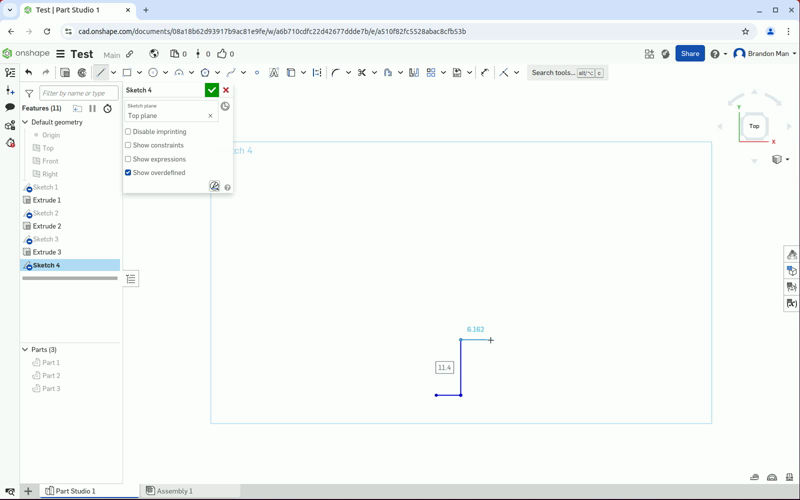
mouse_move(436, 339)
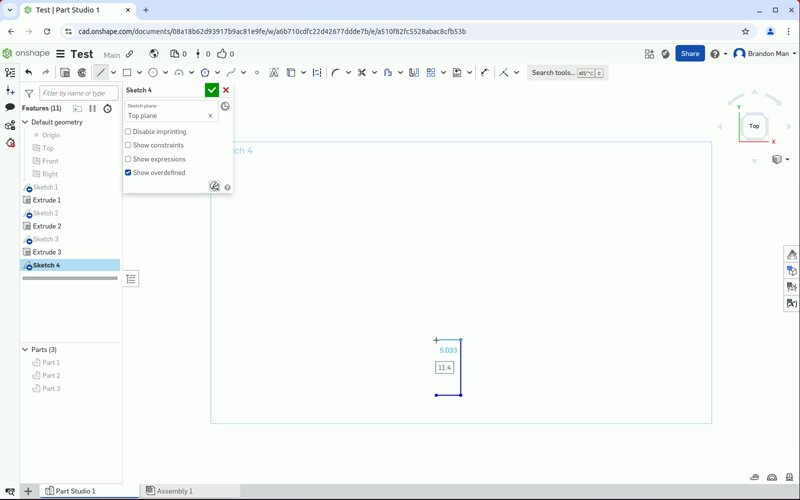
click(436, 339)
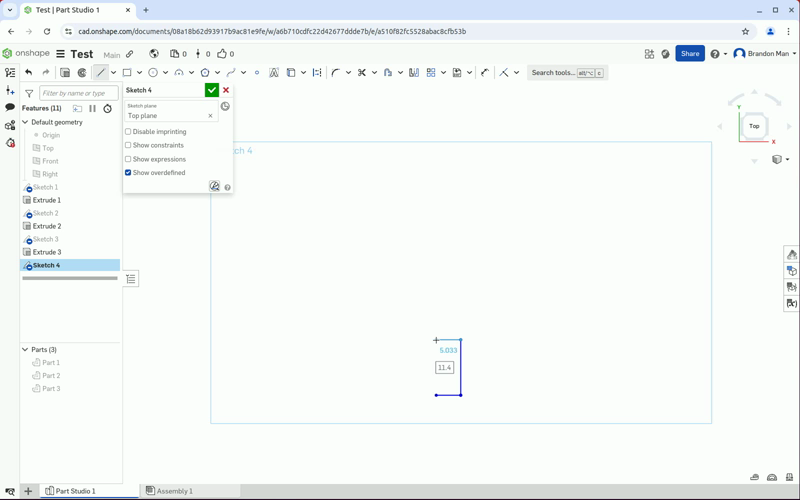
key_up(shift)
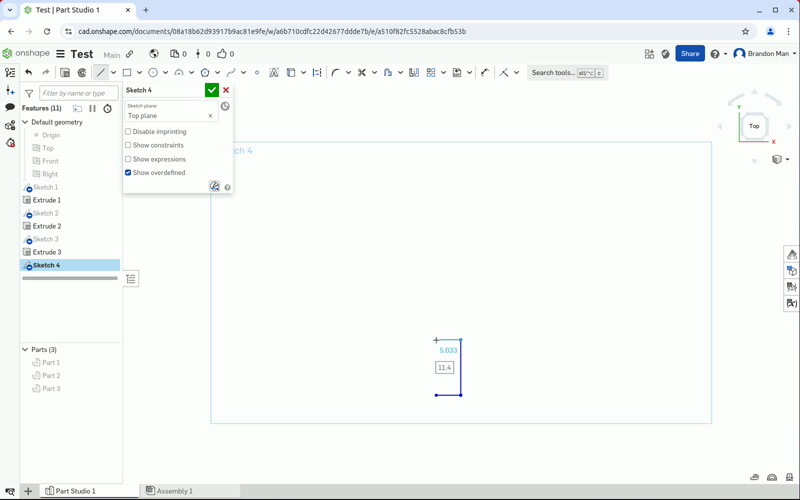
mouse_move(466, 339)
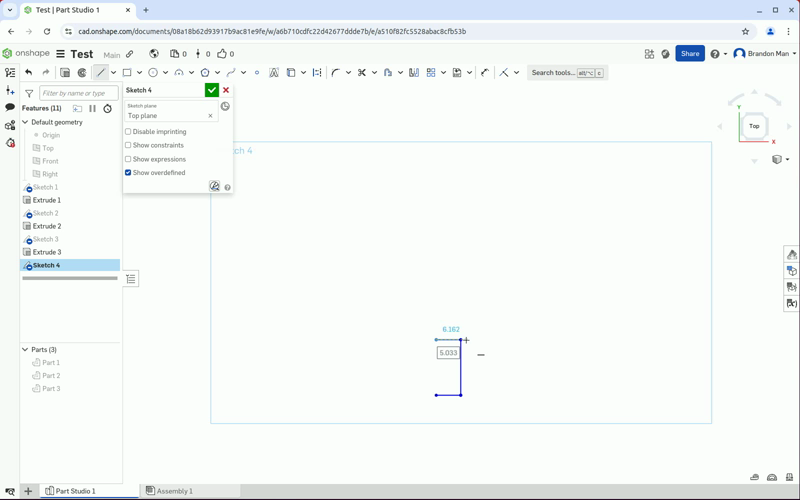
key_down(shift)
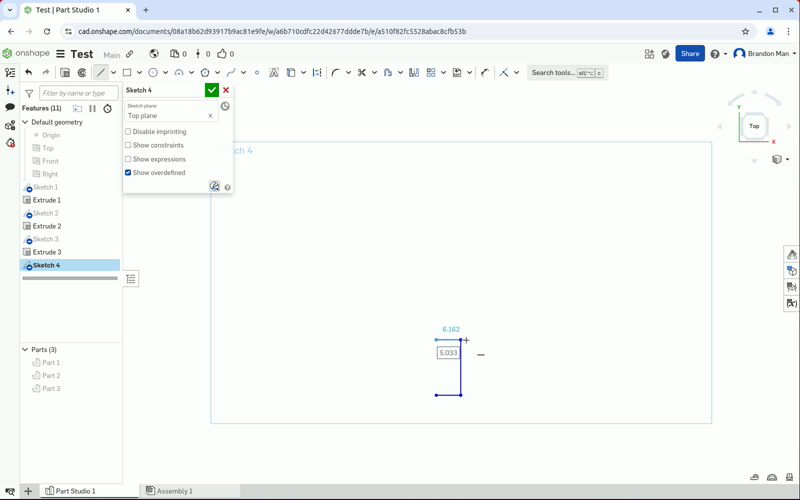
mouse_move(436, 395)
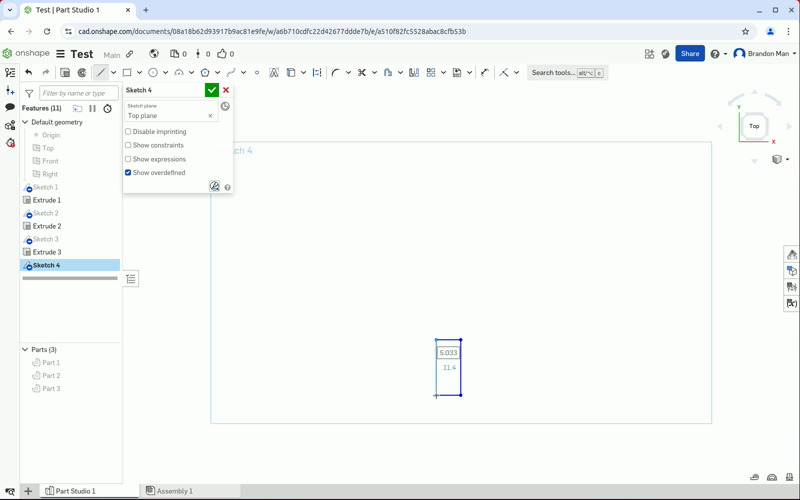
key_up(shift)
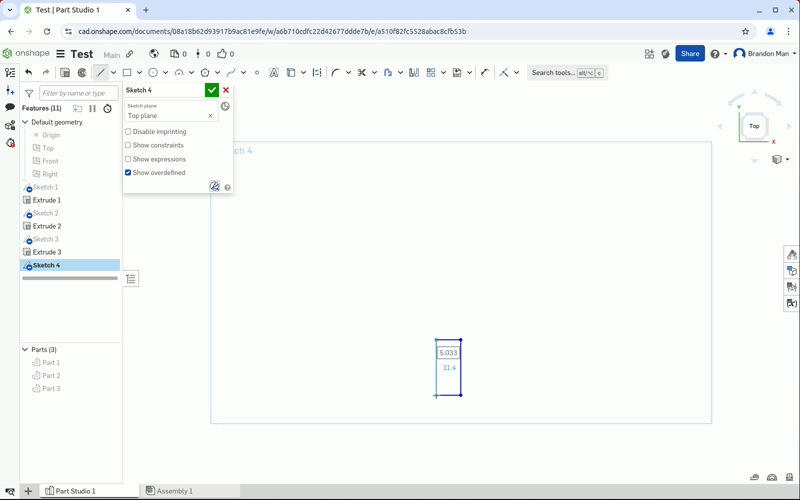
click(436, 395)
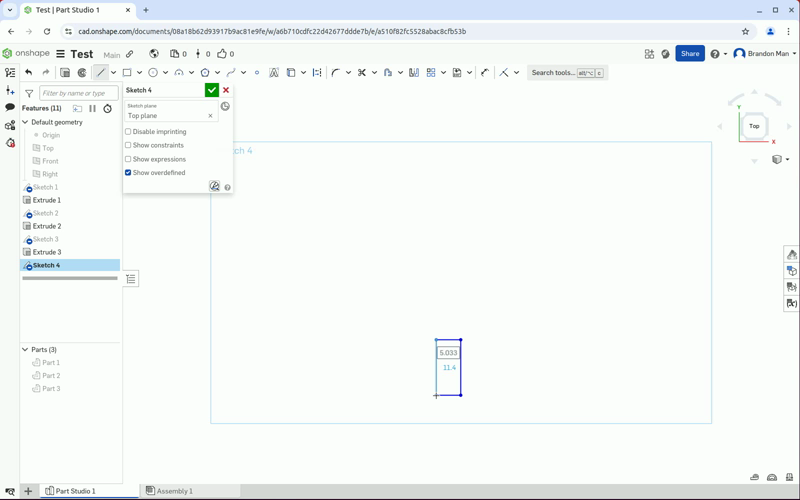
key(esc)
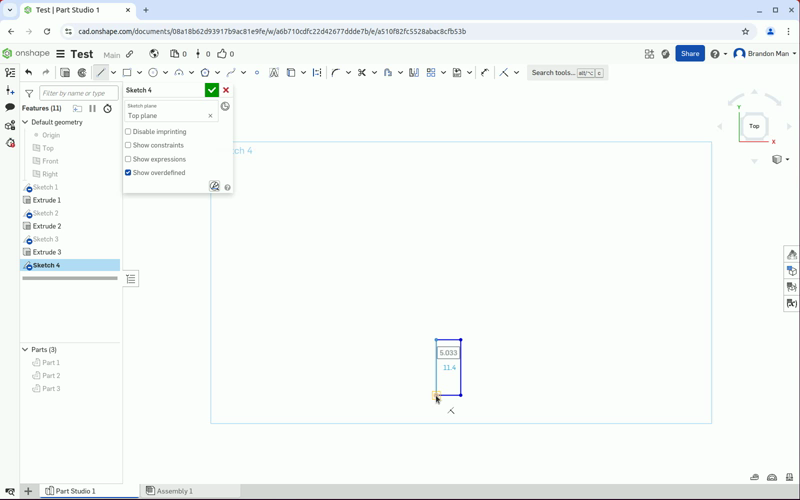
mouse_move(443, 344)
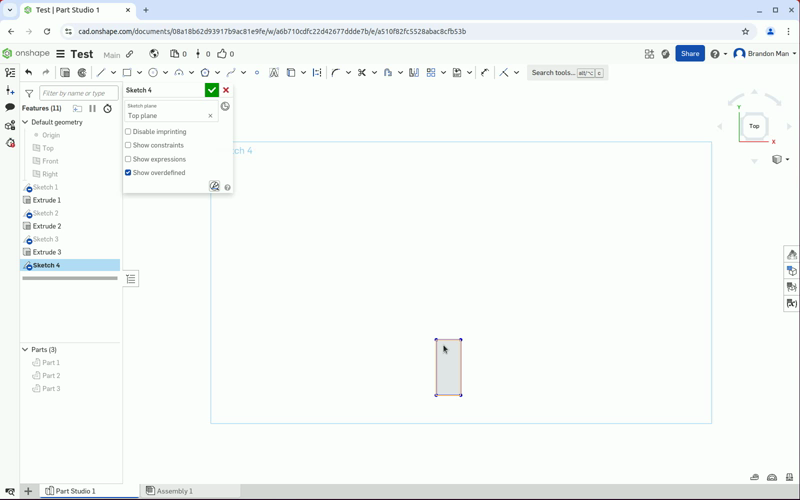
scroll(6)
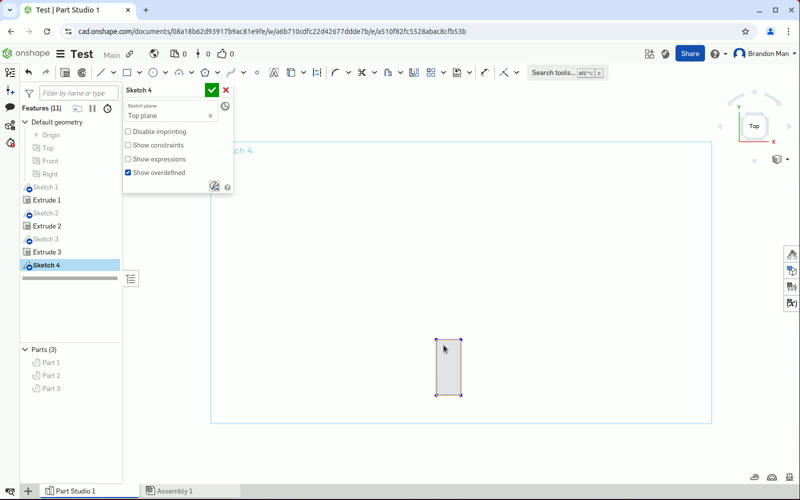
scroll(6)
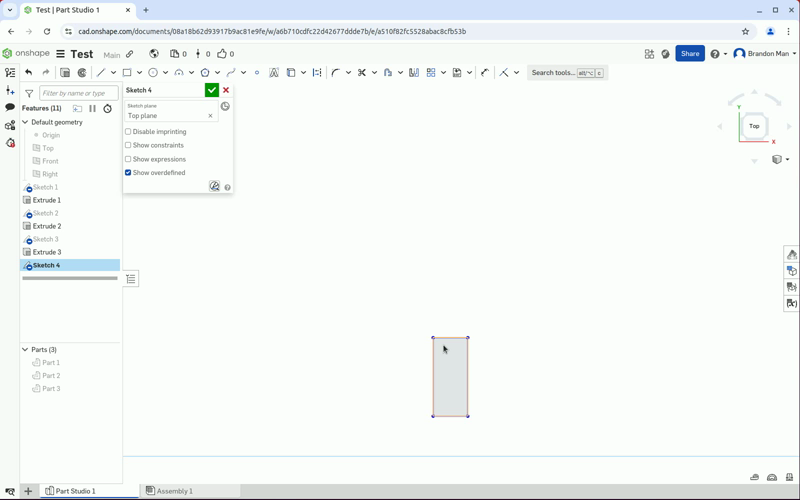
scroll(6)
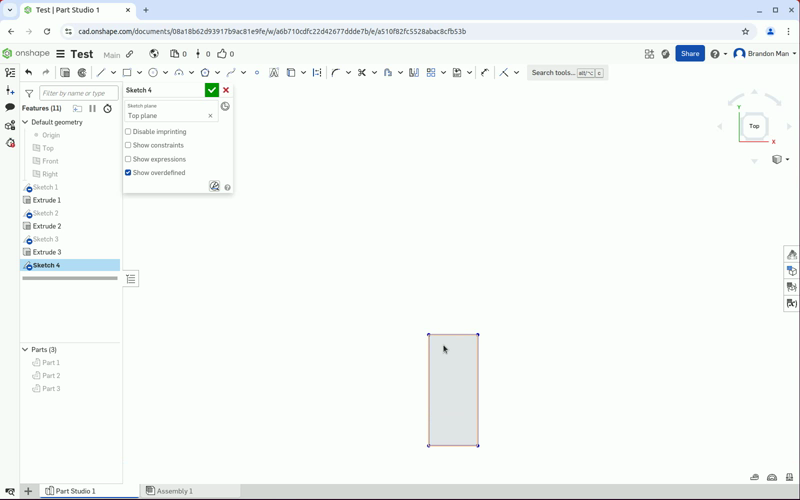
scroll(6)
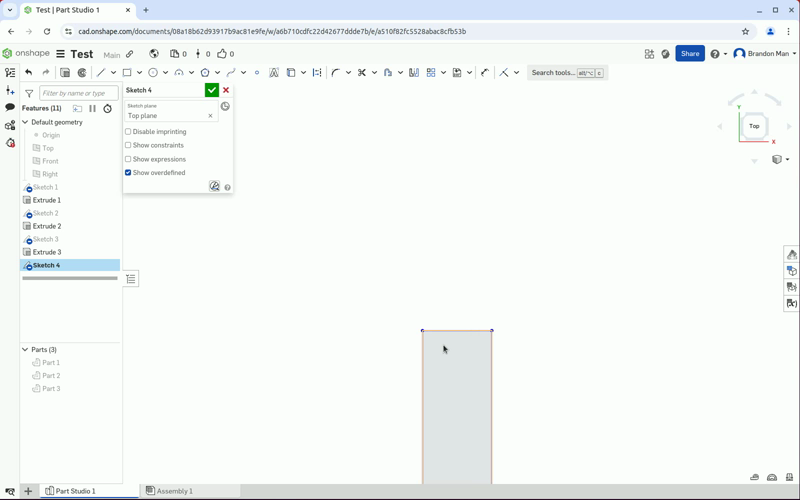
scroll(6)
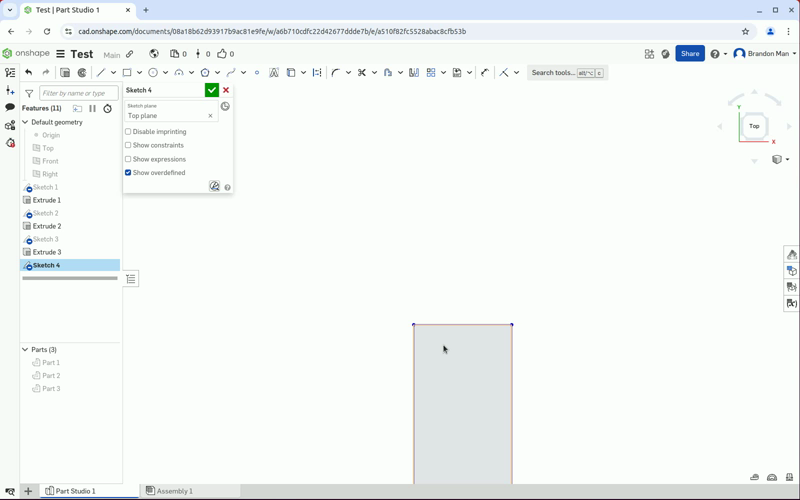
scroll(6)
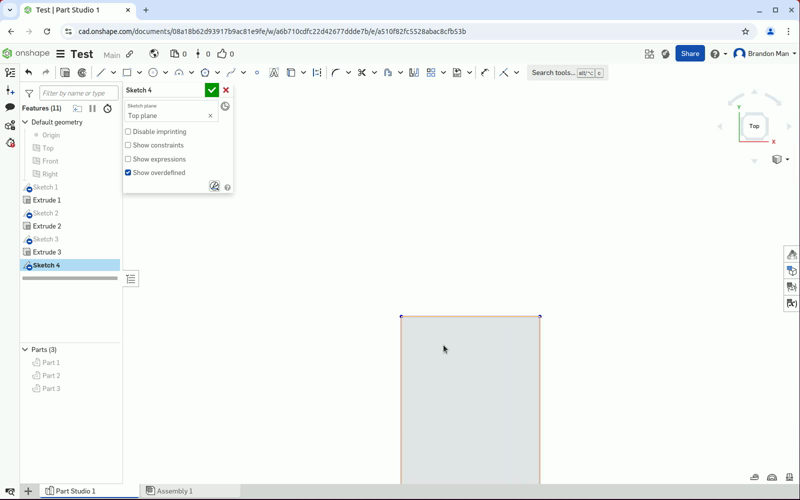
scroll(6)
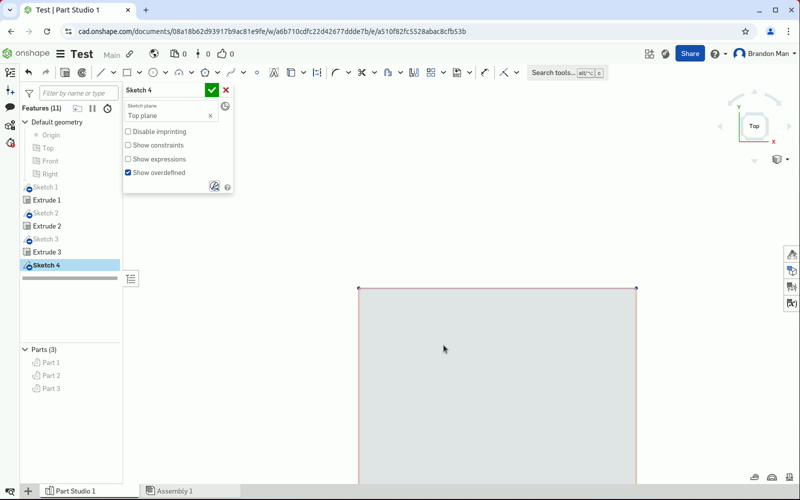
click(443, 344)
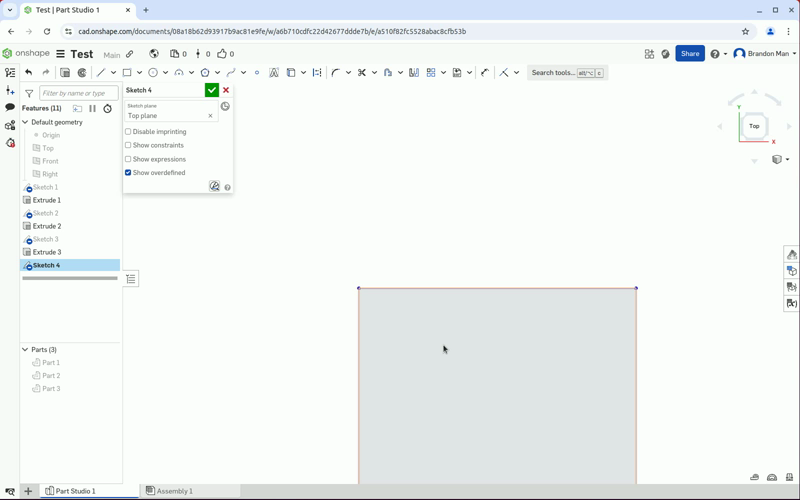
scroll(-6)
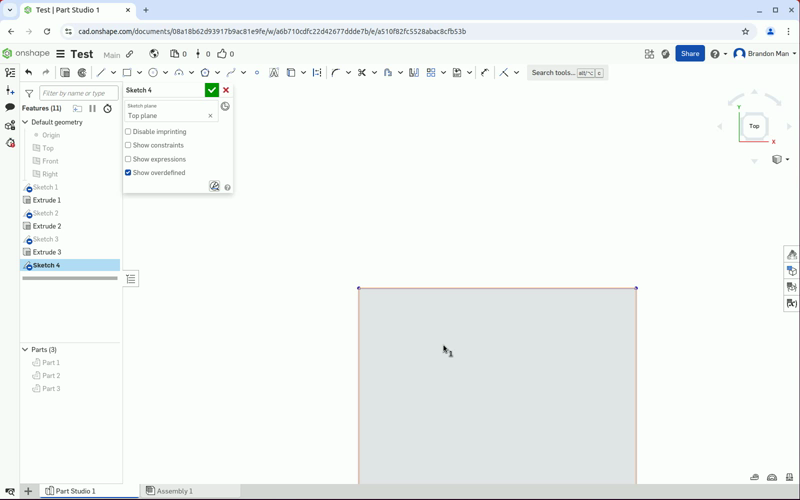
scroll(-6)
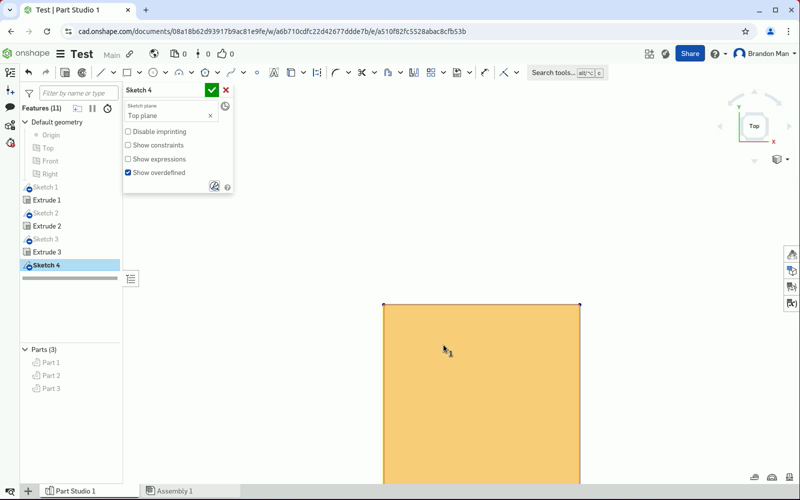
scroll(-6)
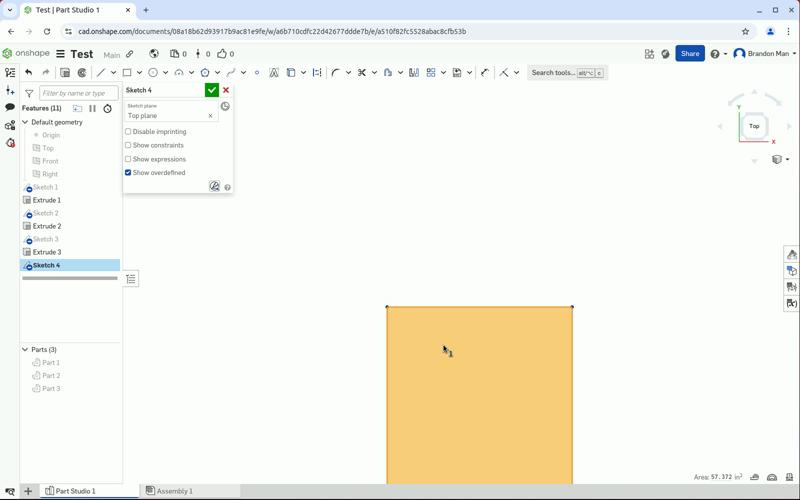
scroll(-6)
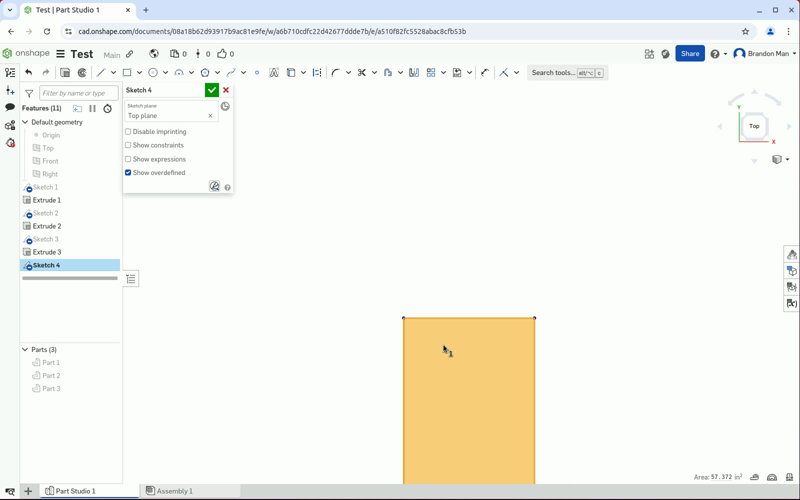
scroll(-6)
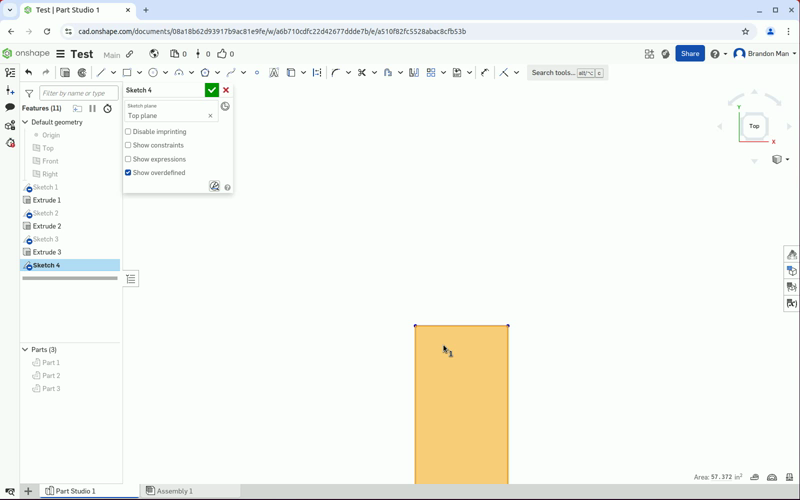
scroll(-6)
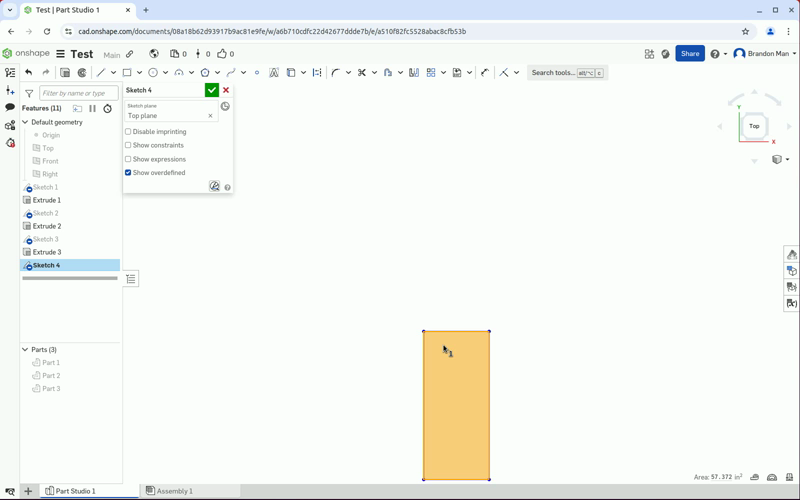
scroll(-6)
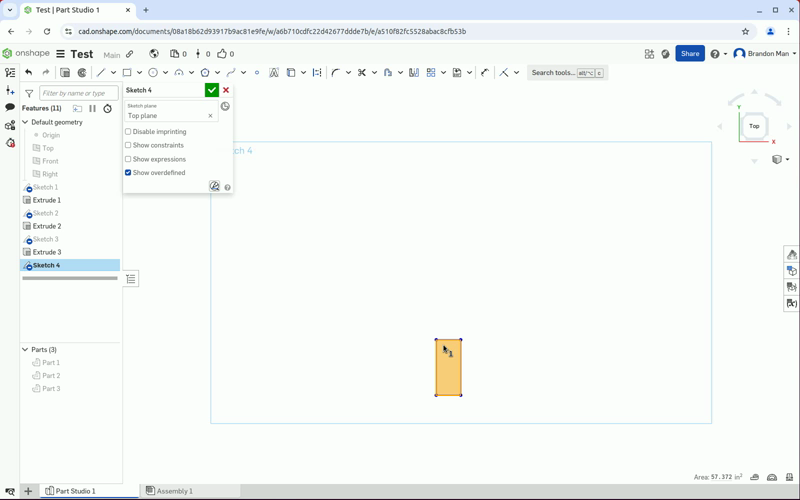
mouse_move(73, 352)
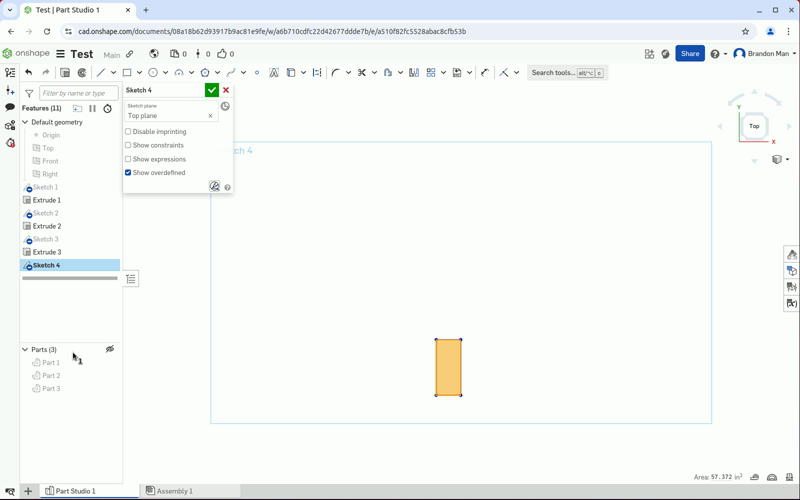
key(shift+y)
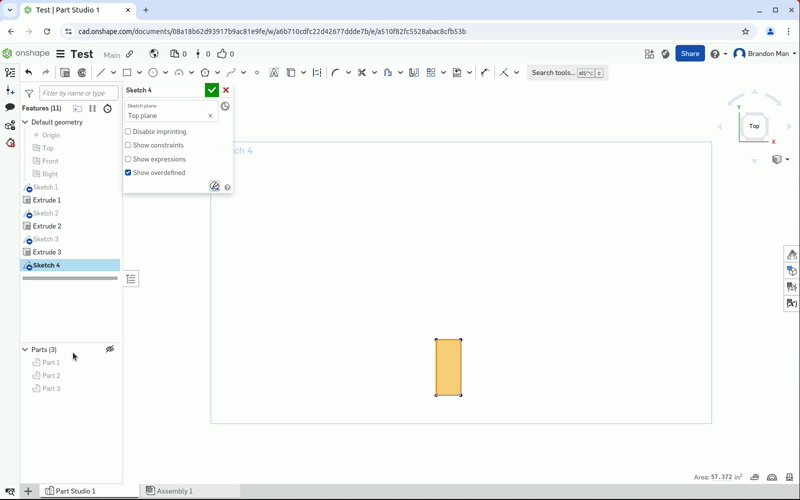
key(shift+e)
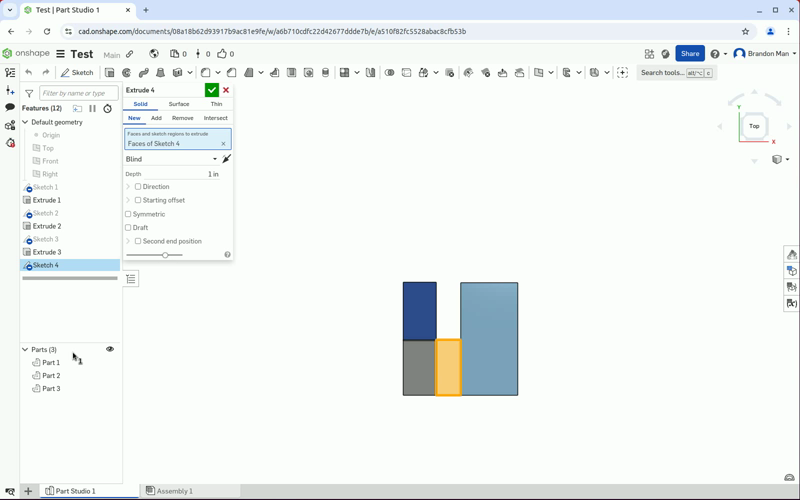
mouse_move(143, 106)
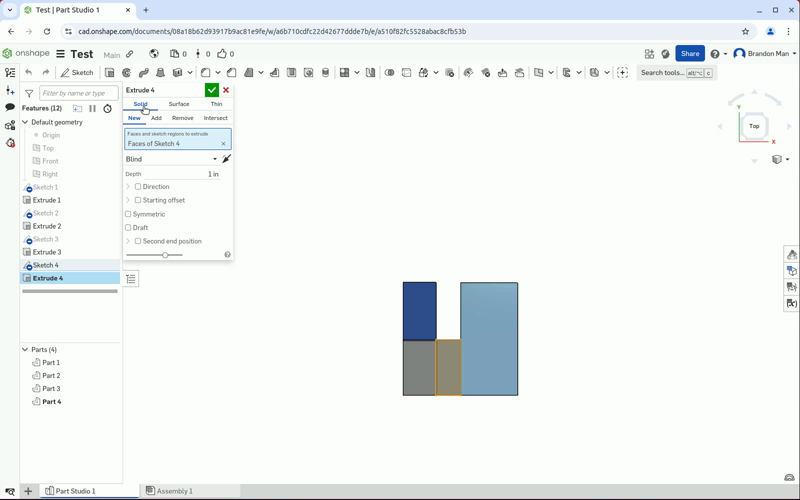
click(143, 106)
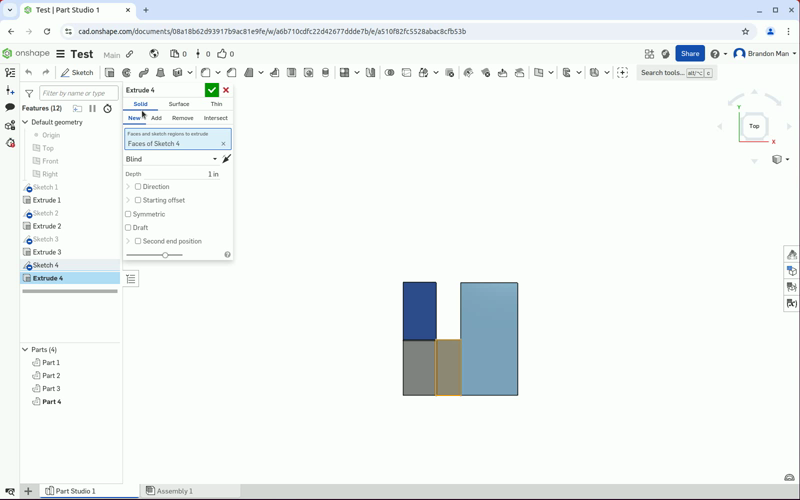
mouse_move(137, 120)
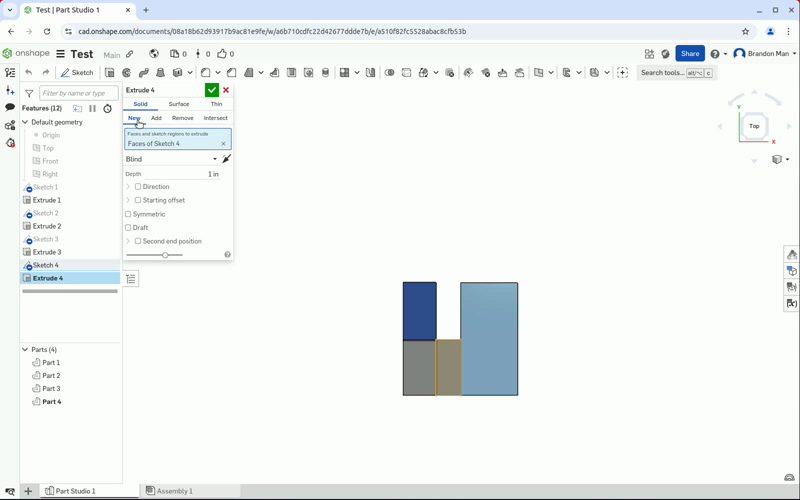
click(137, 120)
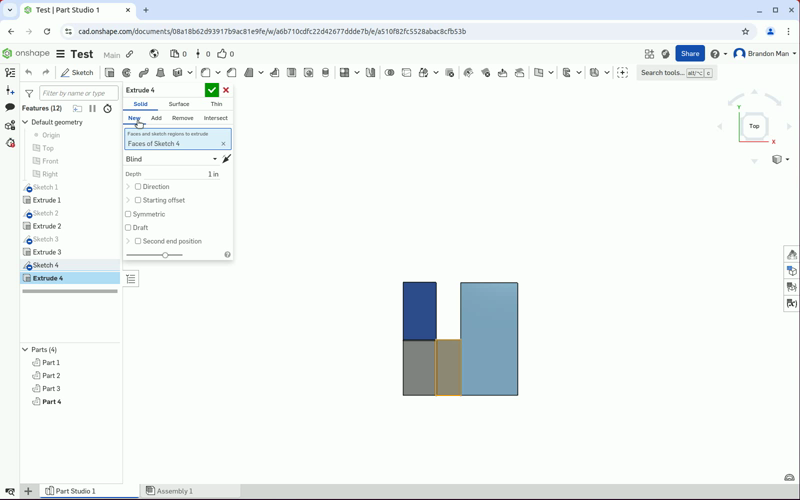
key(tab, 4)
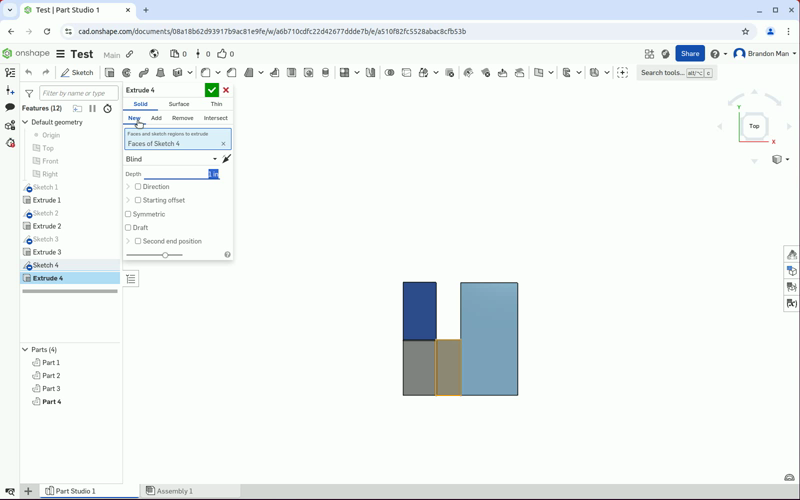
text(3.129)
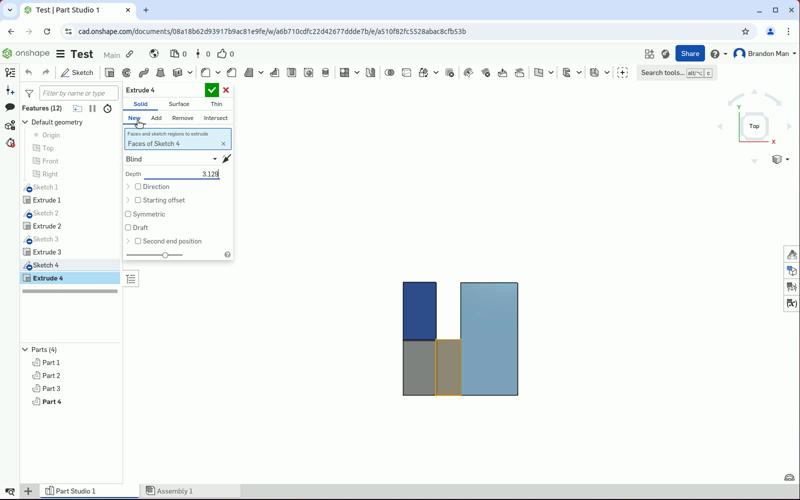
key(enter)
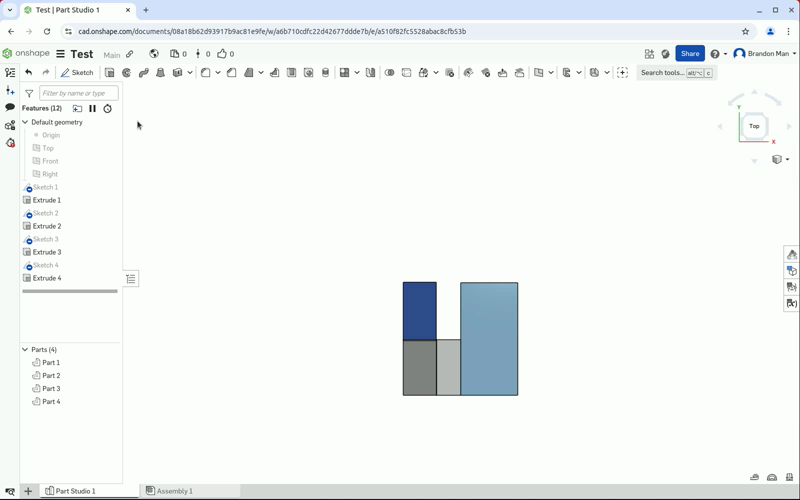
key(shift+h)
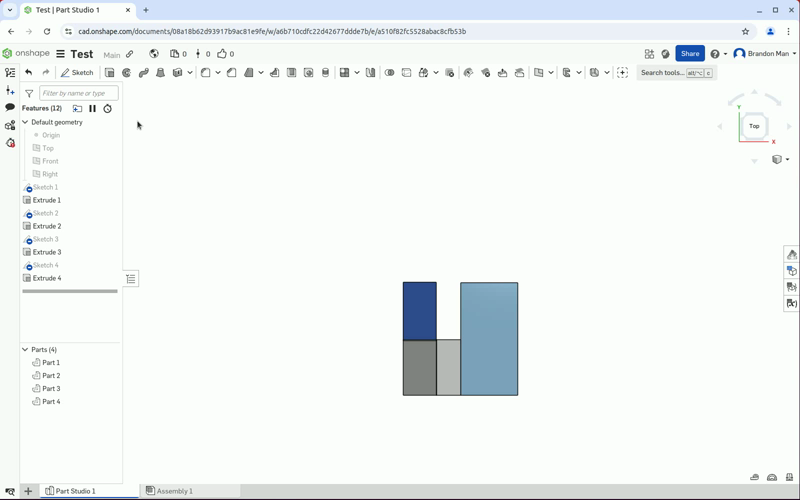
key(shift+h)
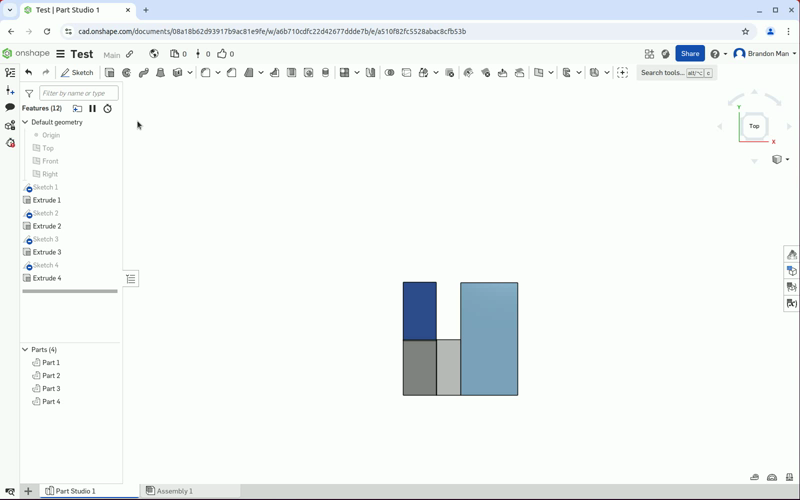
mouse_move(73, 189)
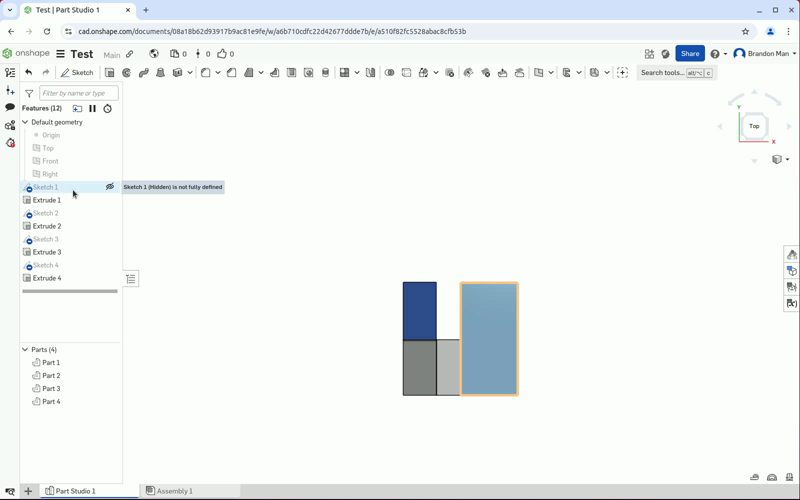
click(73, 189)
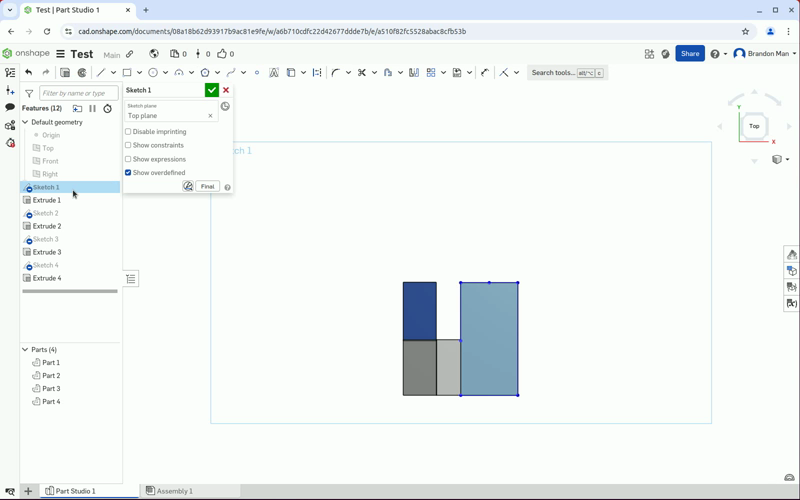
mouse_move(229, 92)
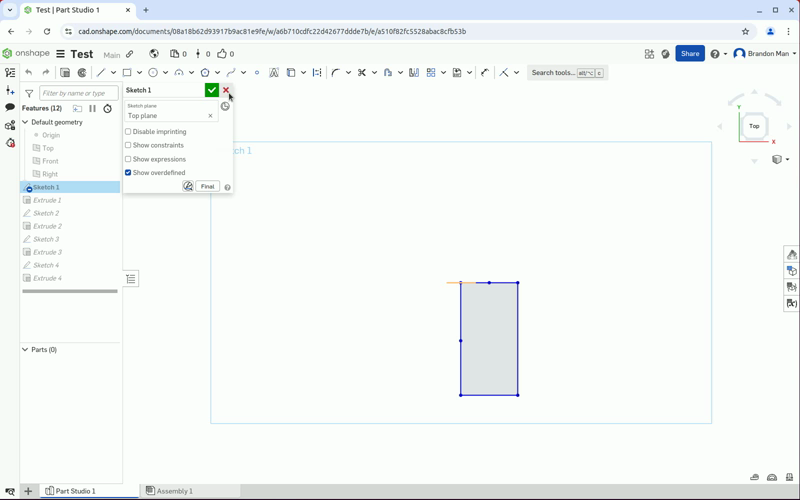
click(229, 92)
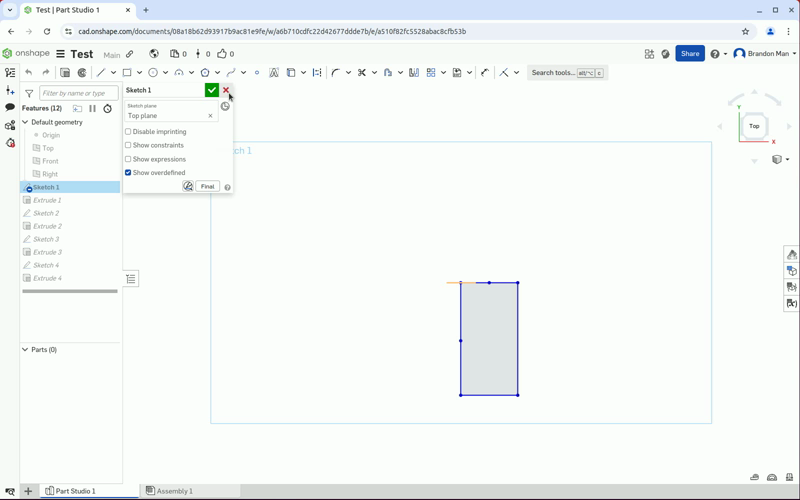
key(shift+s)
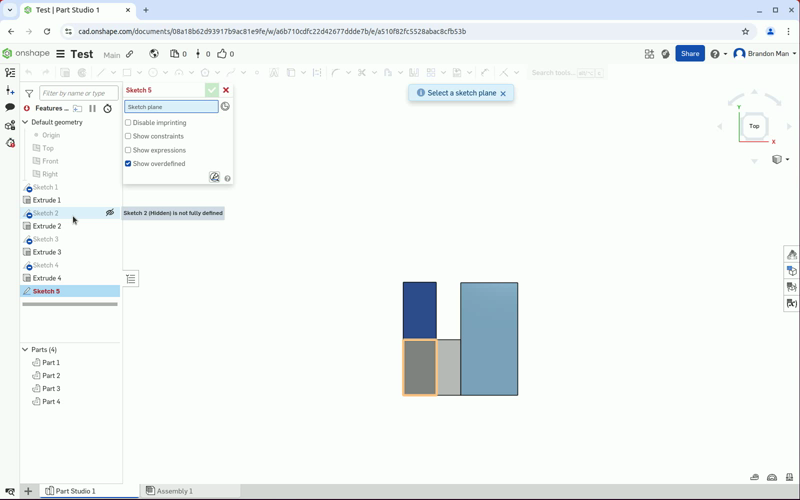
scroll(3)
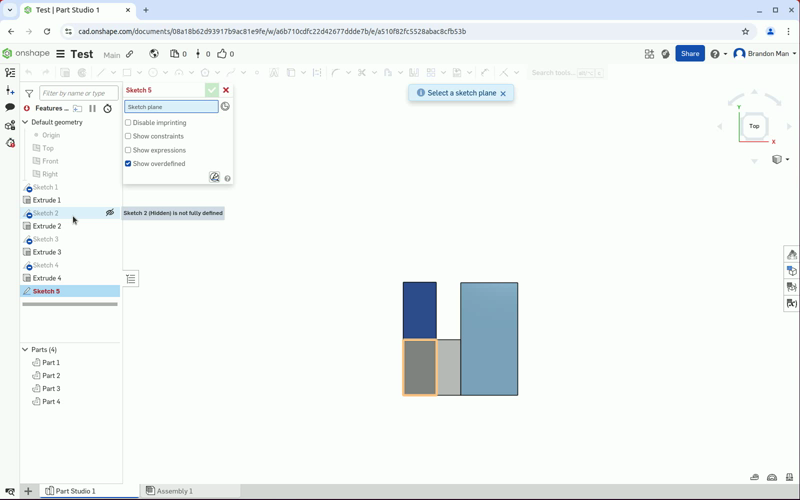
mouse_move(73, 150)
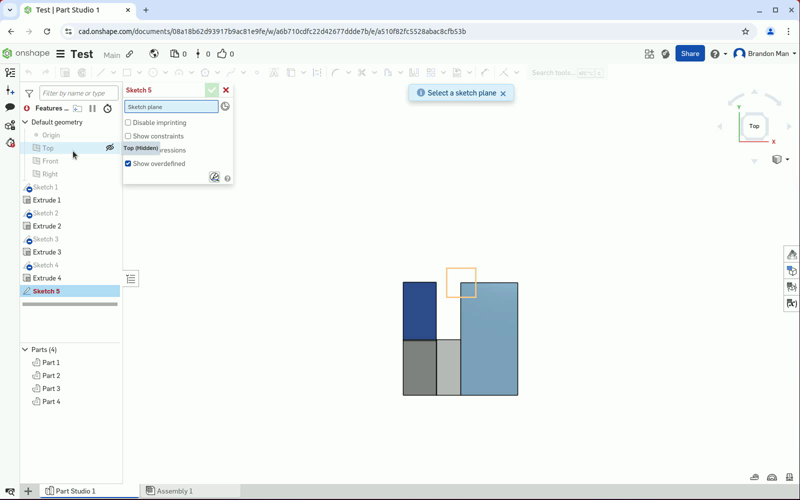
click(73, 150)
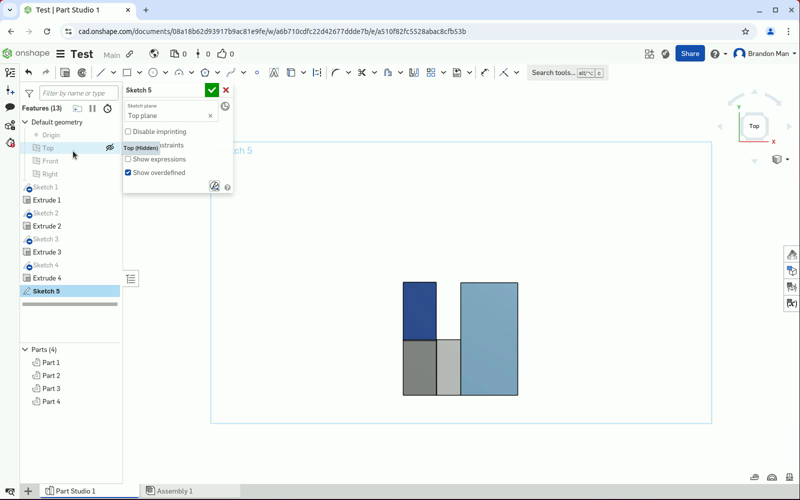
mouse_move(73, 352)
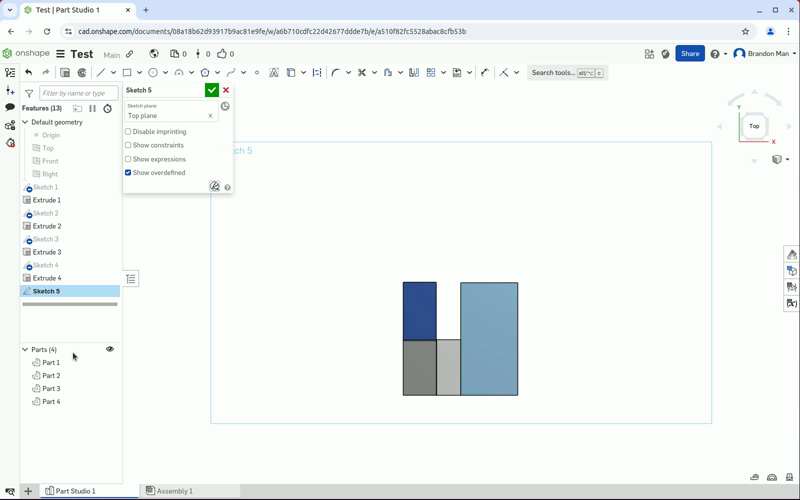
key(y)
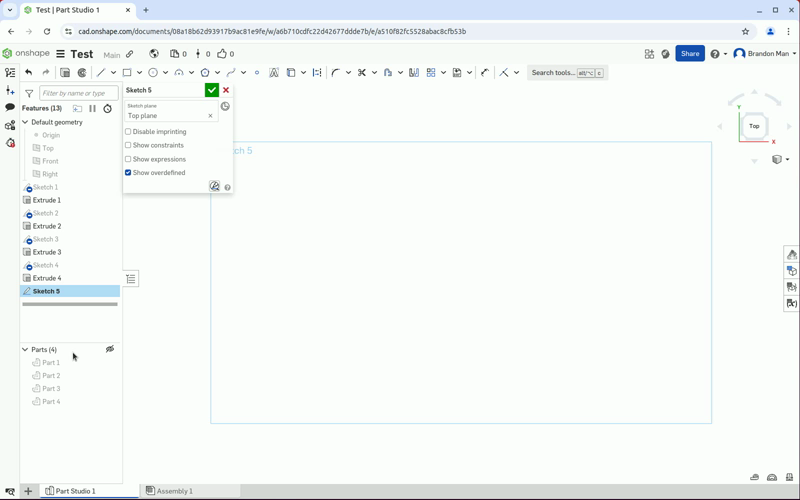
key(l)
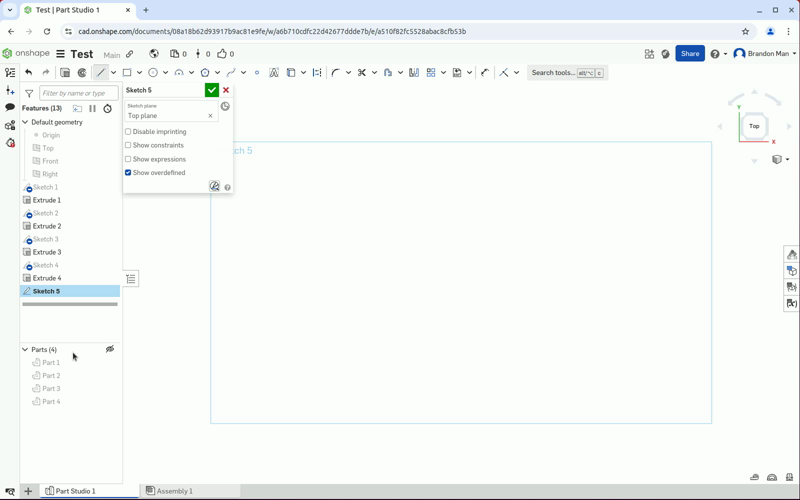
key_down(shift)
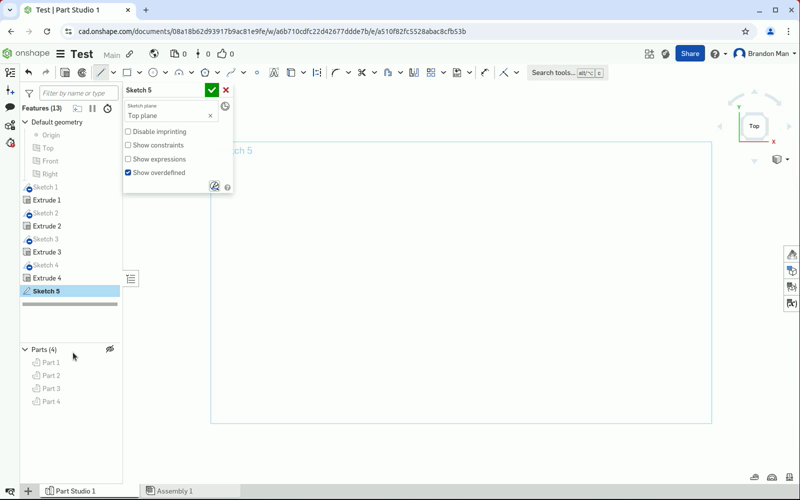
mouse_move(436, 340)
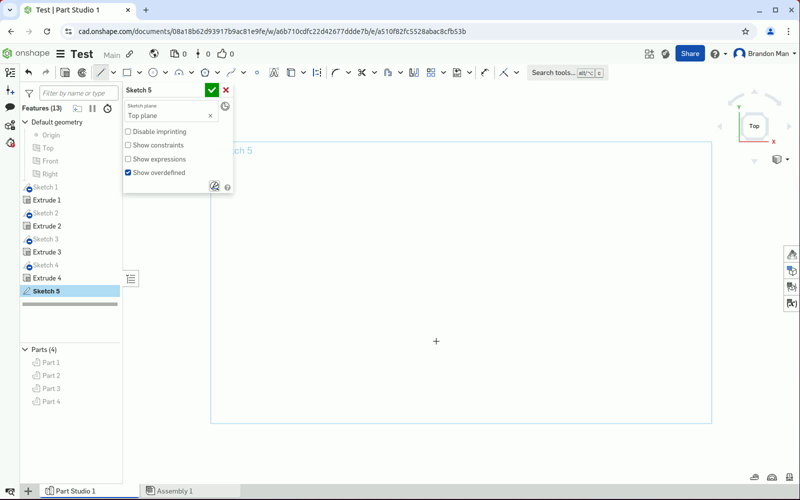
click(436, 340)
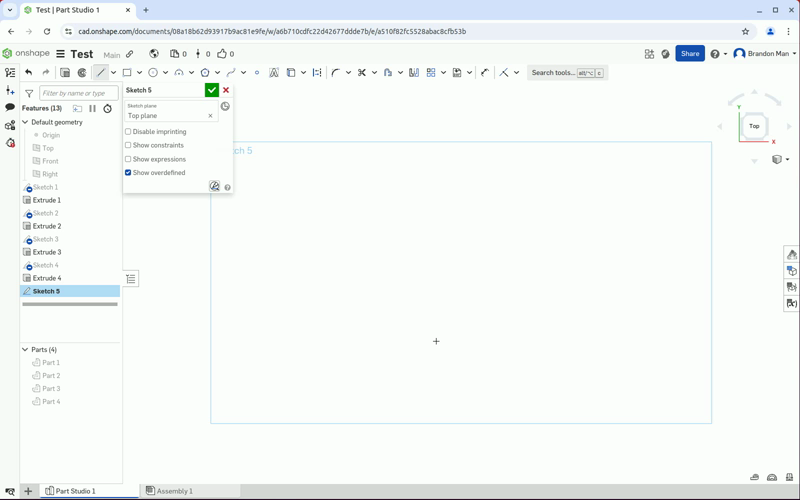
key_up(shift)
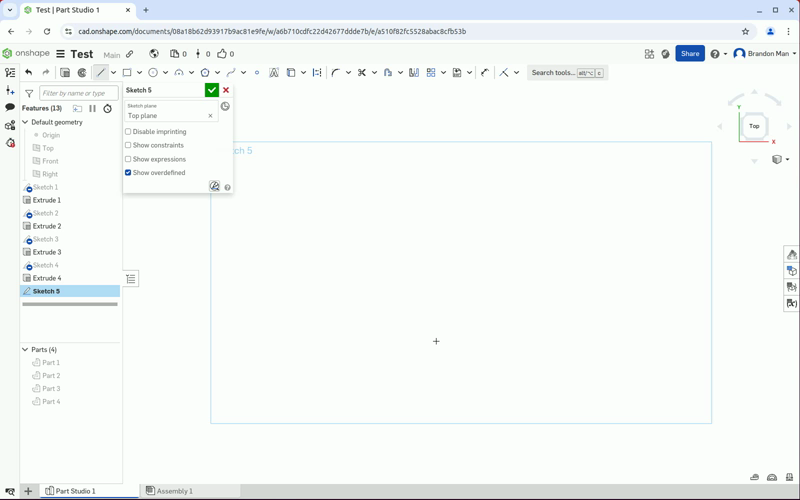
key_down(shift)
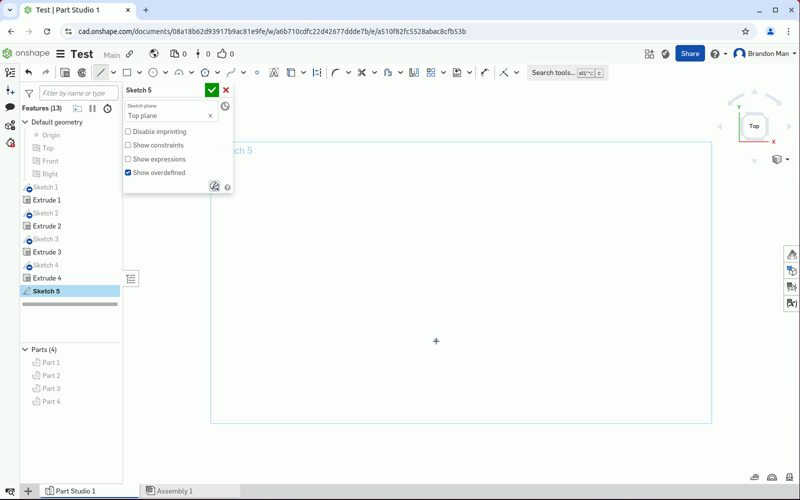
mouse_move(466, 340)
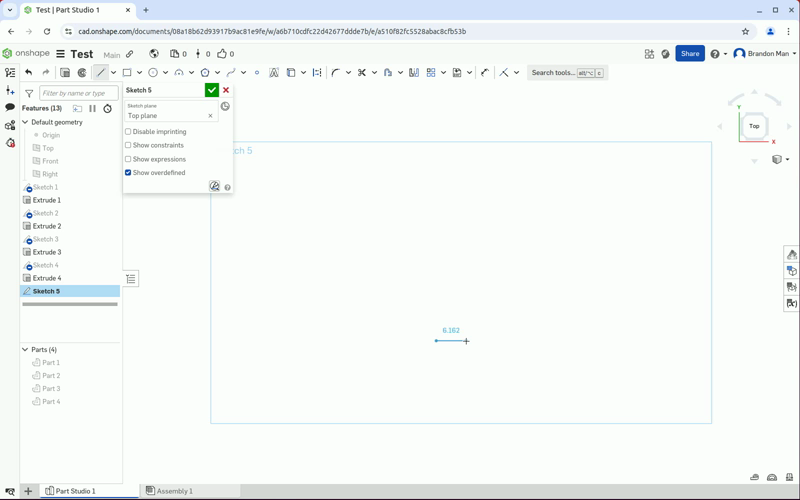
mouse_move(460, 340)
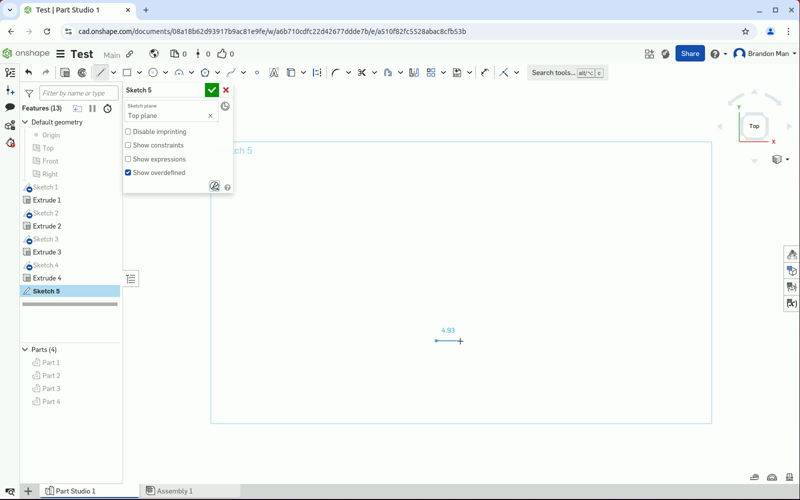
click(460, 340)
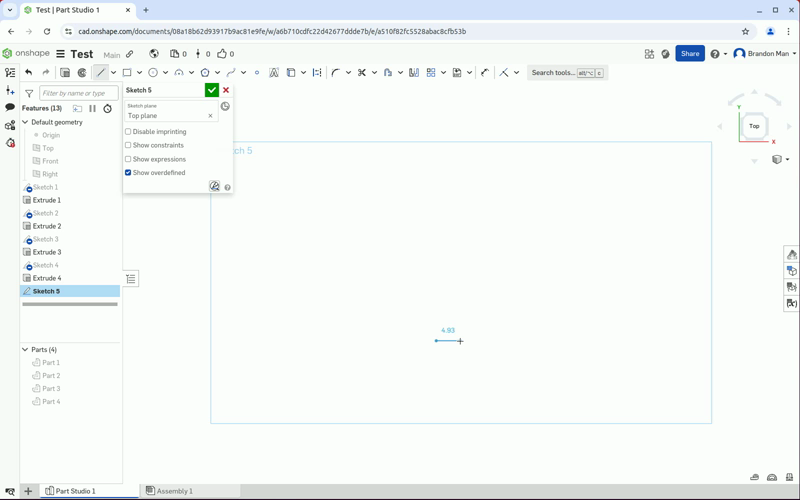
key_up(shift)
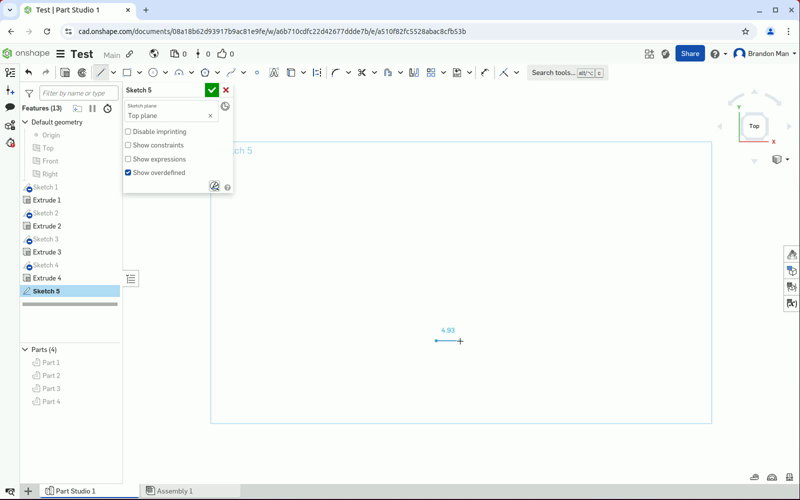
key_down(shift)
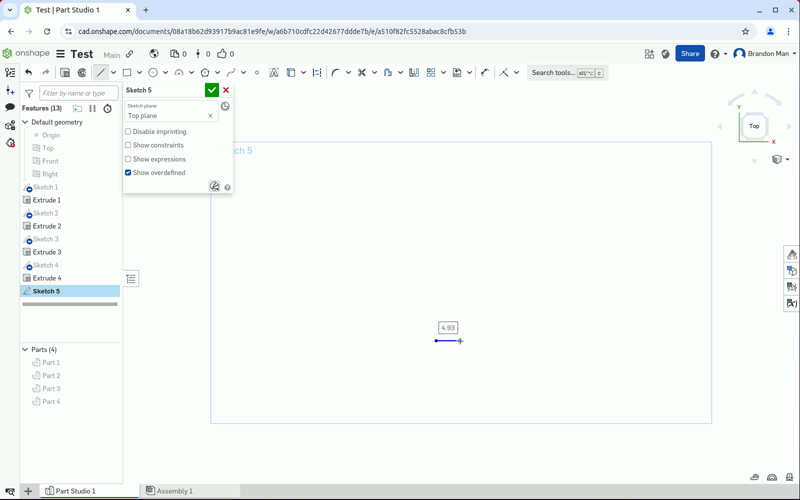
mouse_move(490, 340)
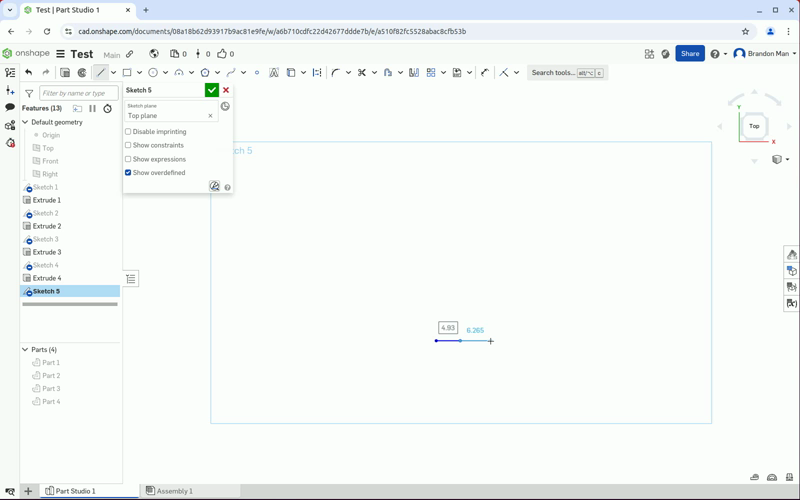
mouse_move(460, 282)
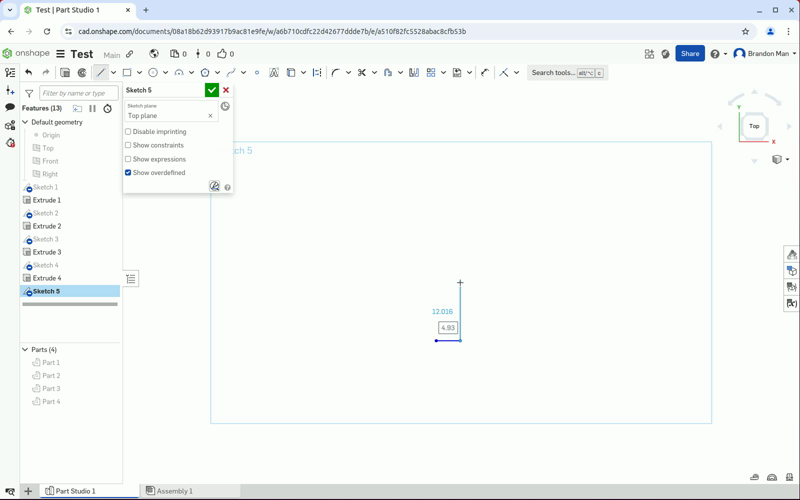
click(460, 282)
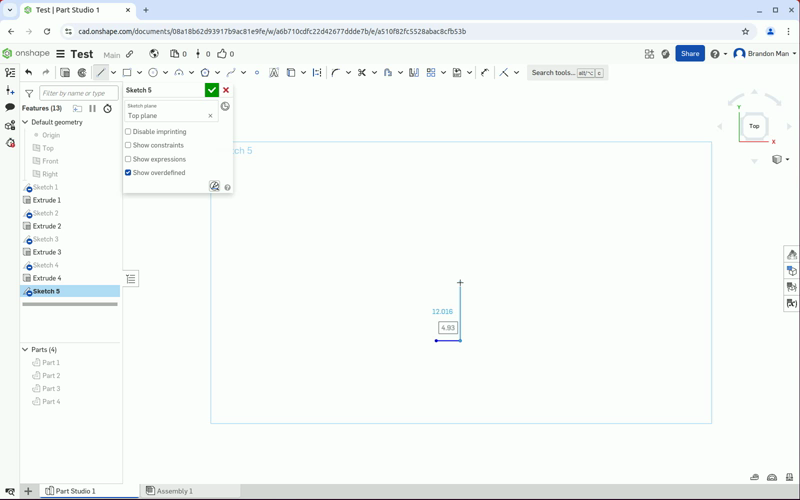
key_up(shift)
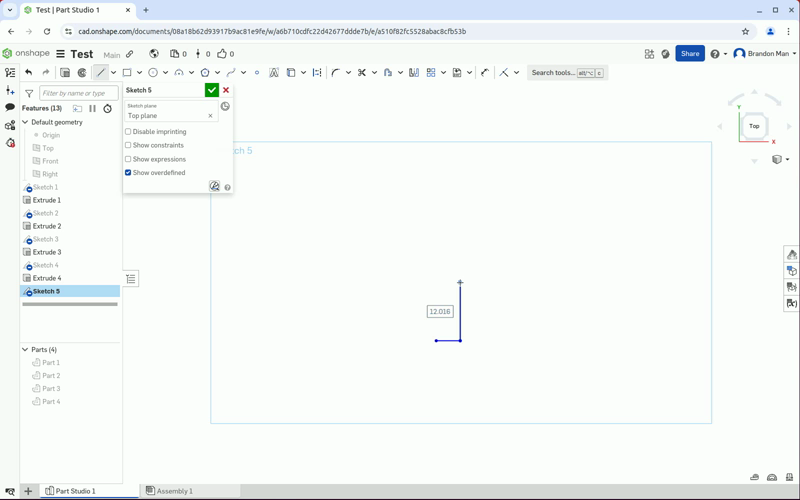
key_down(shift)
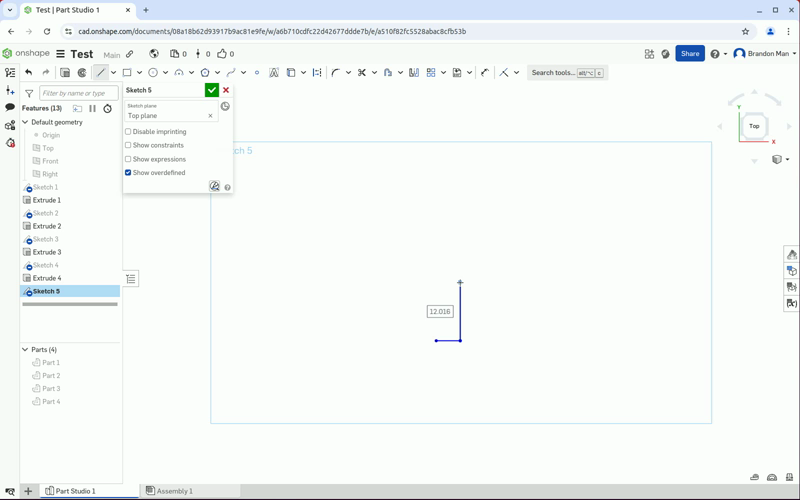
mouse_move(490, 282)
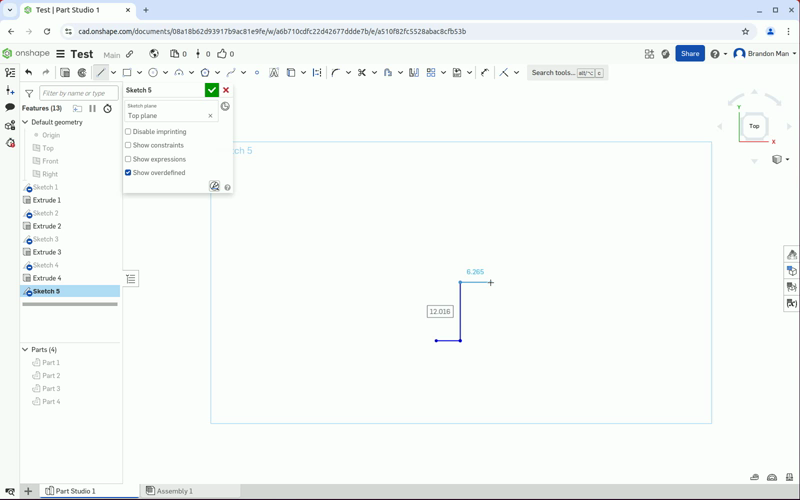
mouse_move(436, 282)
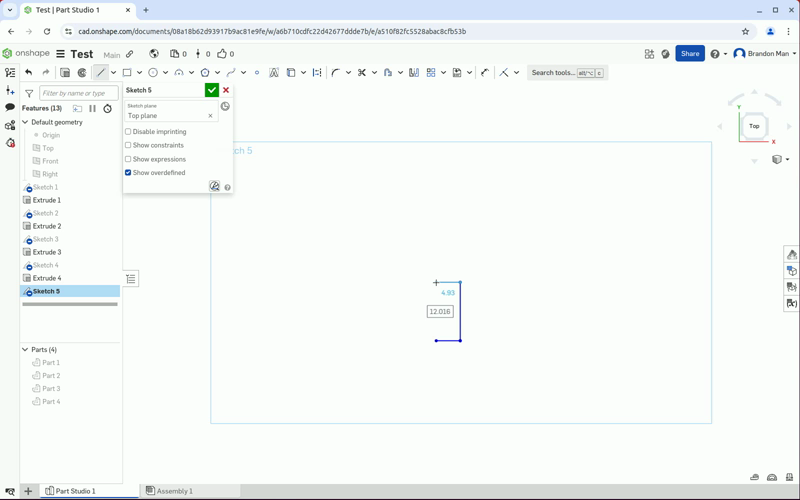
click(436, 282)
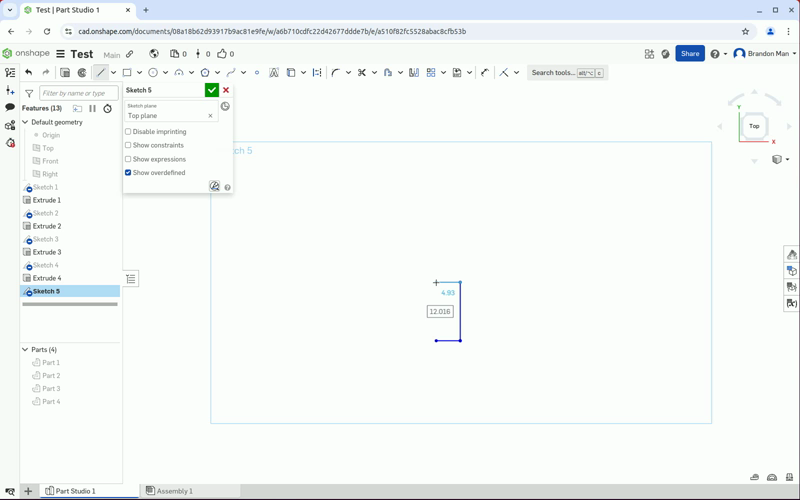
key_up(shift)
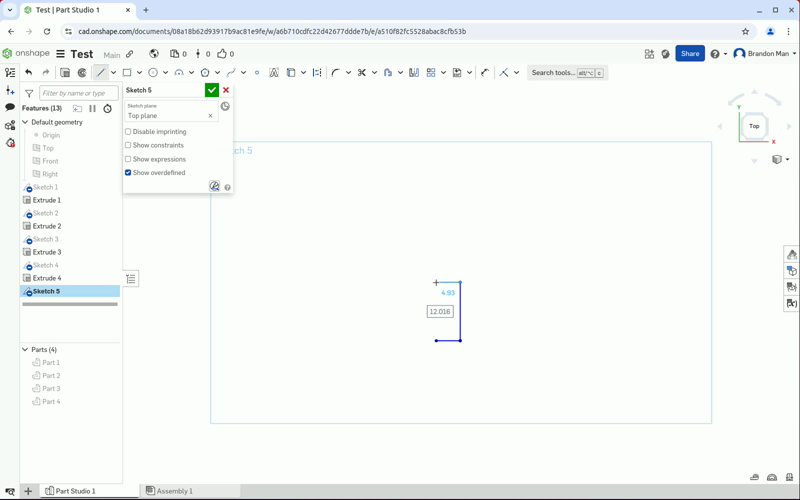
mouse_move(466, 282)
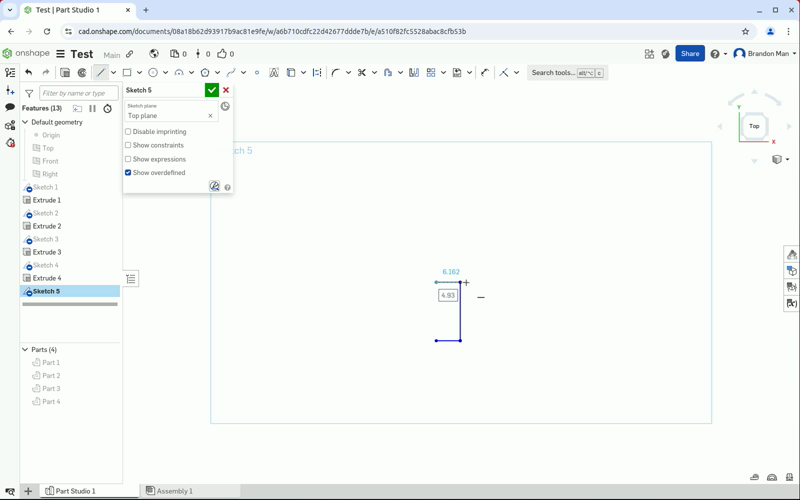
key_down(shift)
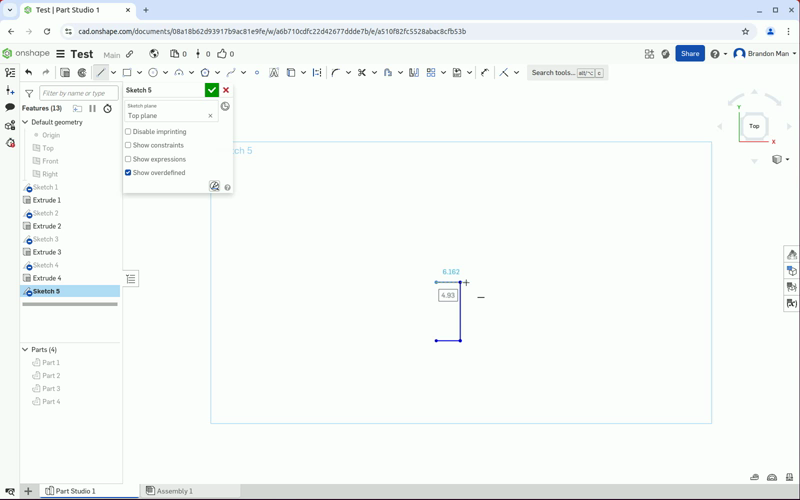
mouse_move(436, 340)
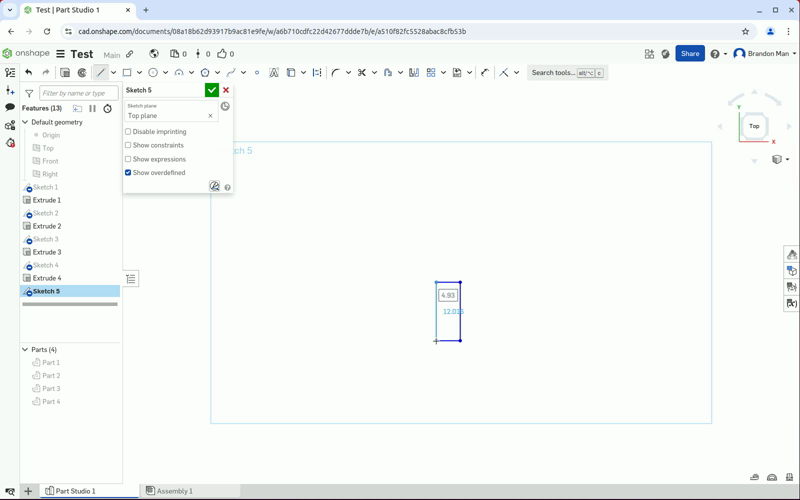
key_up(shift)
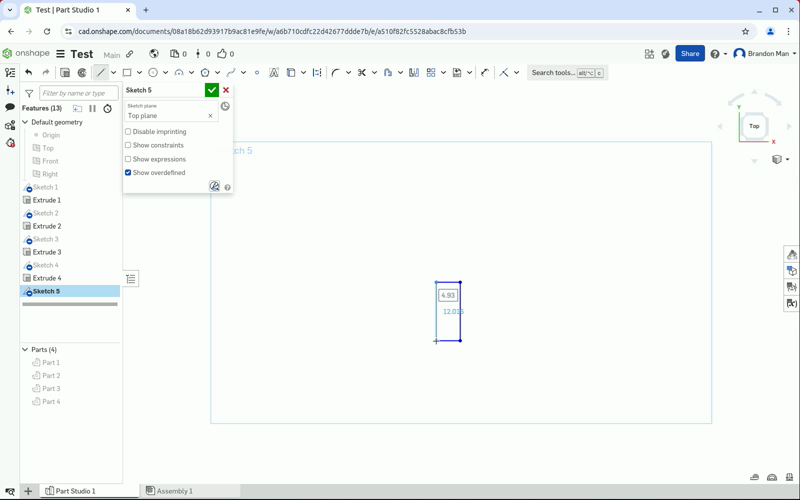
click(436, 340)
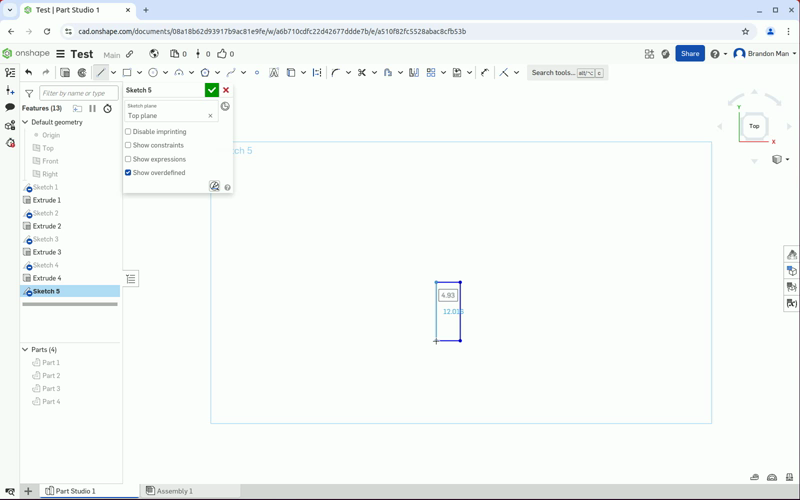
key(esc)
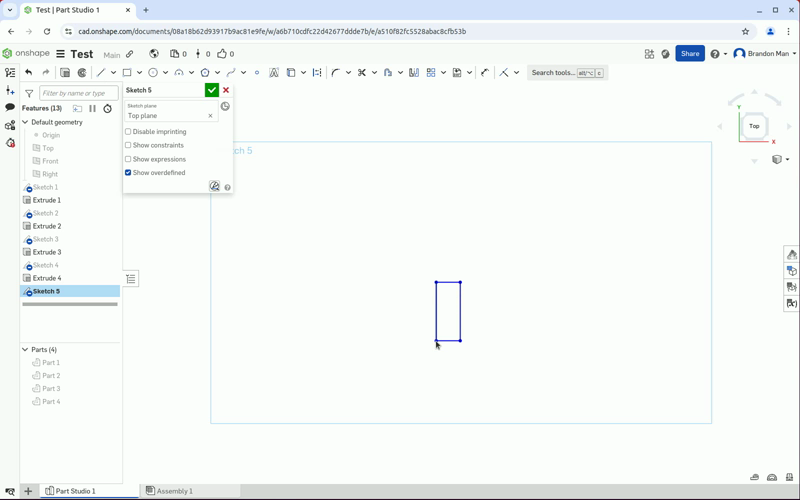
mouse_move(442, 305)
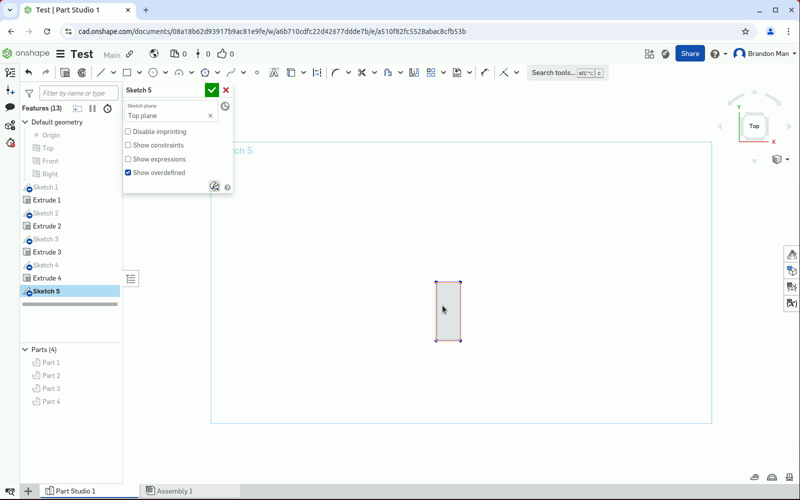
scroll(6)
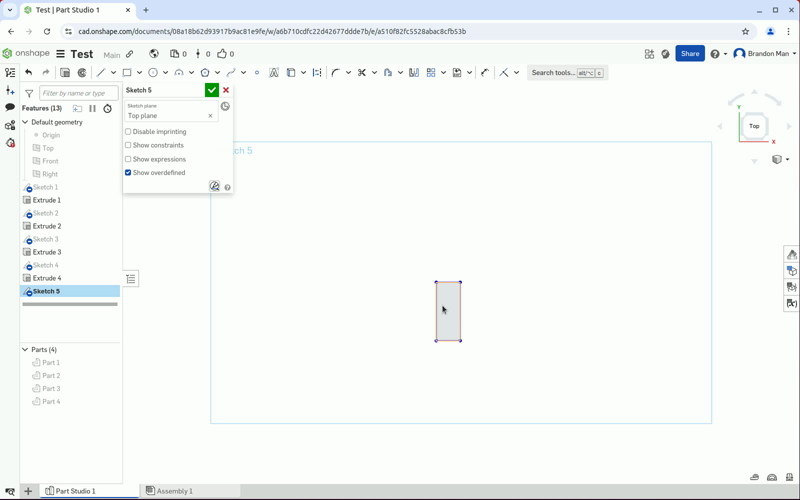
scroll(6)
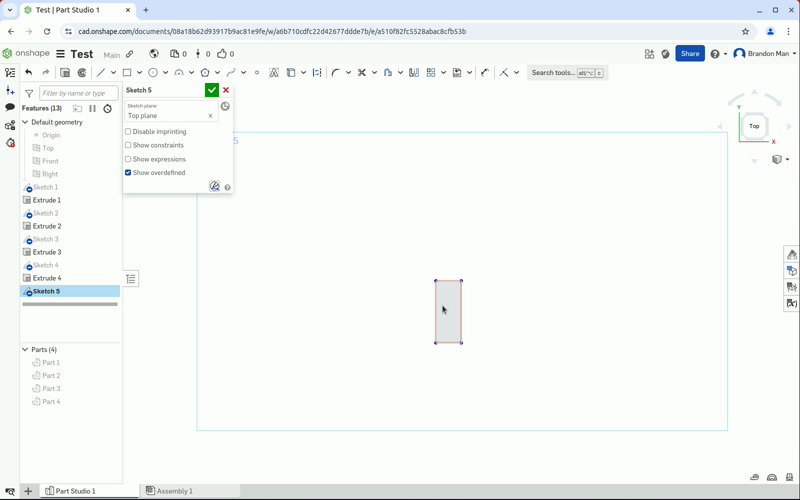
scroll(6)
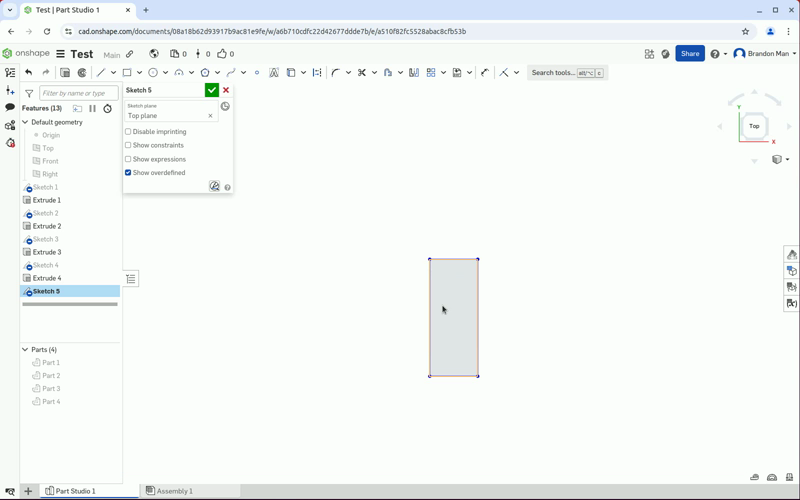
scroll(6)
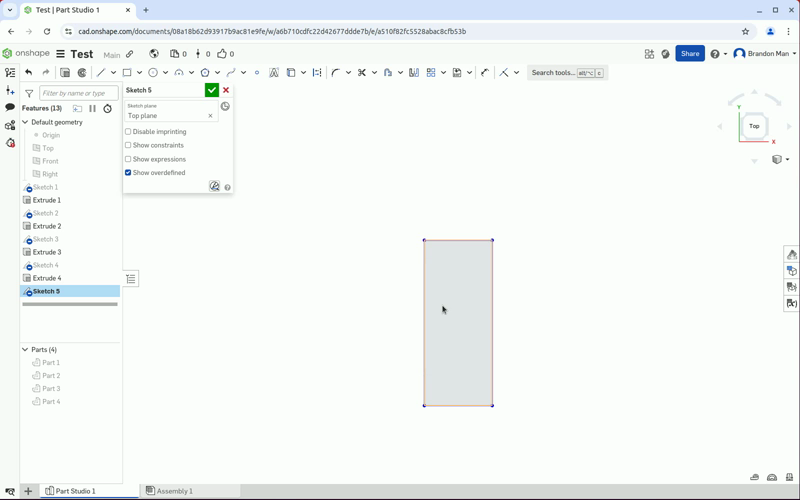
scroll(6)
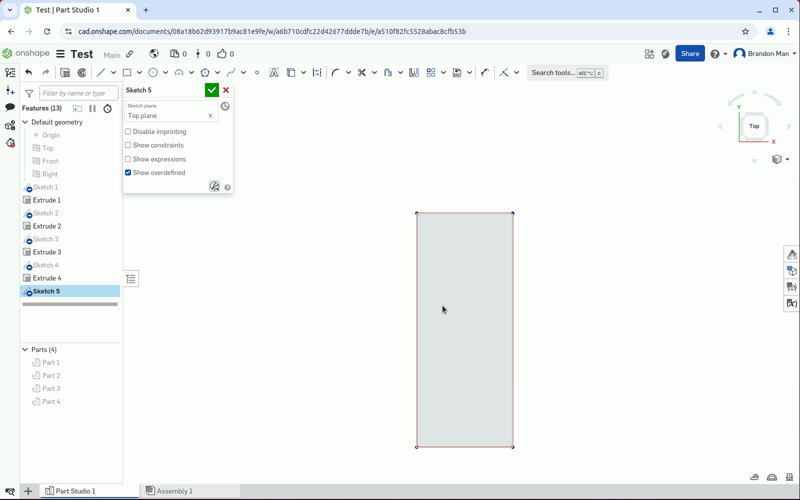
scroll(6)
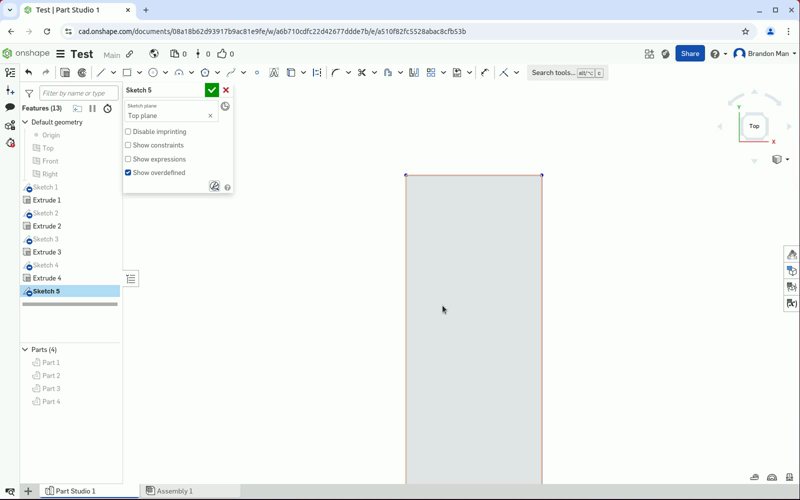
scroll(6)
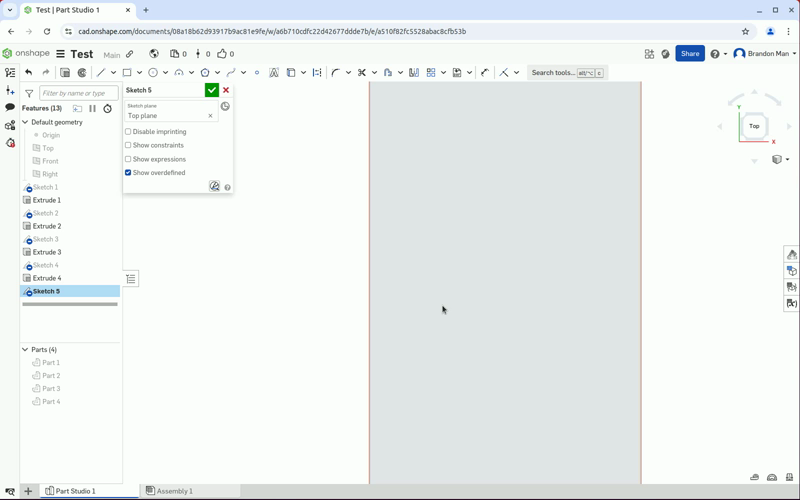
click(442, 305)
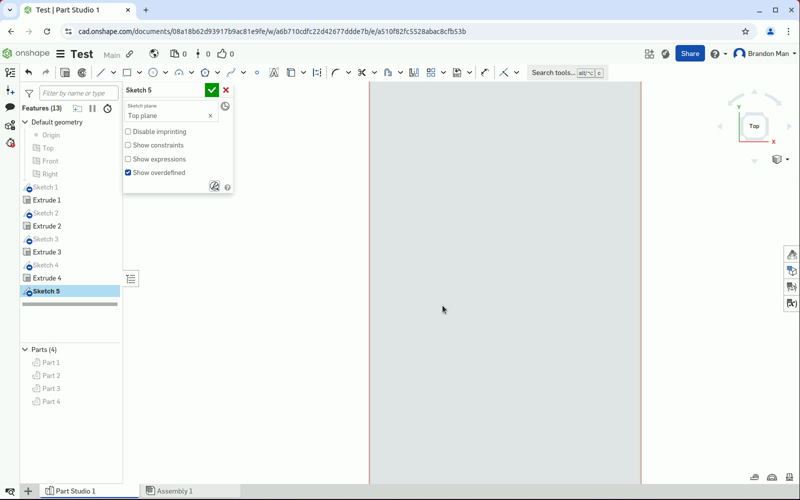
scroll(-6)
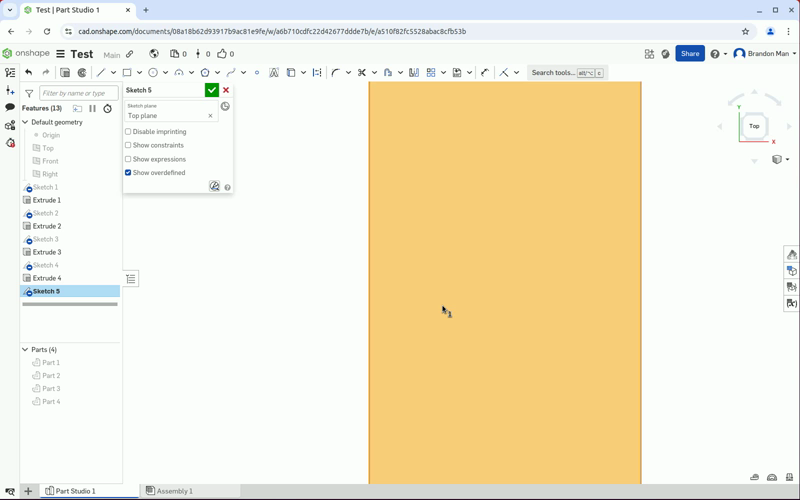
scroll(-6)
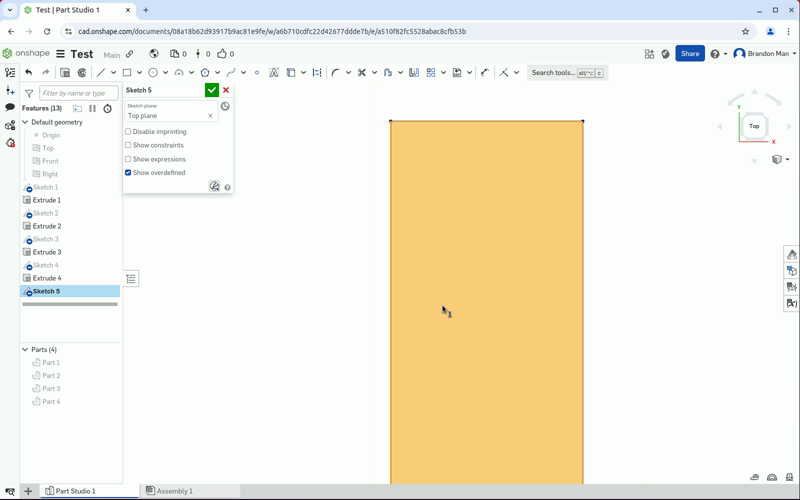
scroll(-6)
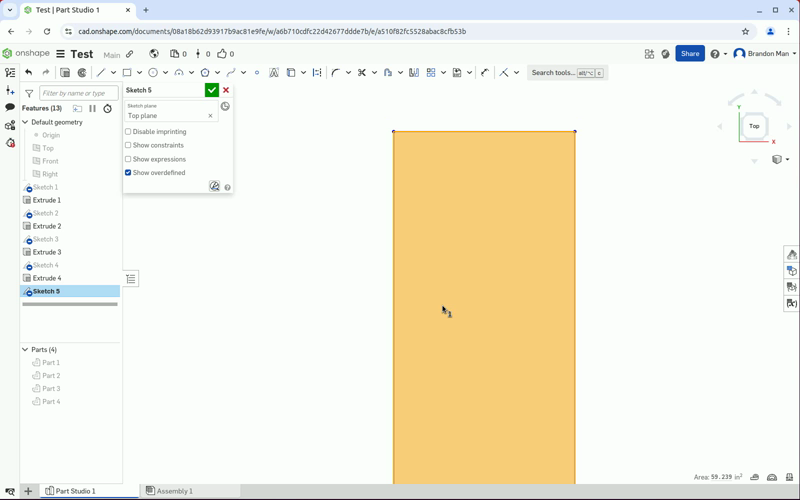
scroll(-6)
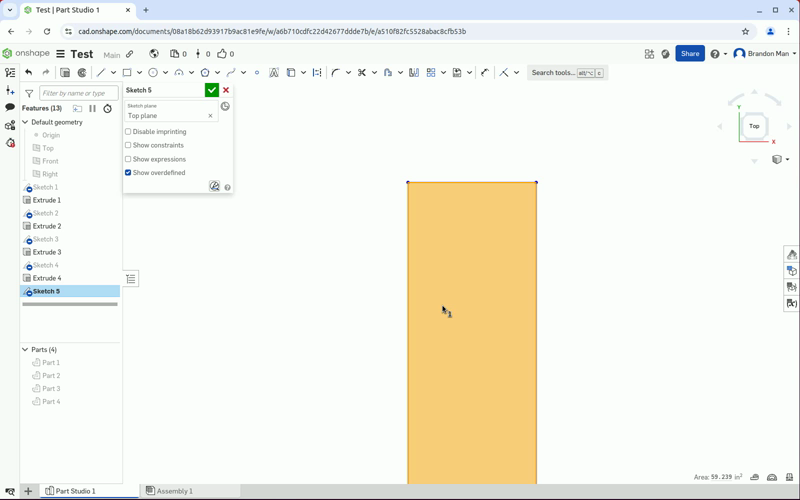
scroll(-6)
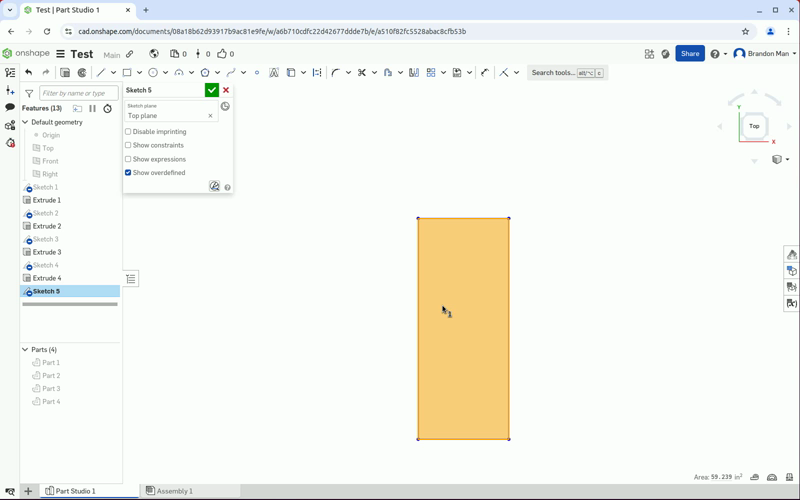
scroll(-6)
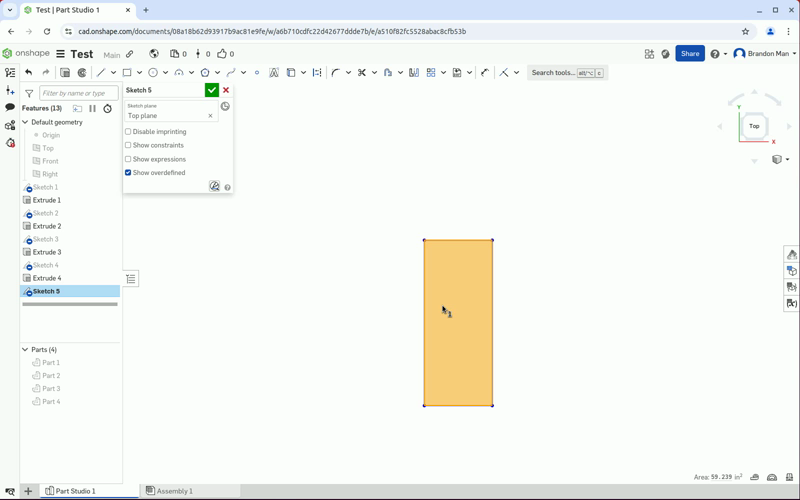
scroll(-6)
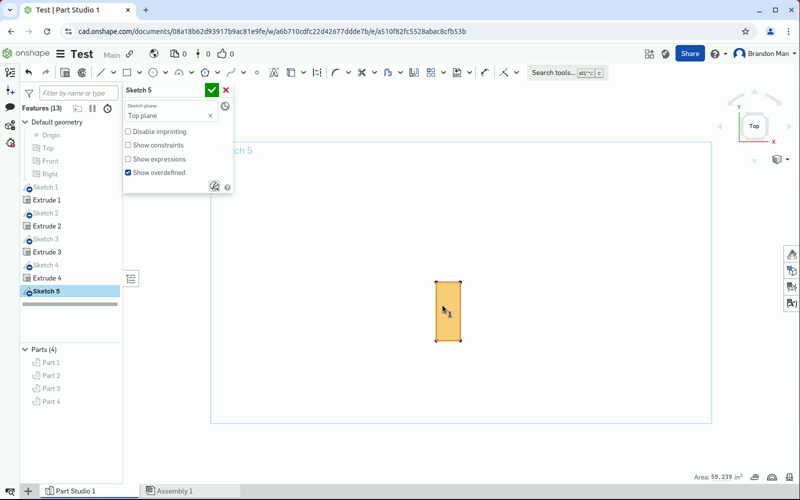
mouse_move(73, 352)
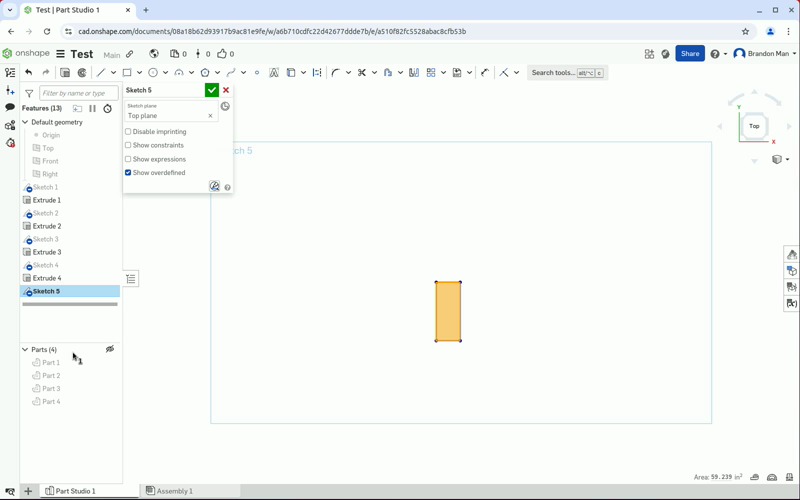
key(shift+y)
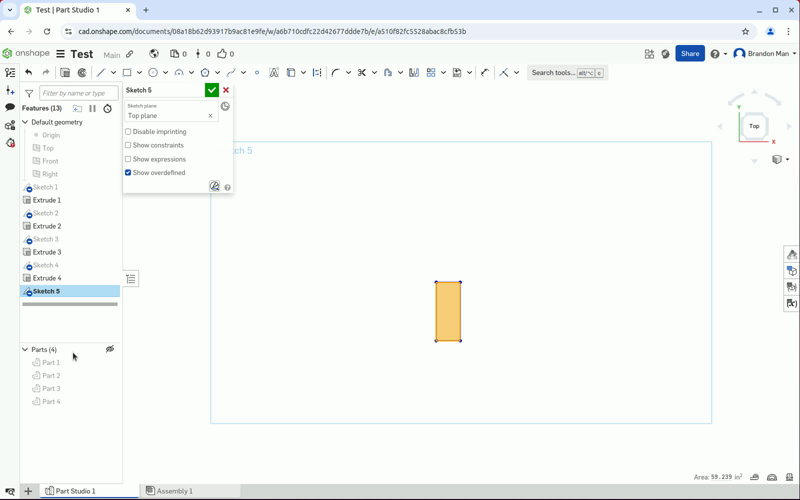
key(shift+e)
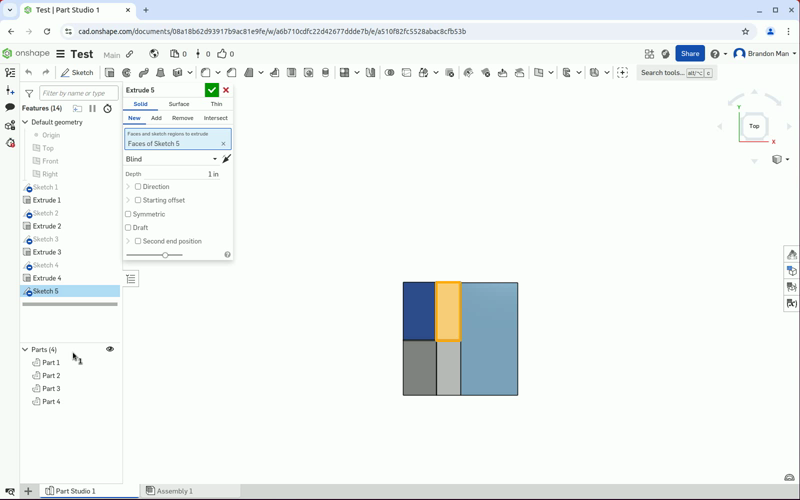
mouse_move(143, 106)
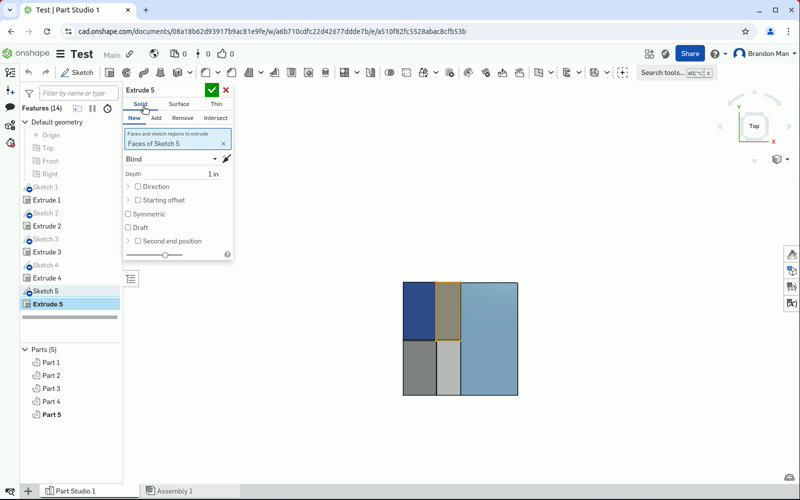
click(143, 106)
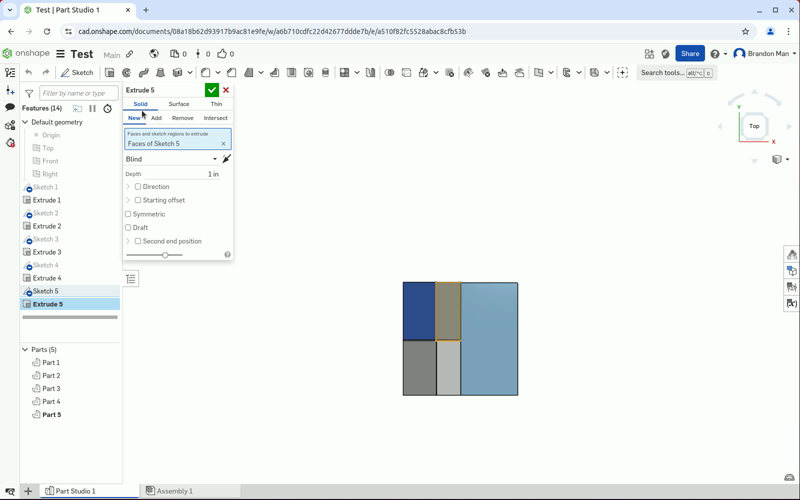
mouse_move(137, 120)
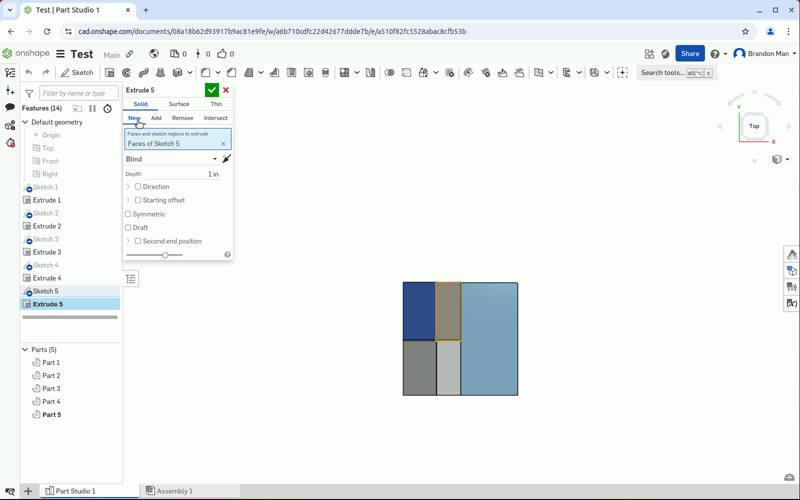
click(137, 120)
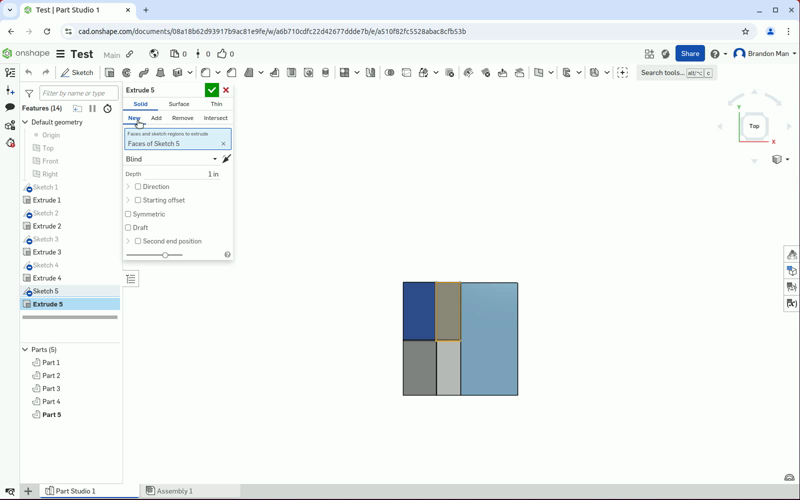
key(tab, 4)
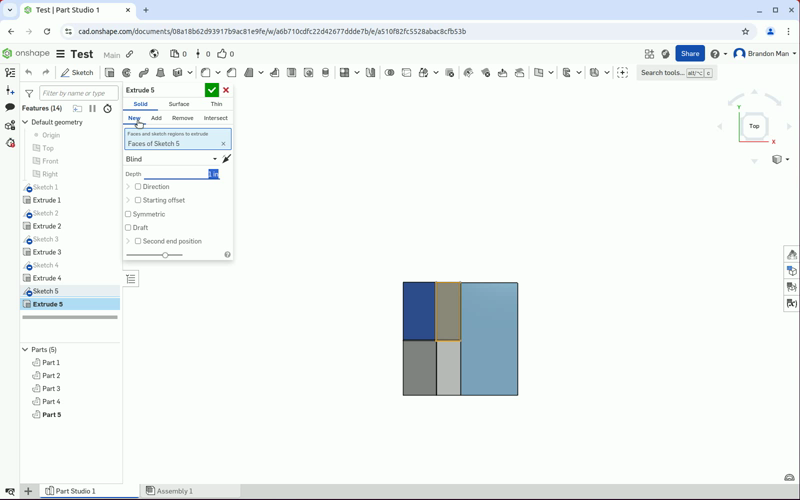
text(3.129)
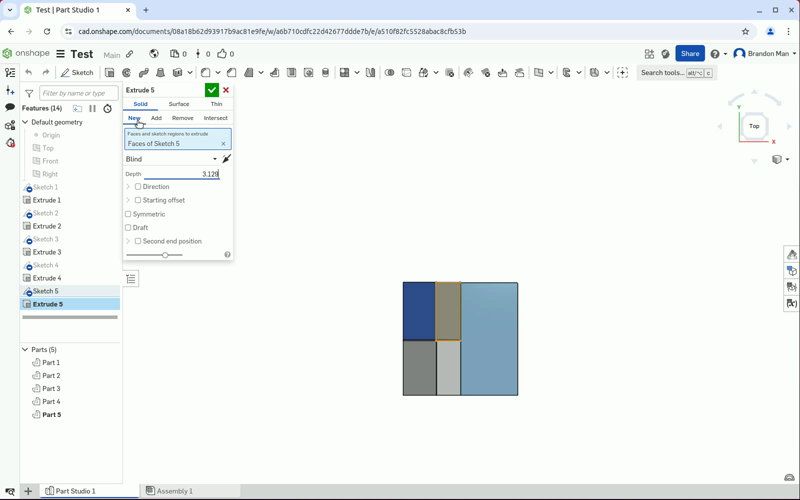
key(enter)
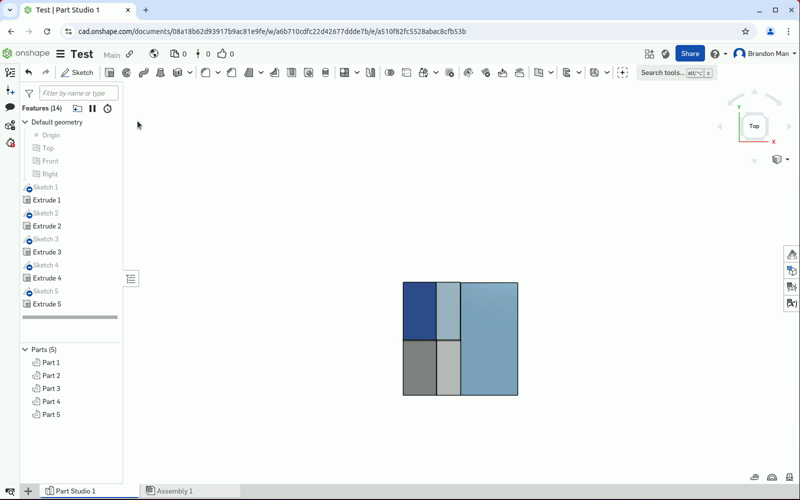
key(shift+h)
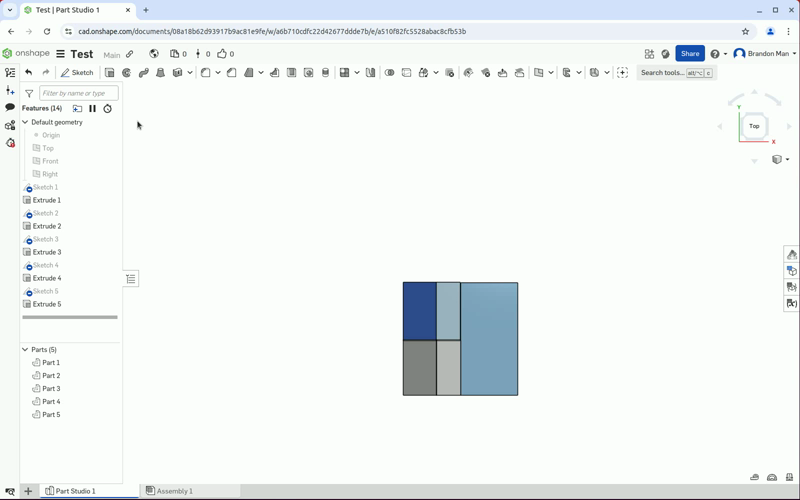
key(shift+h)
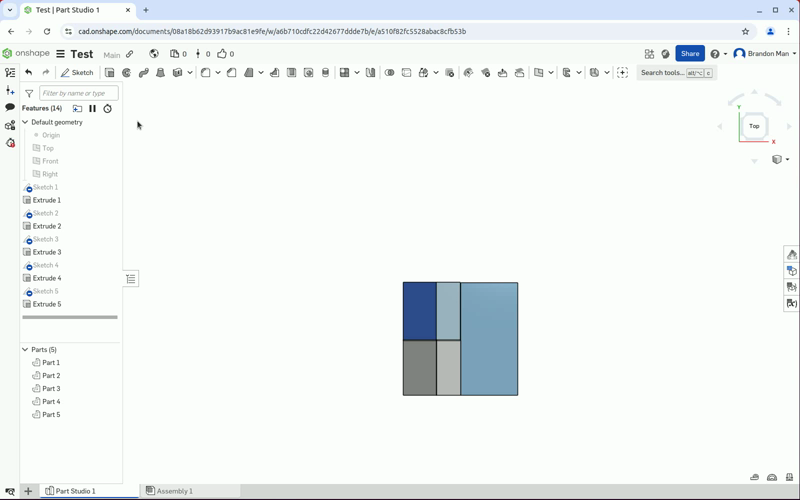
mouse_move(73, 189)
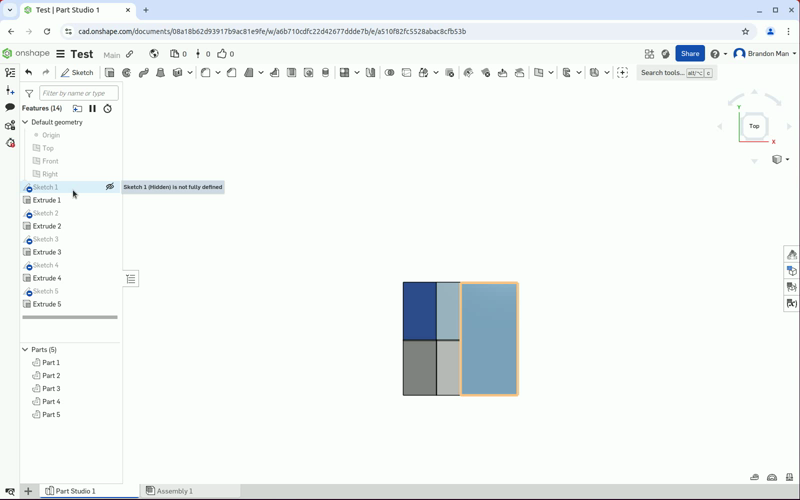
click(73, 189)
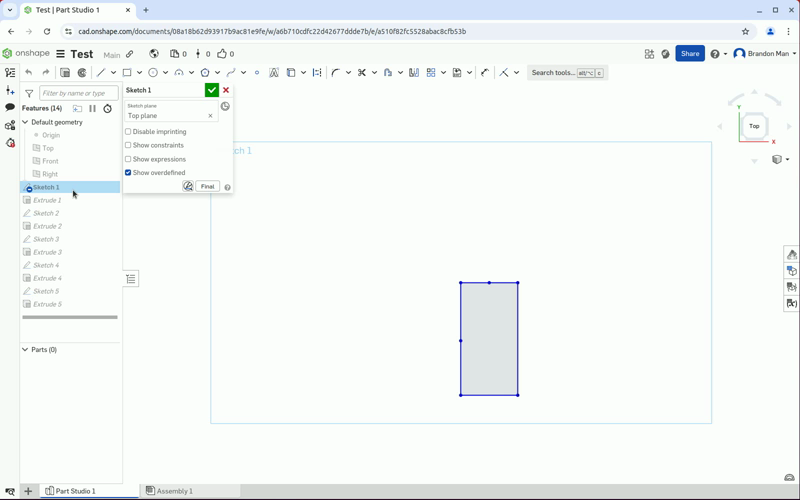
mouse_move(229, 92)
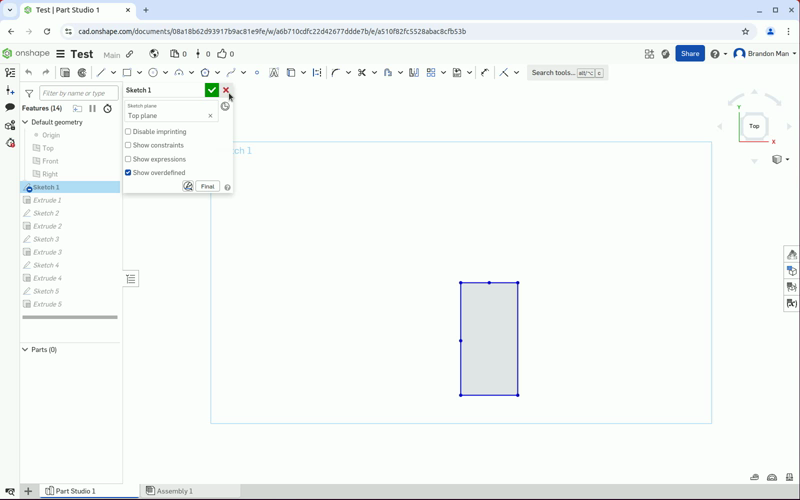
click(229, 92)
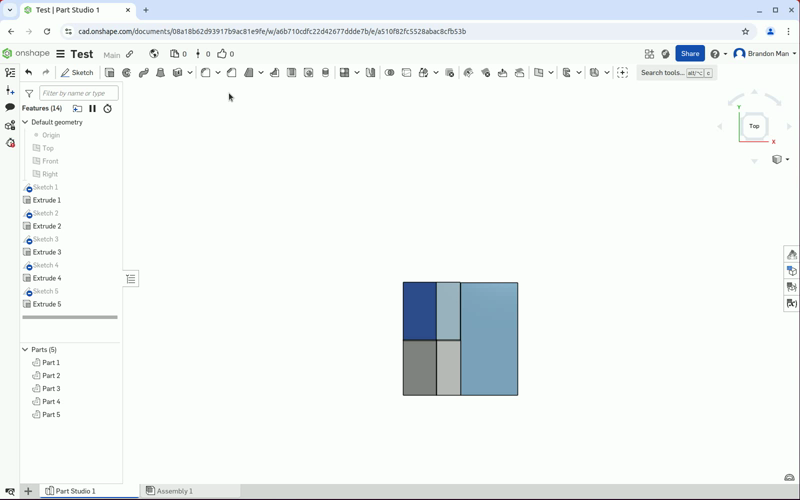
mouse_move(541, 75)
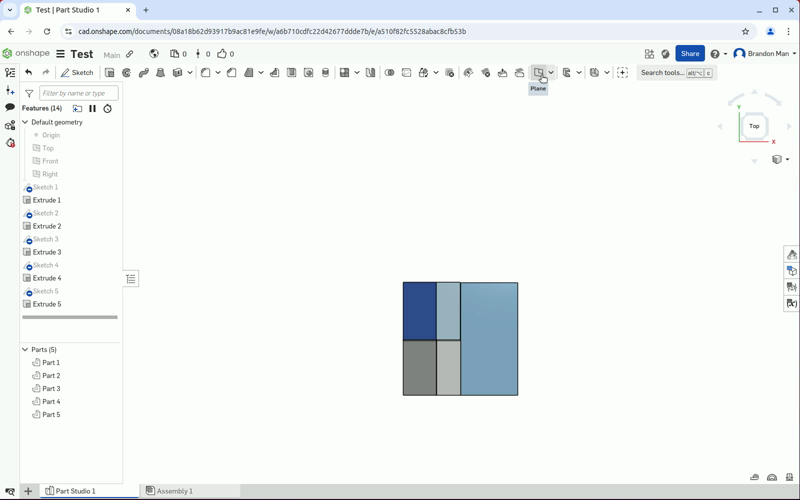
click(541, 75)
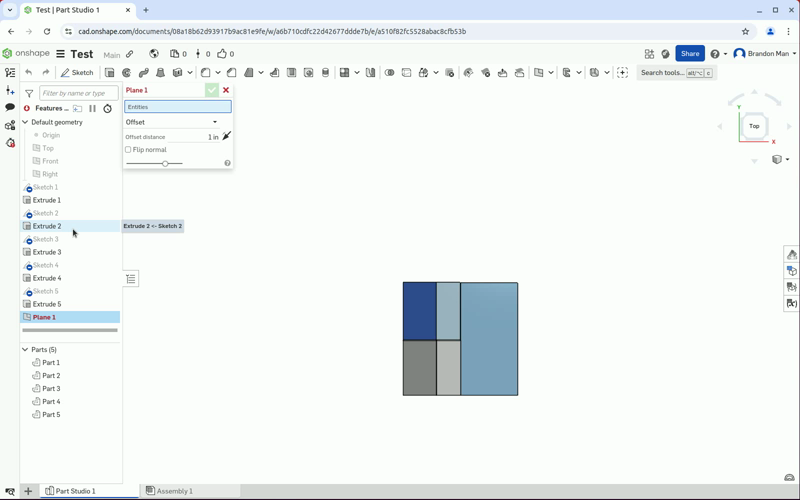
scroll(3)
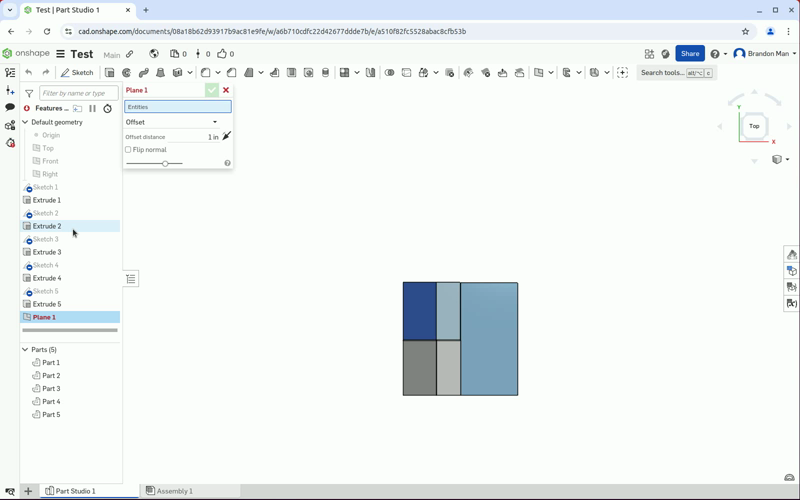
mouse_move(73, 150)
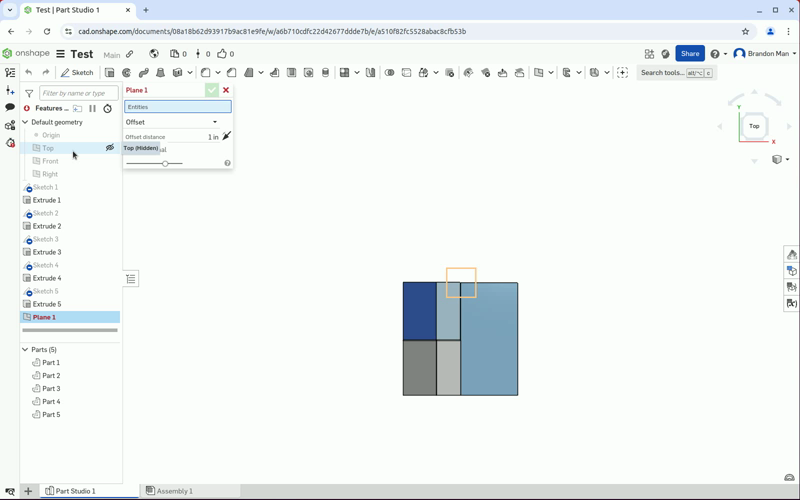
click(73, 150)
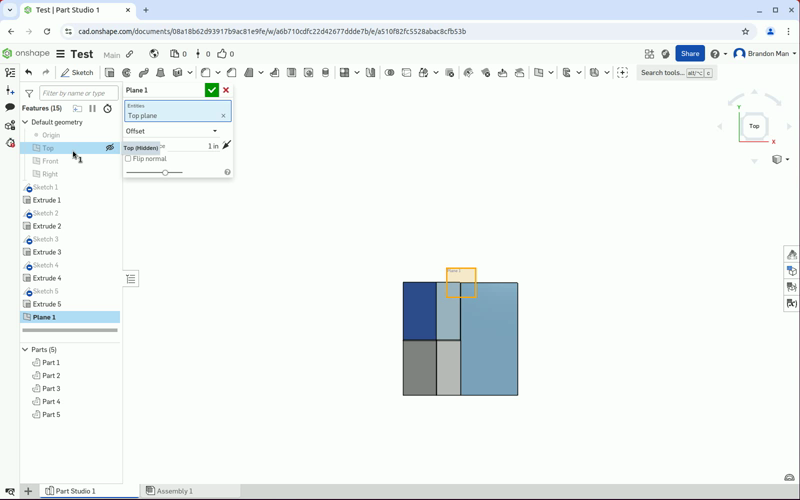
key(tab, 2)
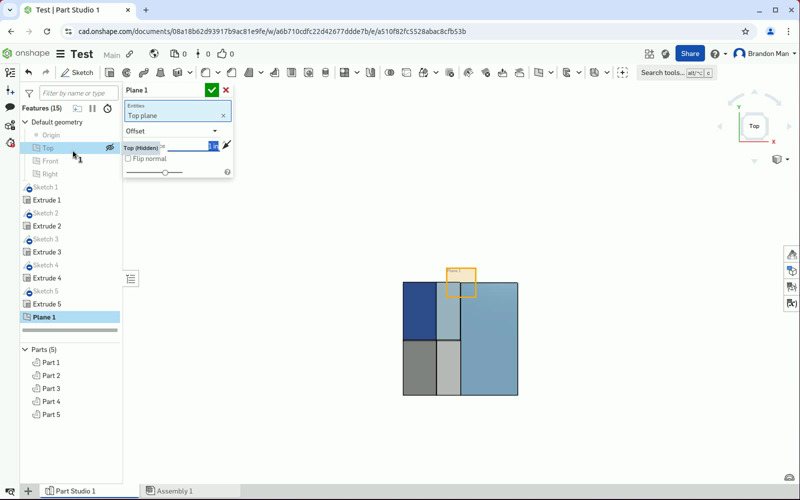
text(3.143)
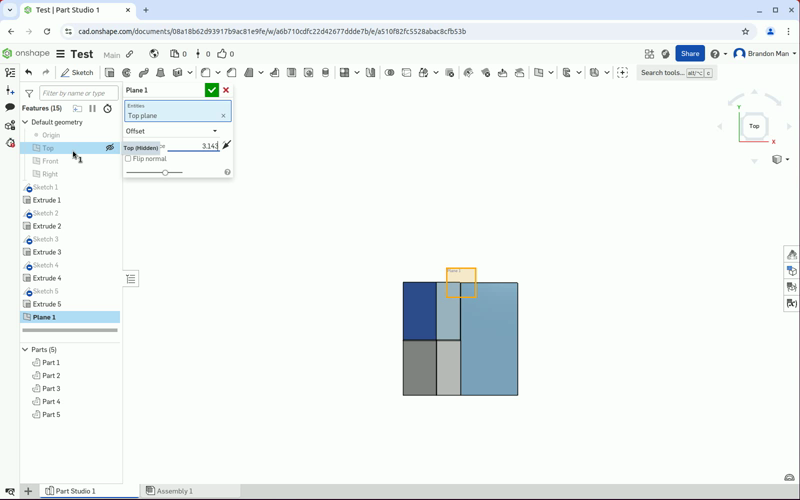
key(enter, 2)
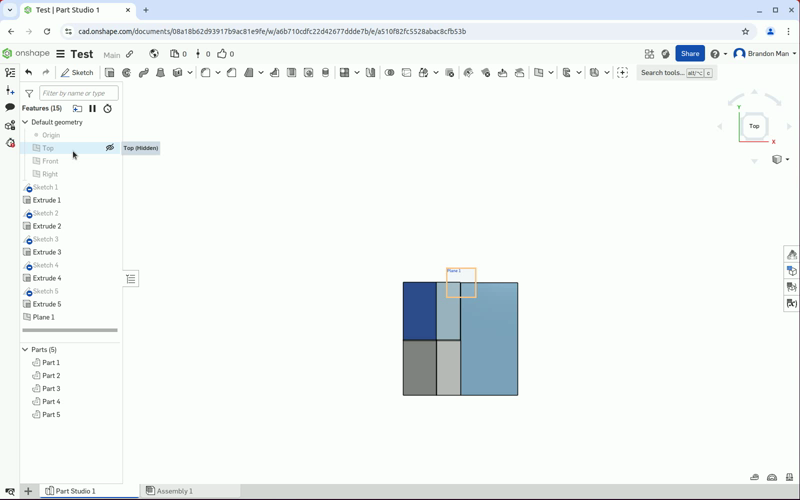
key(shift+s)
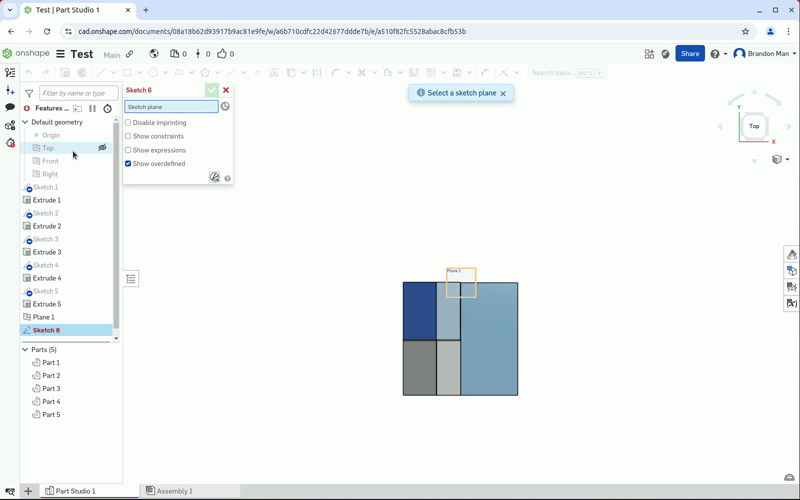
mouse_move(69, 319)
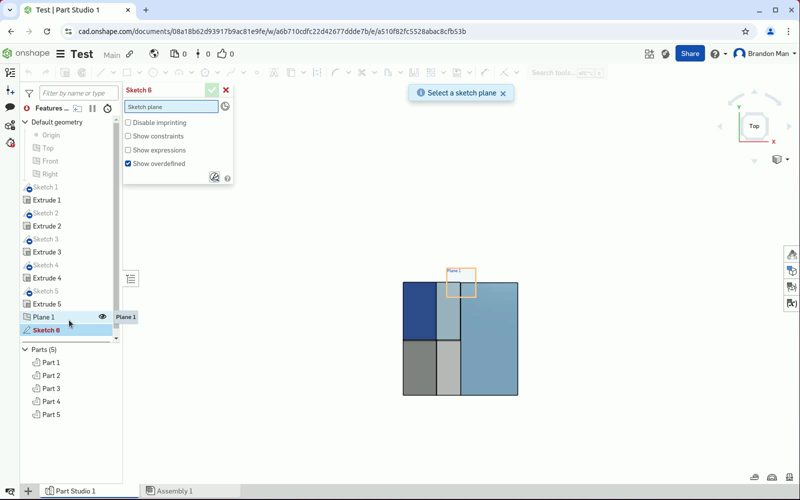
click(69, 319)
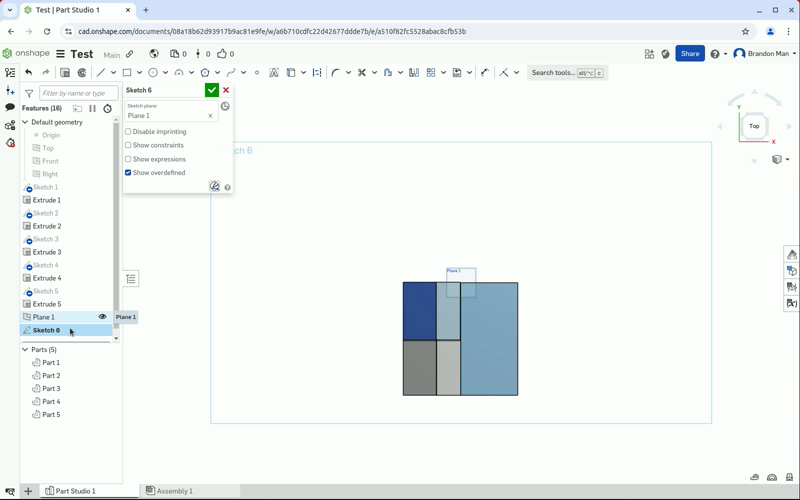
mouse_move(73, 352)
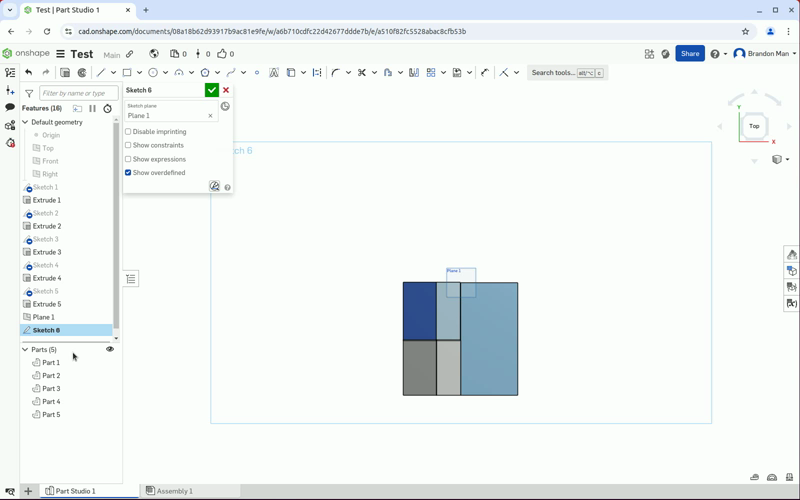
key(y)
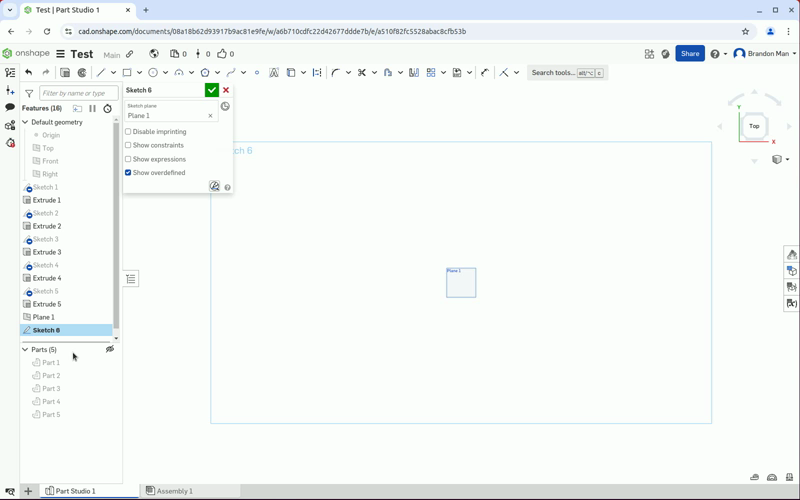
key(l)
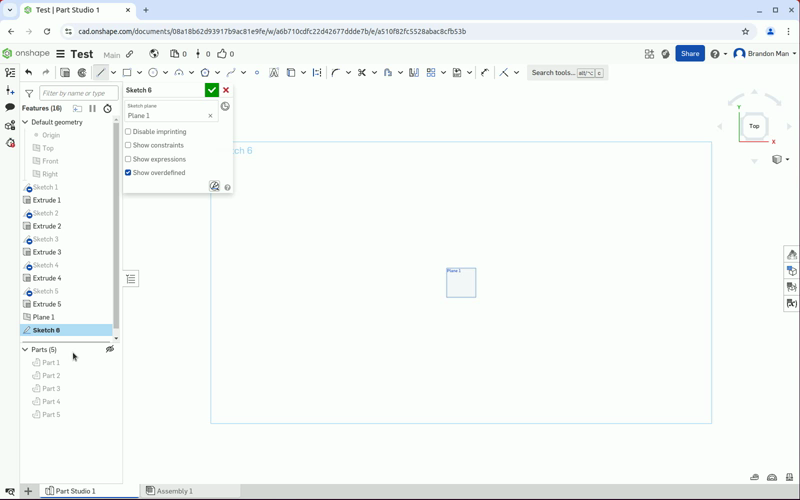
key_down(shift)
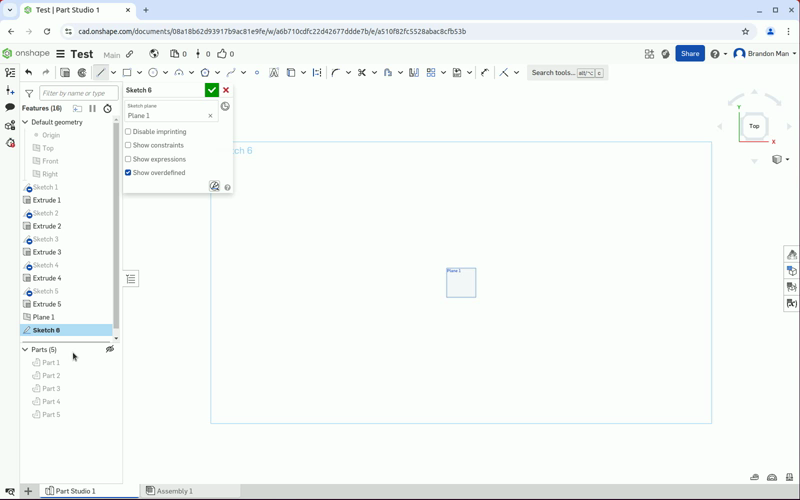
mouse_move(403, 282)
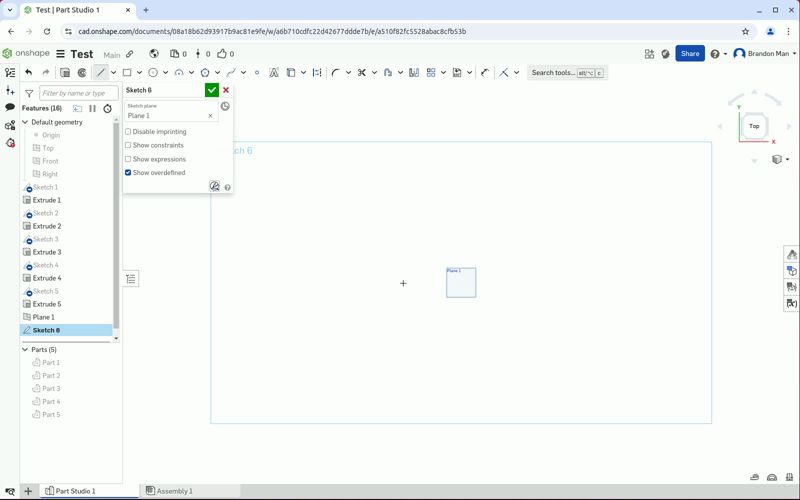
click(403, 282)
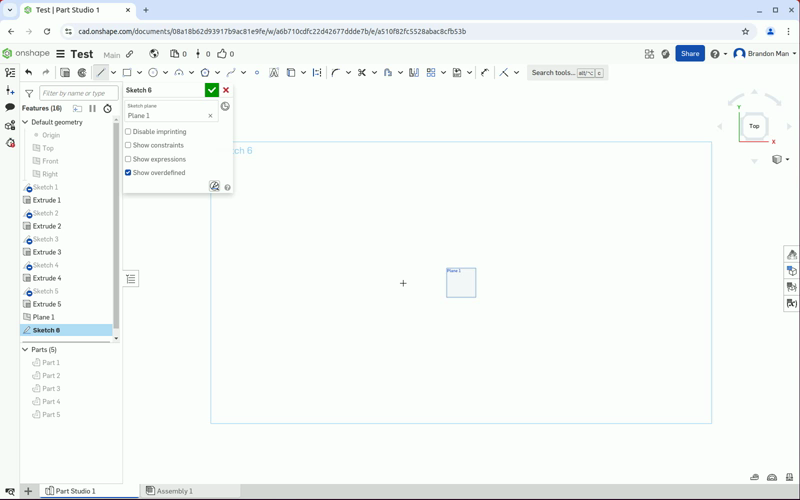
key_up(shift)
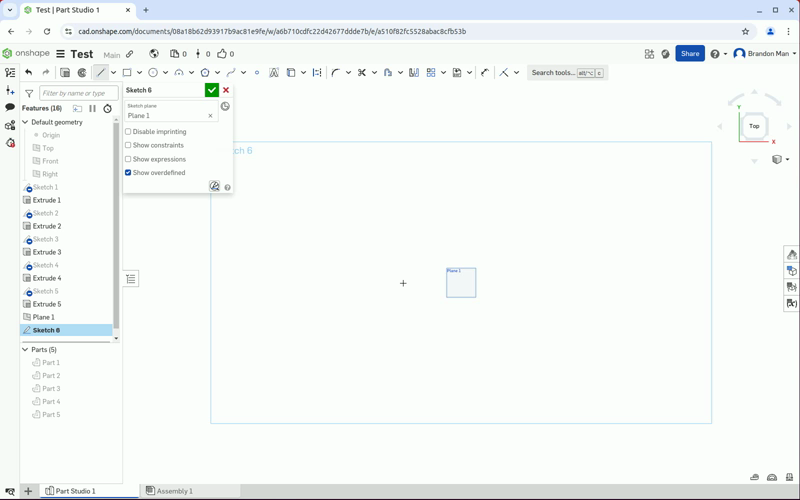
key_down(shift)
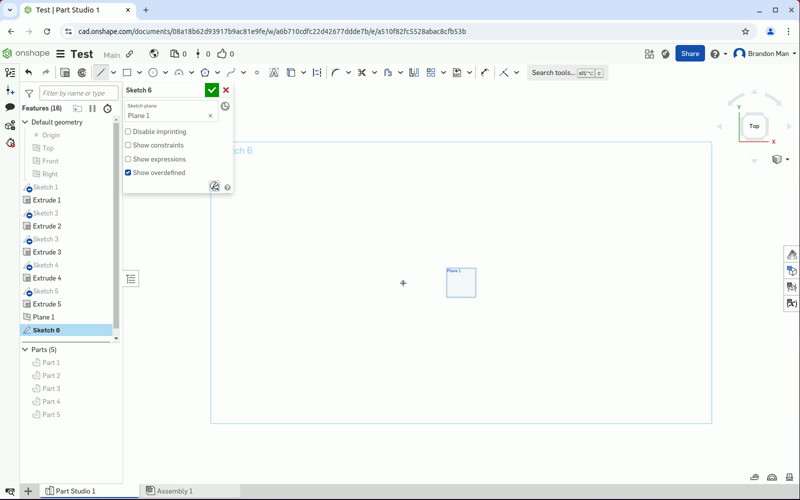
mouse_move(515, 282)
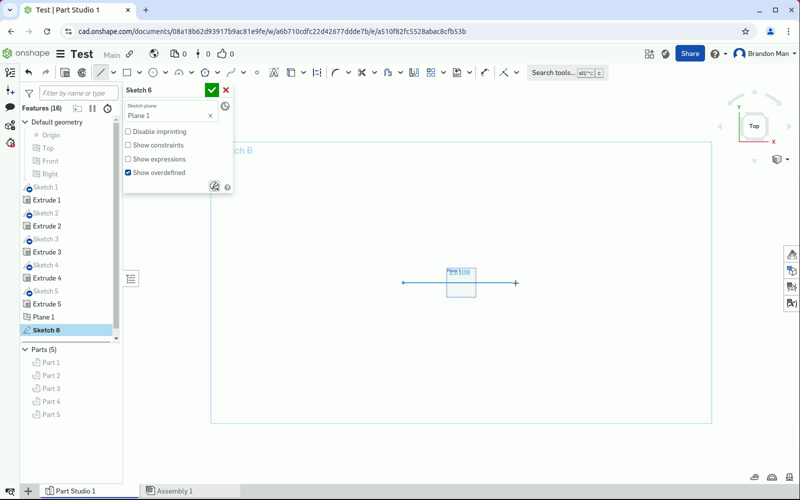
click(515, 282)
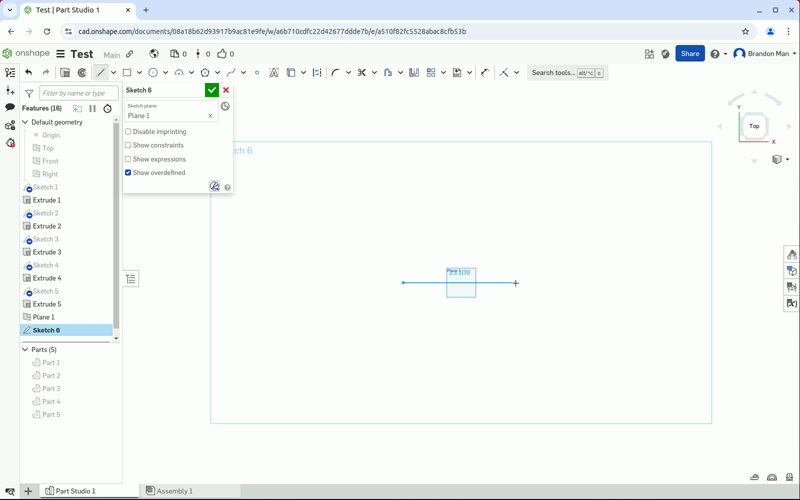
key_up(shift)
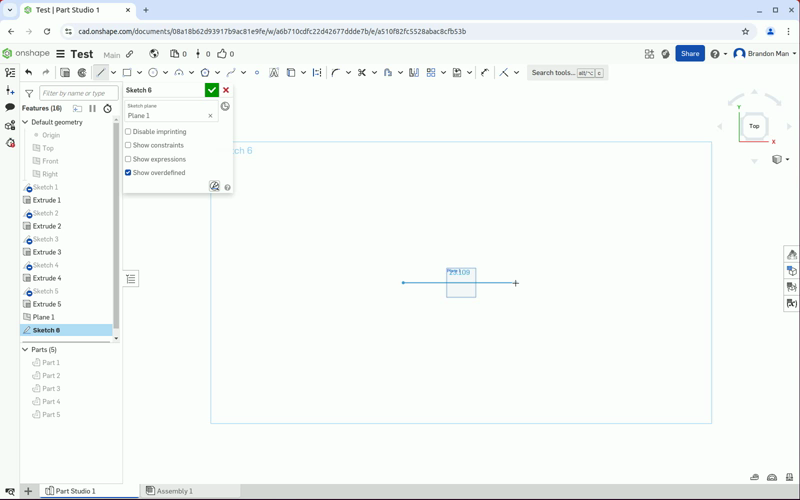
key_down(shift)
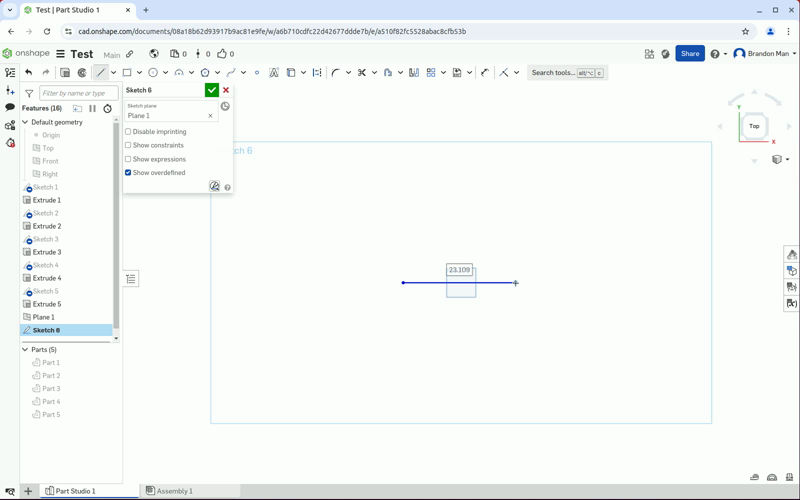
mouse_move(515, 192)
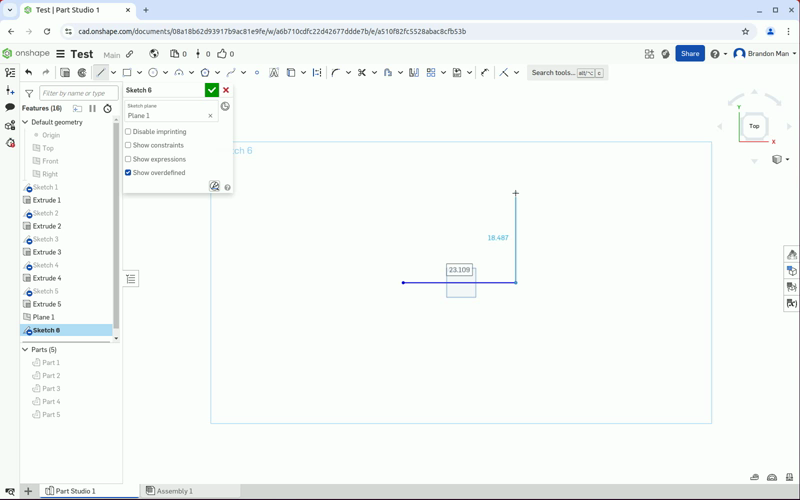
click(515, 192)
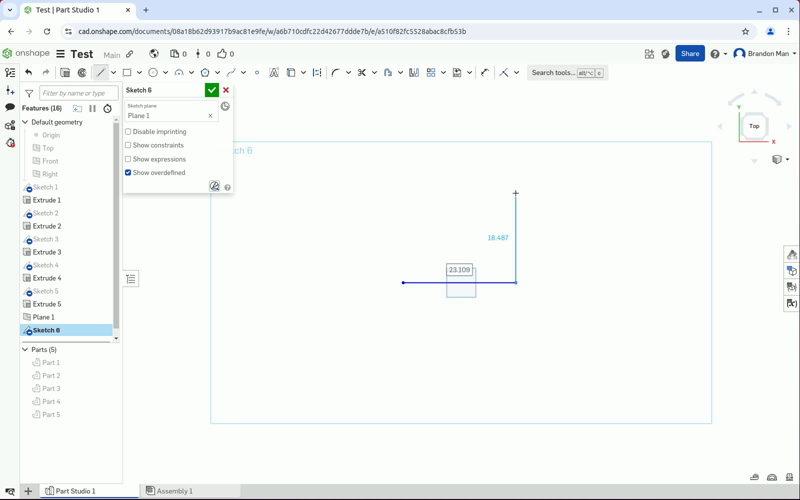
key_up(shift)
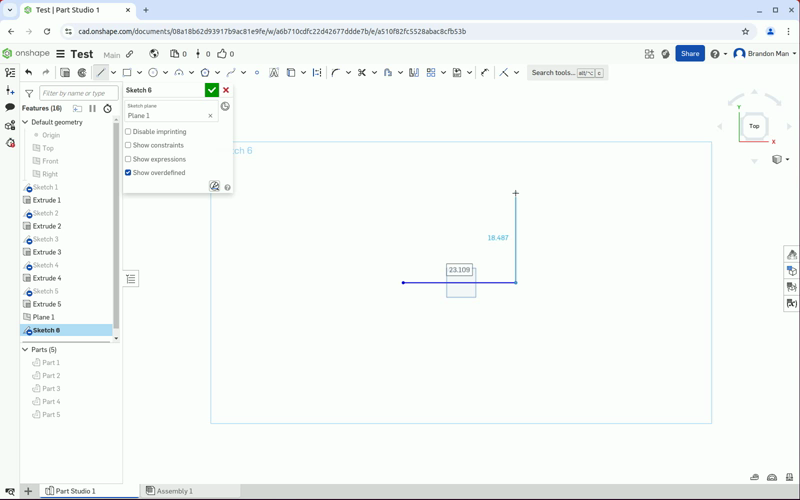
key_down(shift)
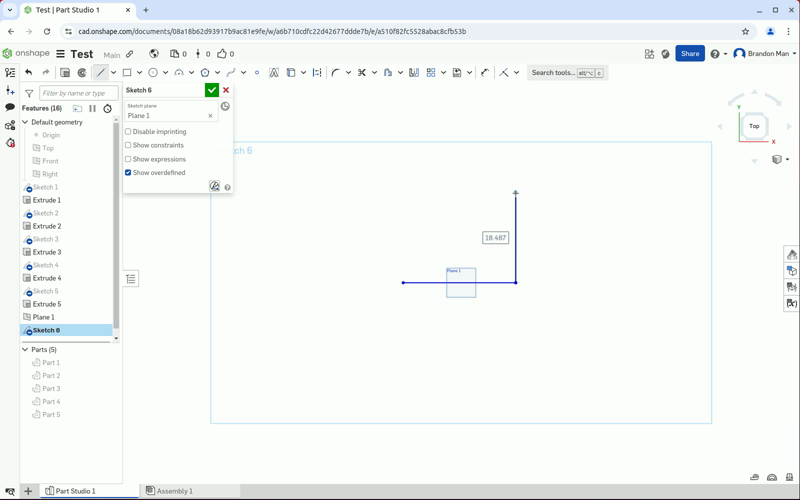
mouse_move(403, 192)
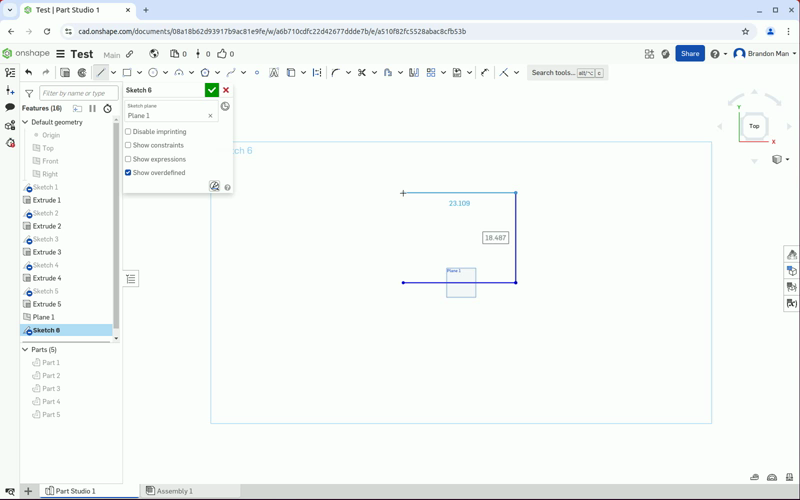
click(403, 192)
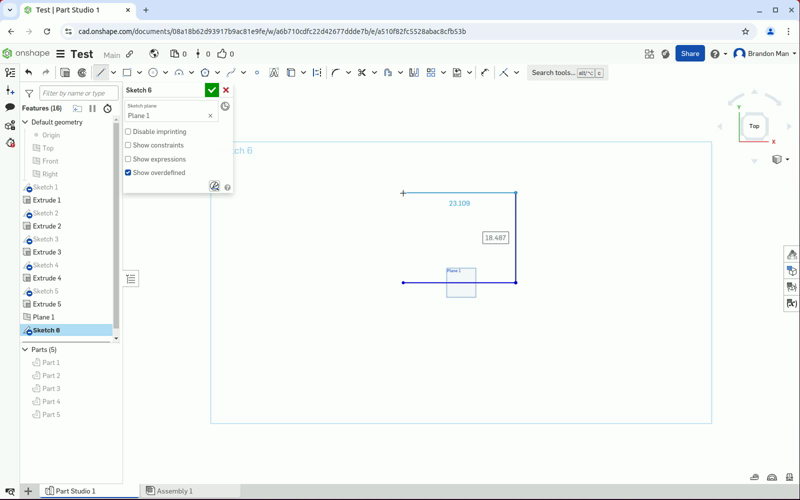
key_up(shift)
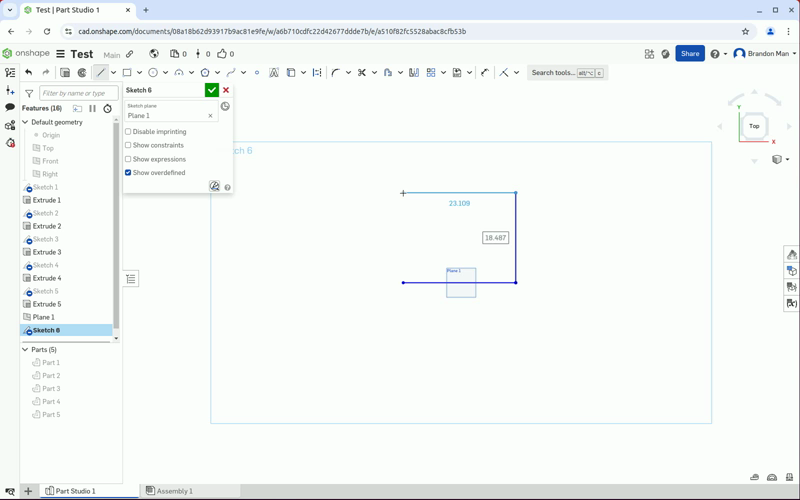
key_down(shift)
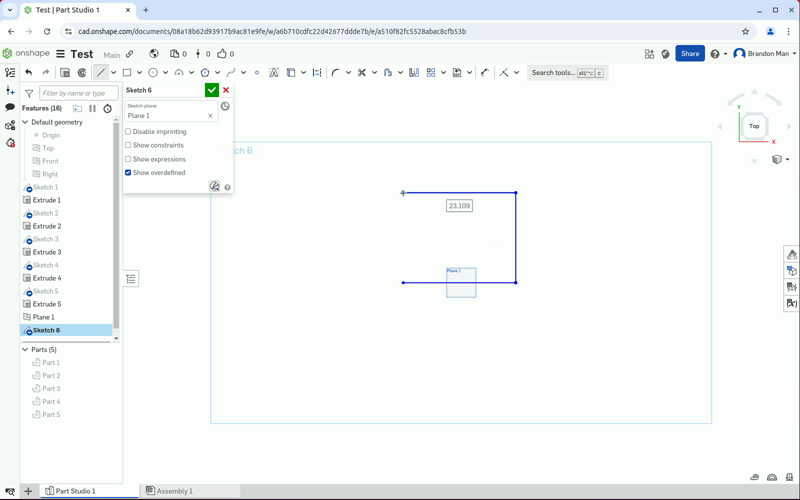
mouse_move(403, 282)
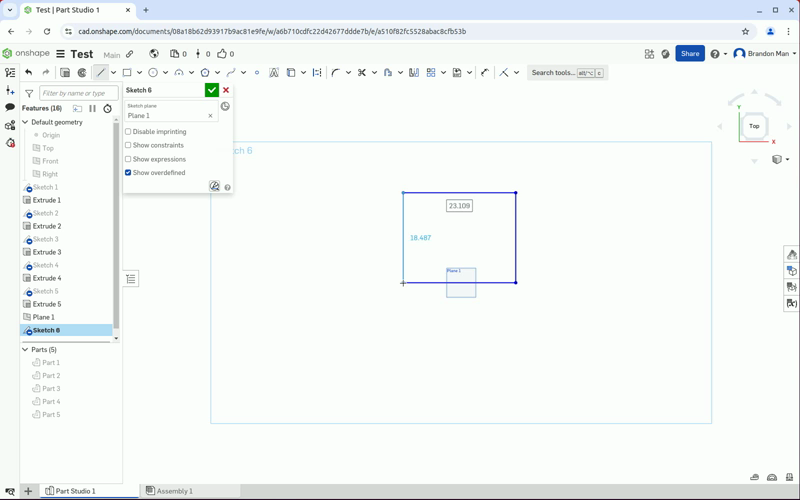
key_up(shift)
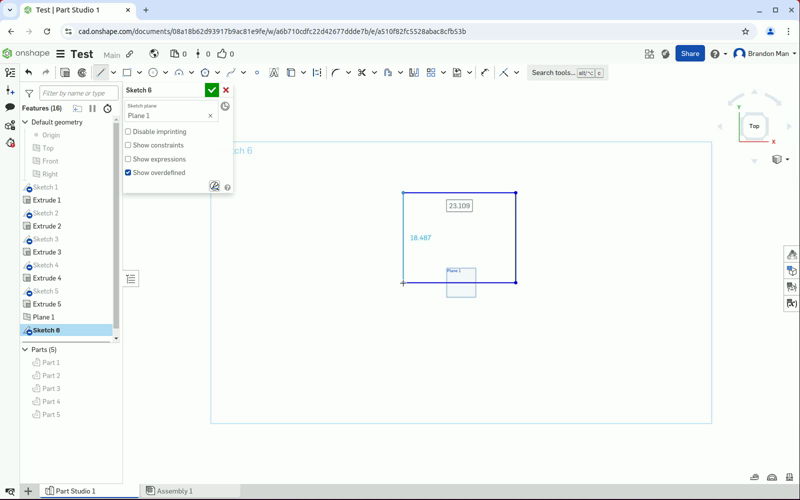
click(403, 282)
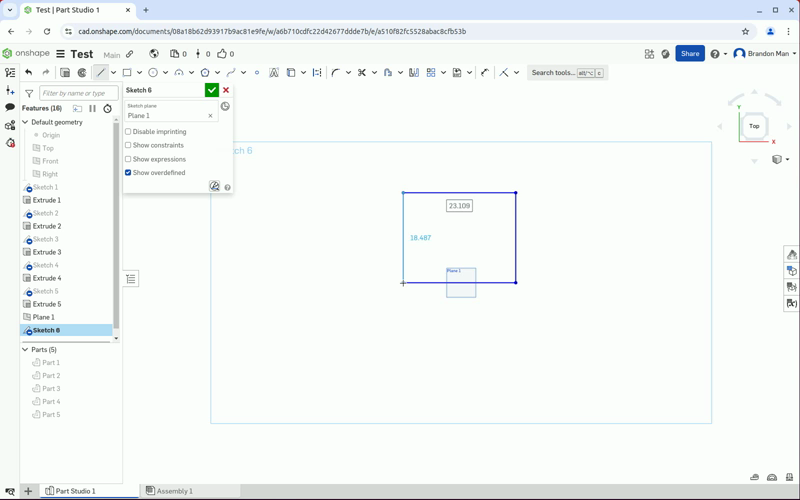
key(esc)
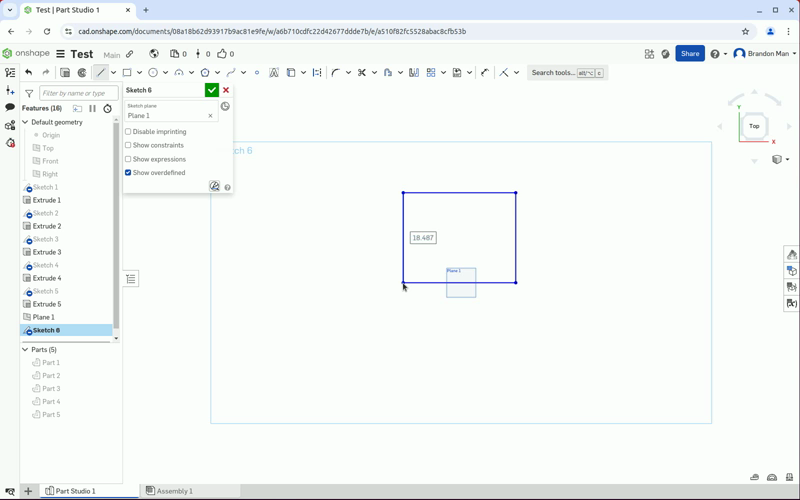
mouse_move(424, 224)
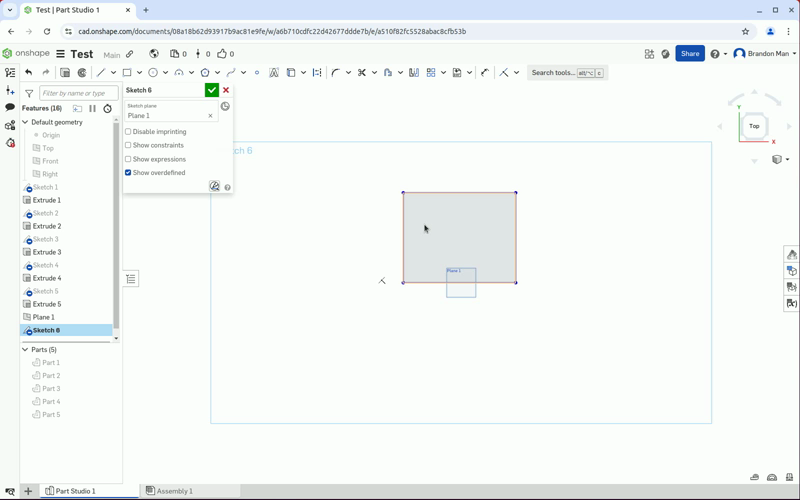
click(424, 224)
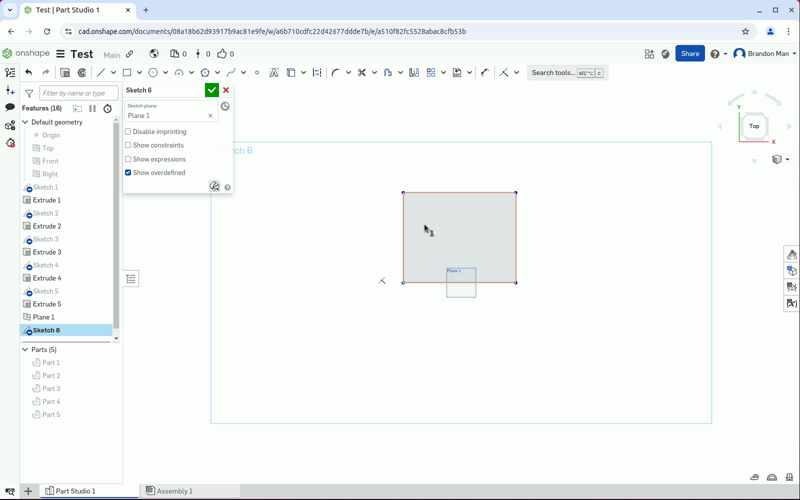
mouse_move(73, 352)
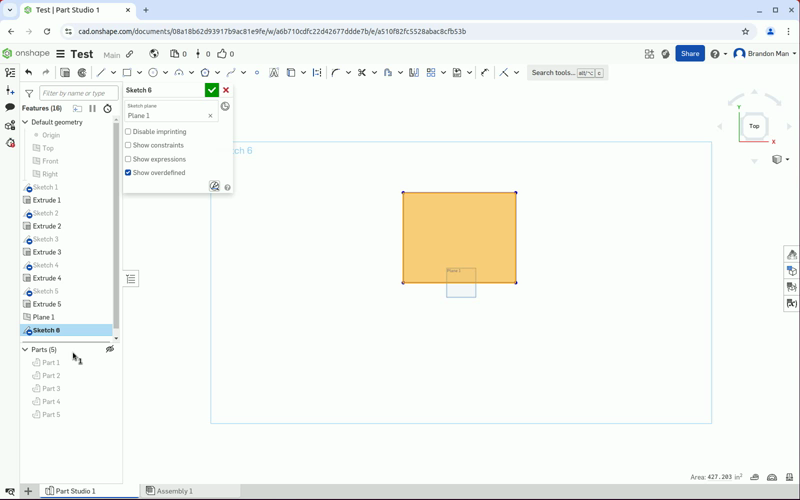
key(shift+y)
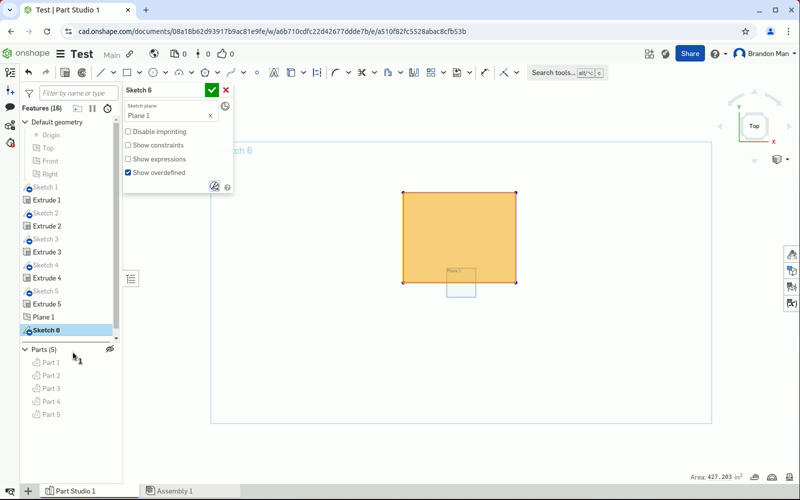
key(shift+e)
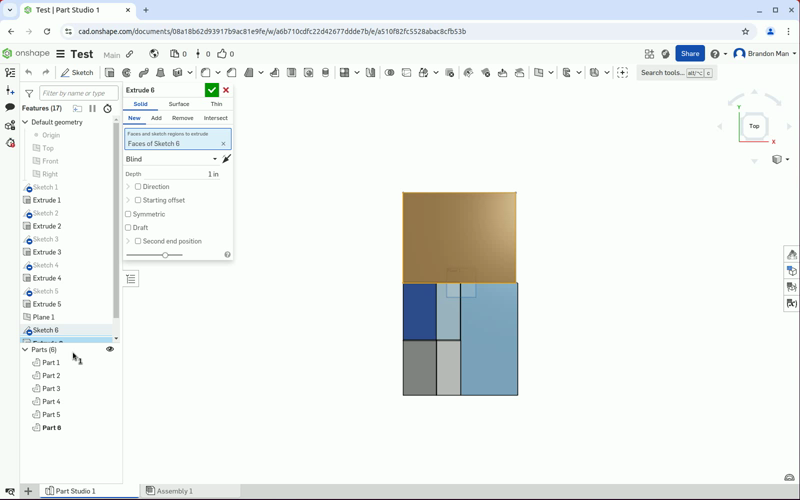
mouse_move(143, 106)
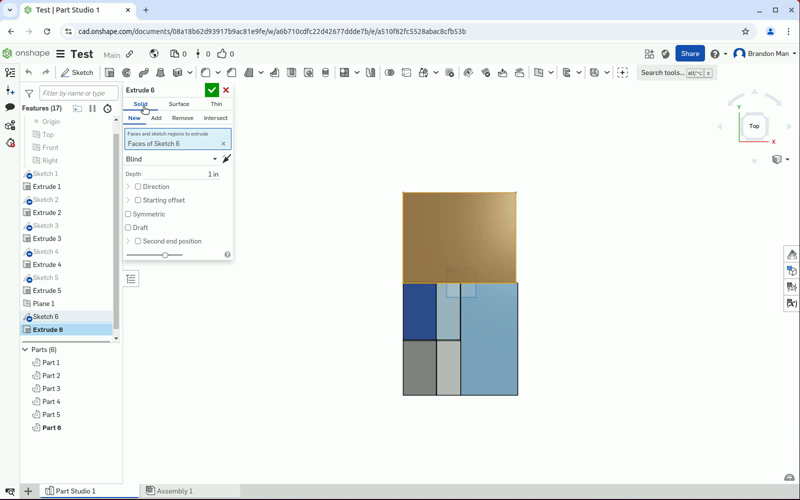
click(143, 106)
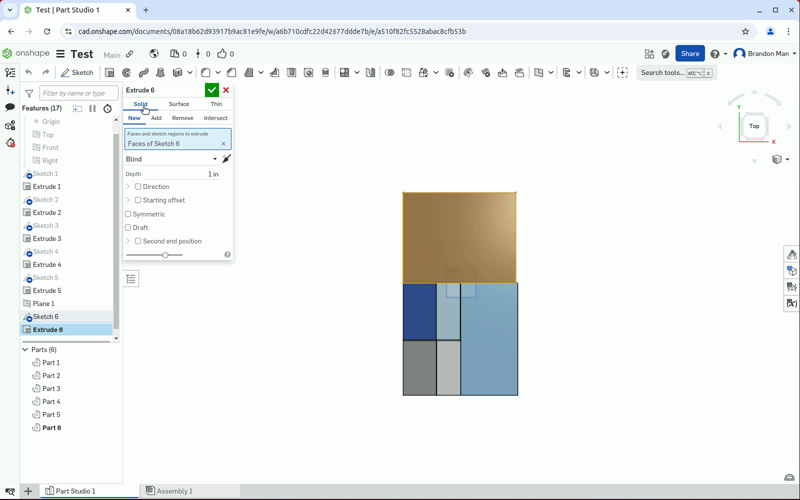
mouse_move(137, 120)
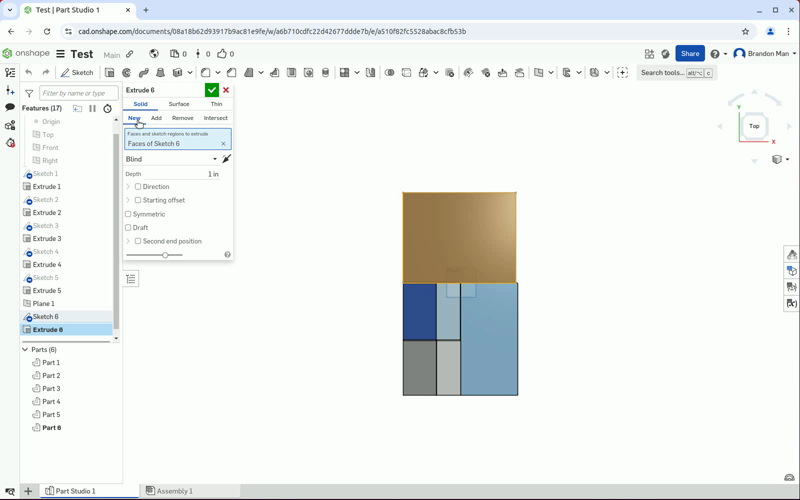
click(137, 120)
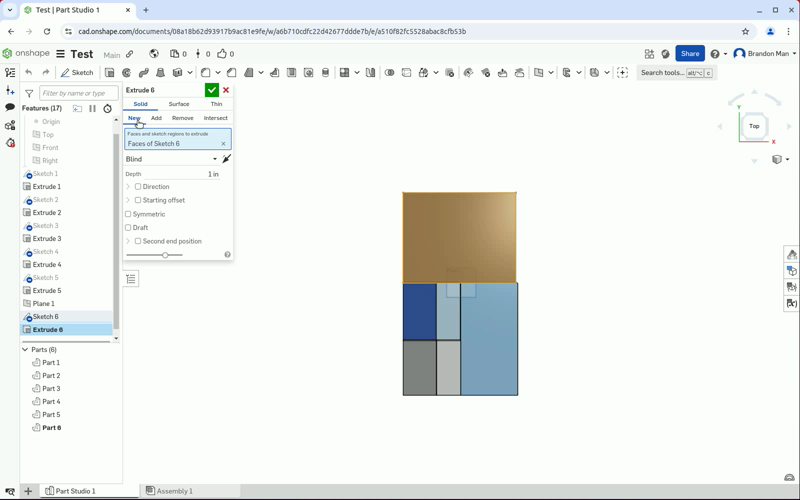
key(tab, 4)
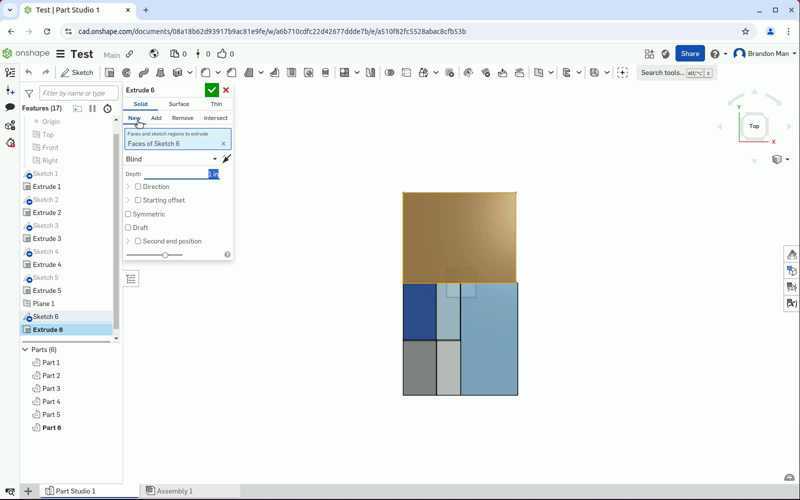
text(3.129)
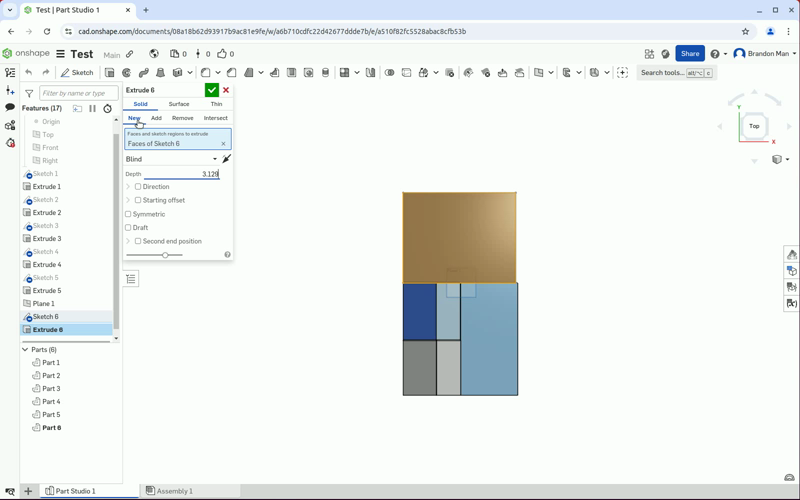
key(enter)
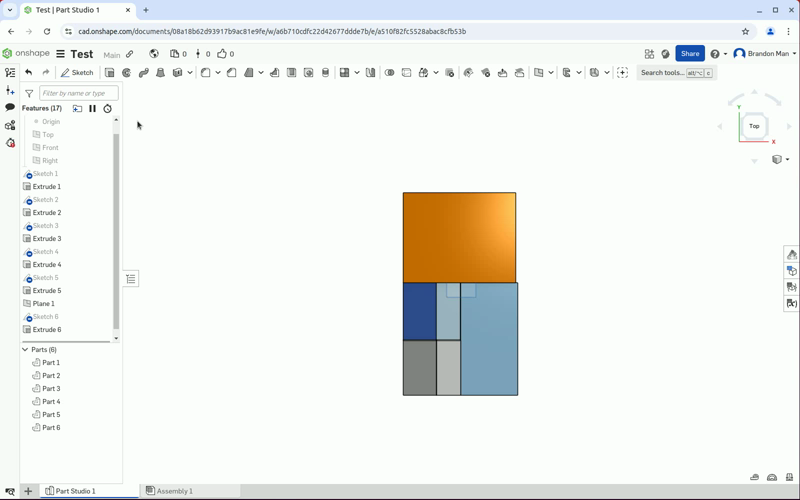
key(shift+h)
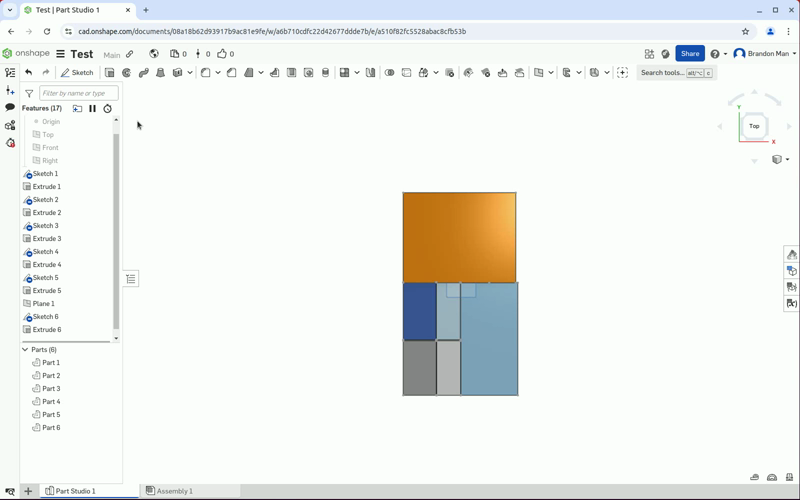
key(shift+h)
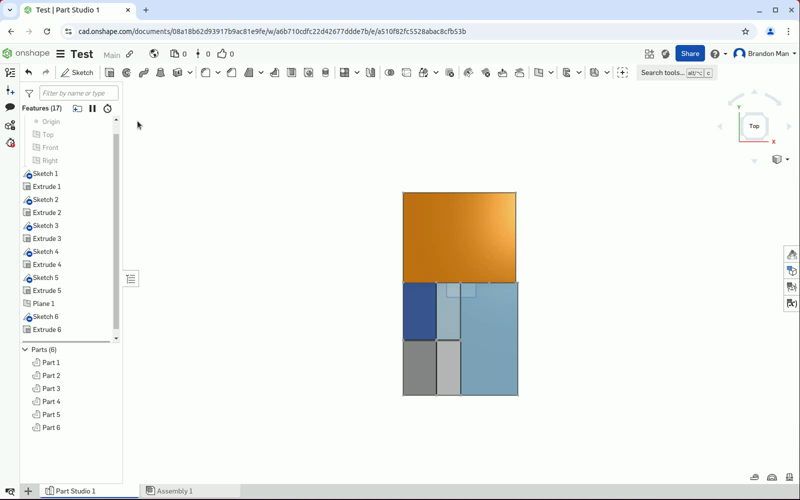
key(shift+7)
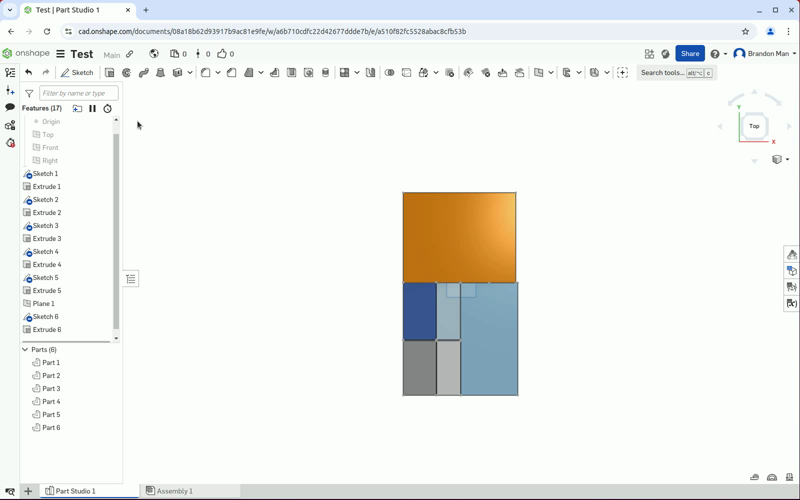
key(up, 3)
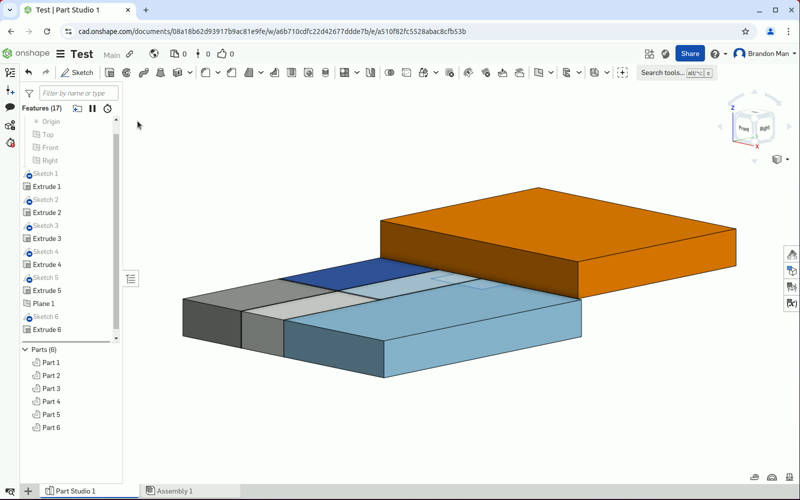
key(left, 3)
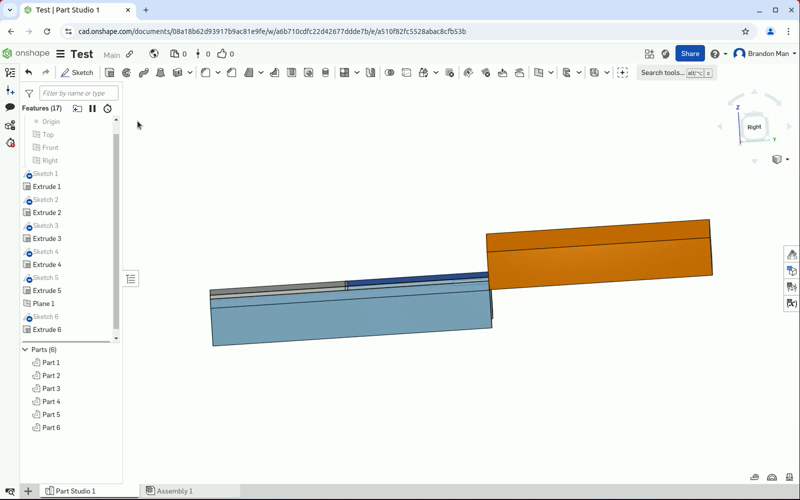
key(right, 3)
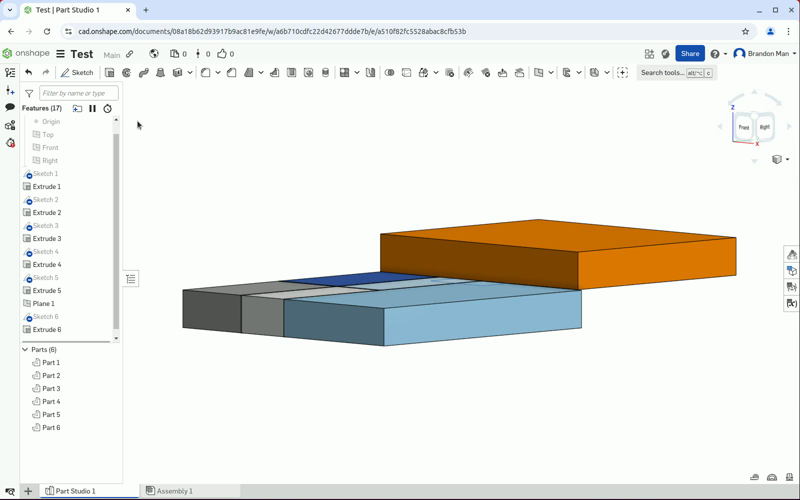
key(down, 3)
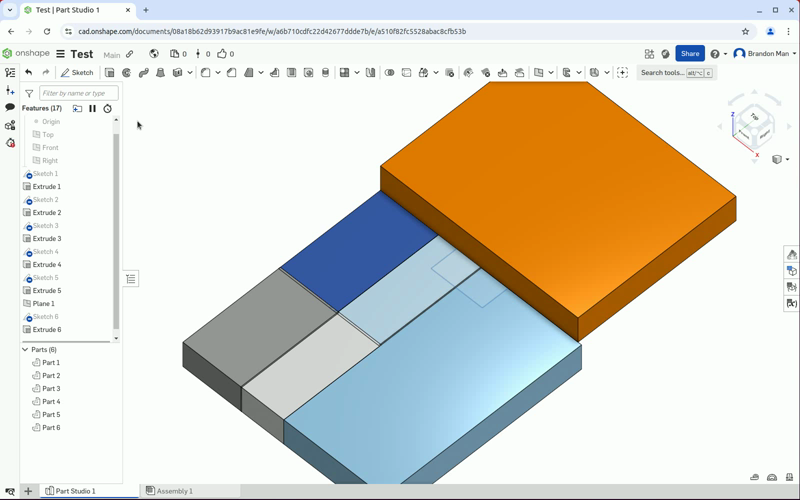
mouse_move(69, 176)
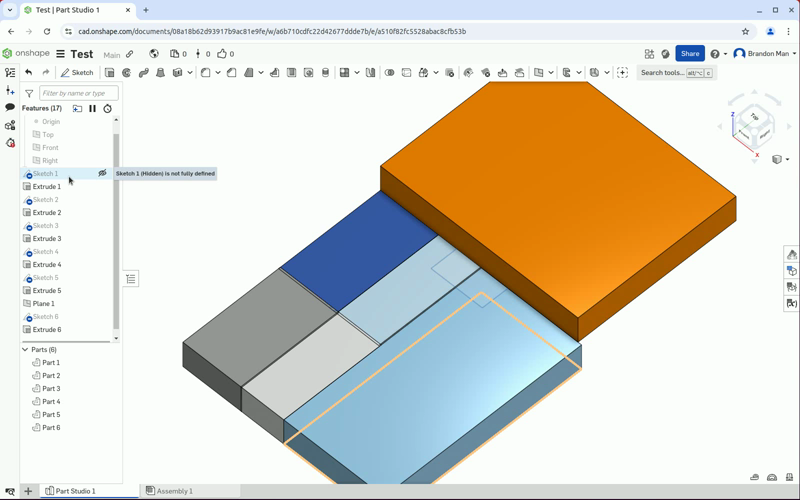
click(69, 176)